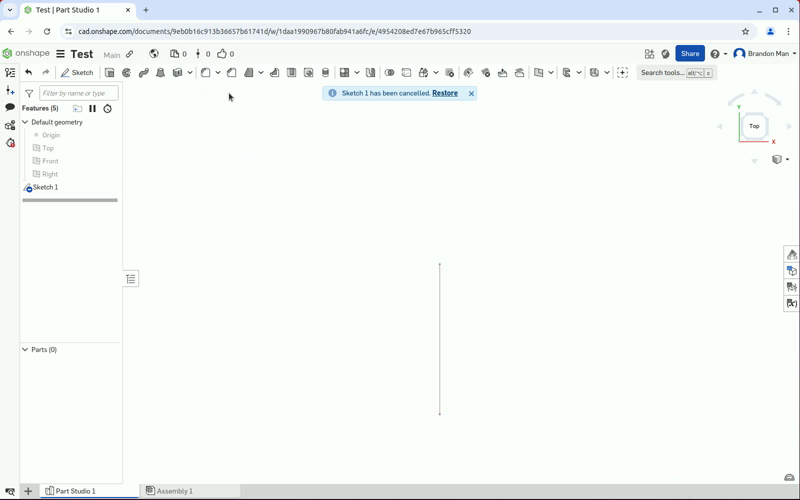
key(shift+h)
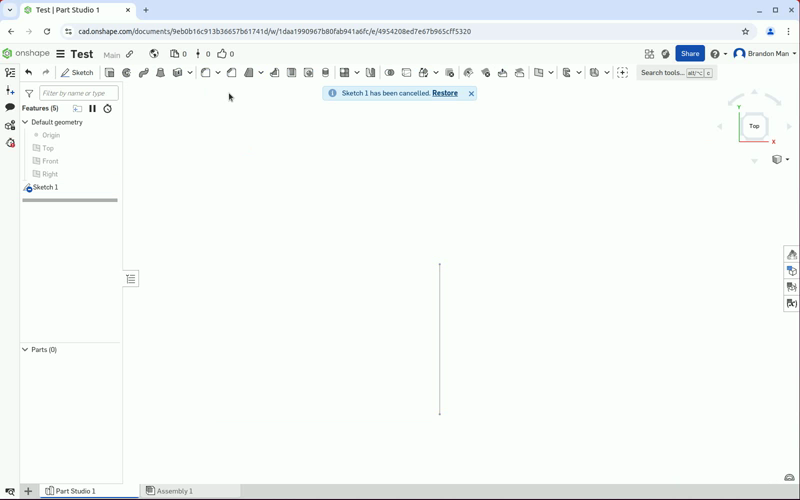
key(shift+s)
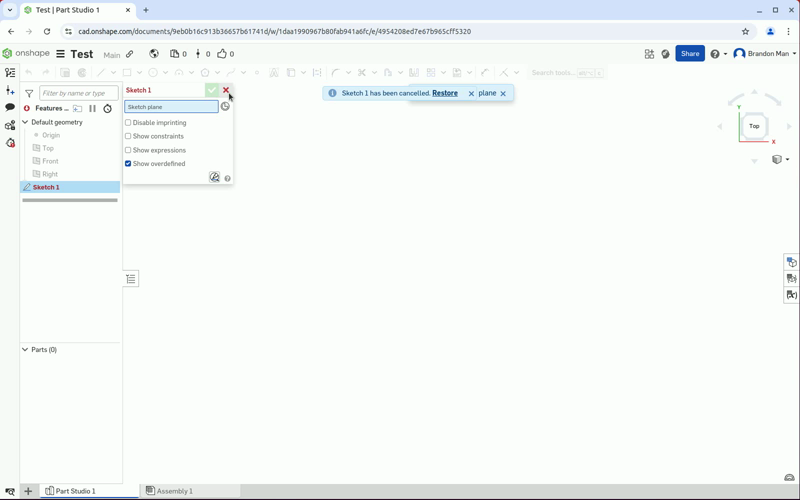
mouse_move(73, 150)
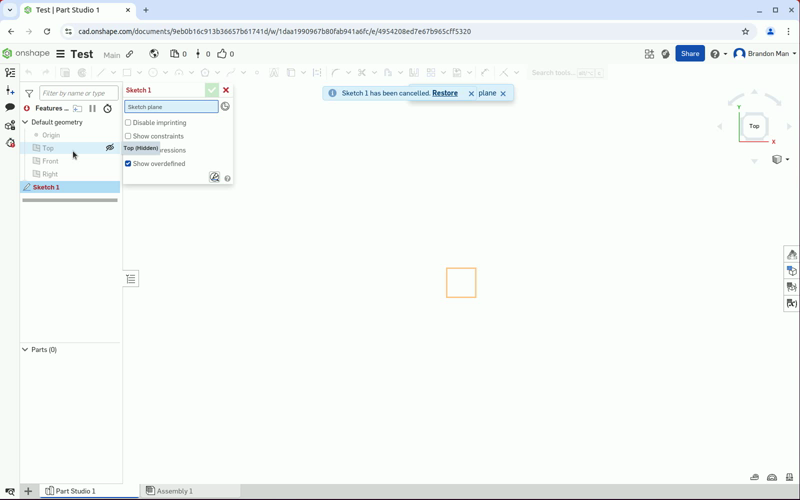
click(73, 150)
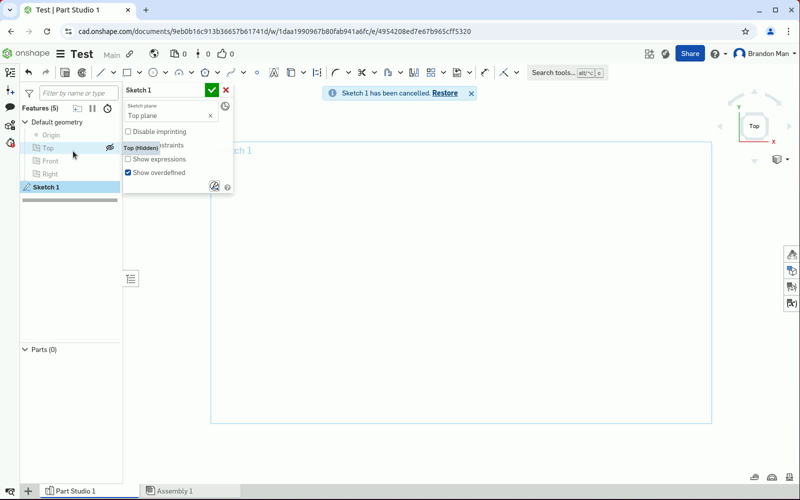
mouse_move(73, 352)
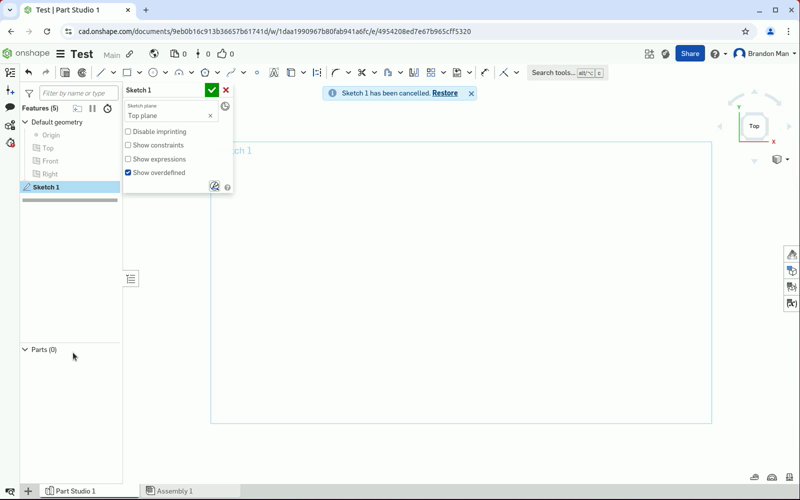
key(y)
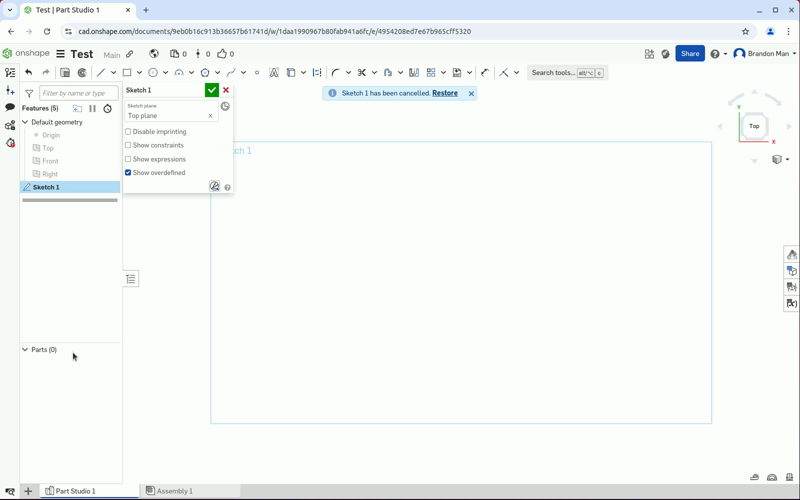
key(l)
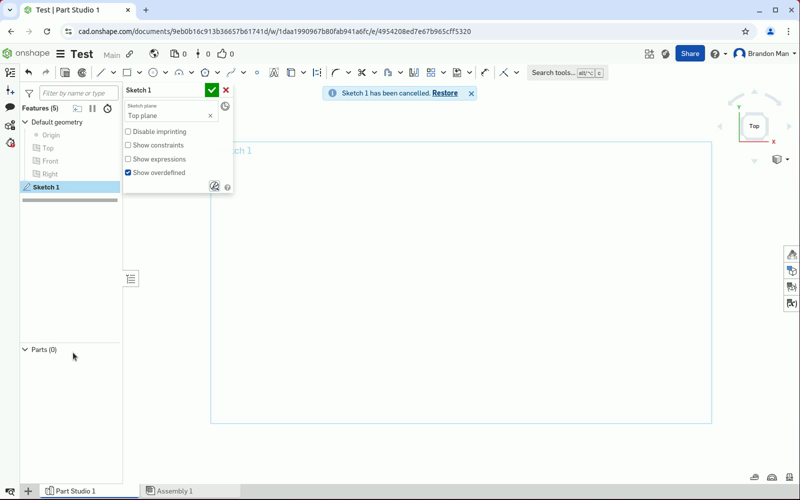
key_down(shift)
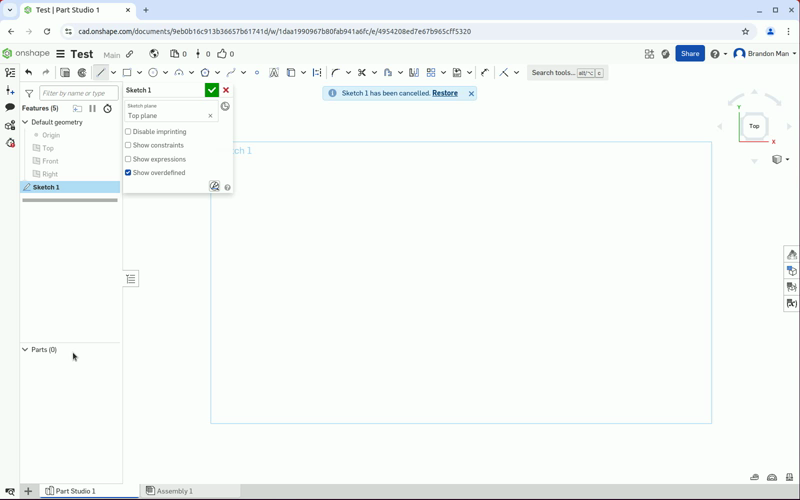
mouse_move(409, 334)
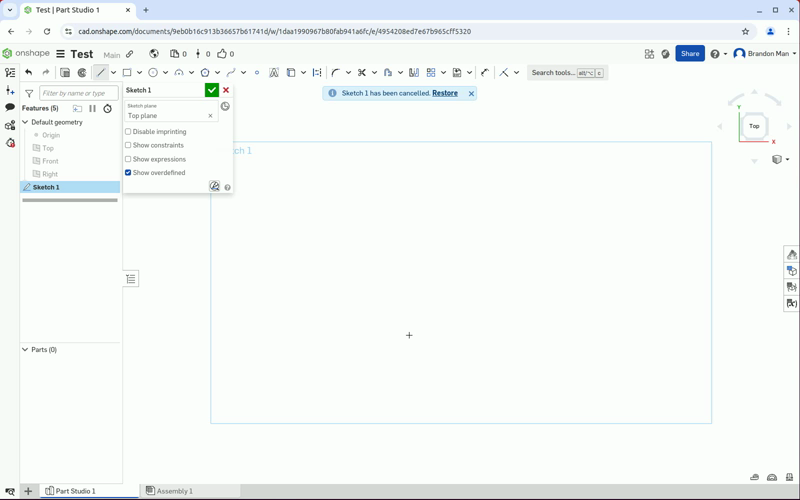
click(409, 334)
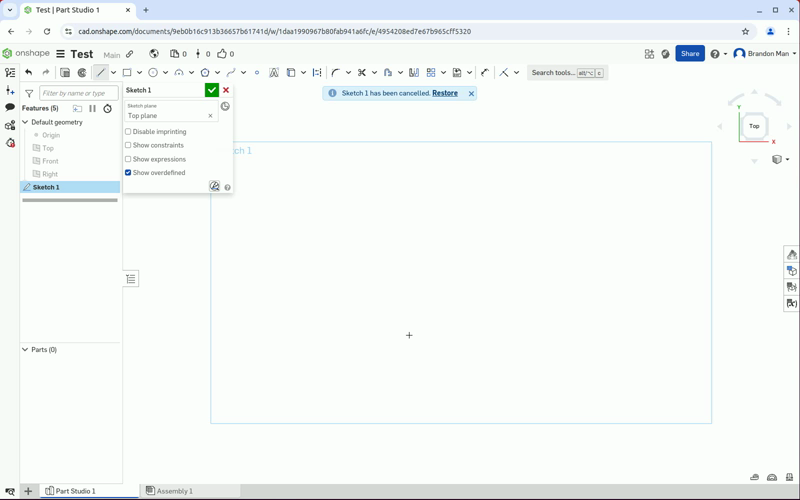
key_up(shift)
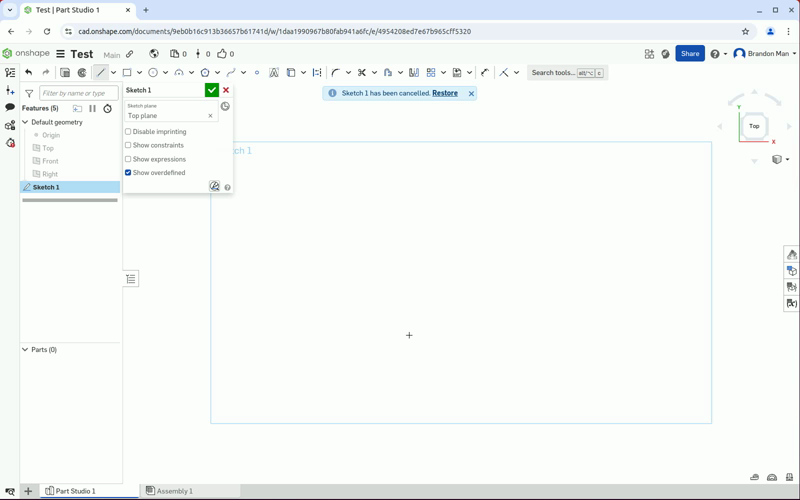
key_down(shift)
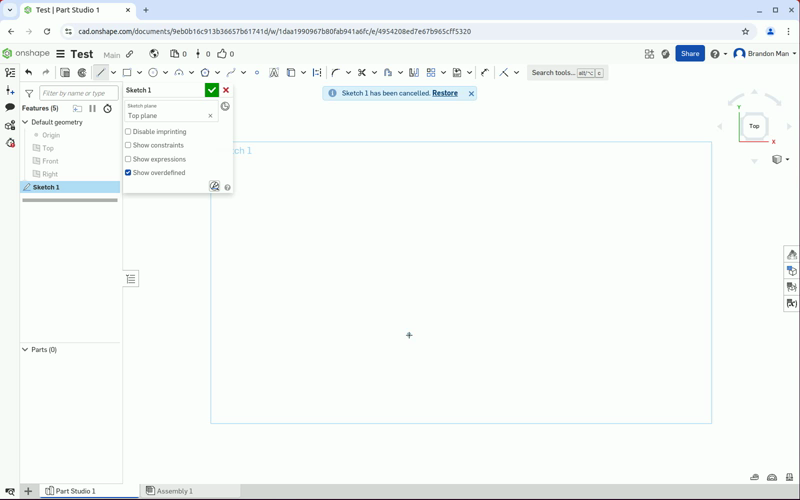
mouse_move(439, 334)
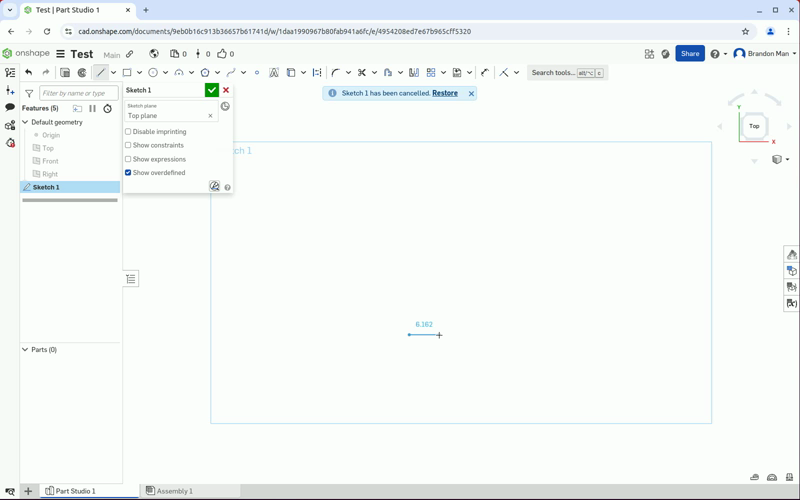
mouse_move(435, 351)
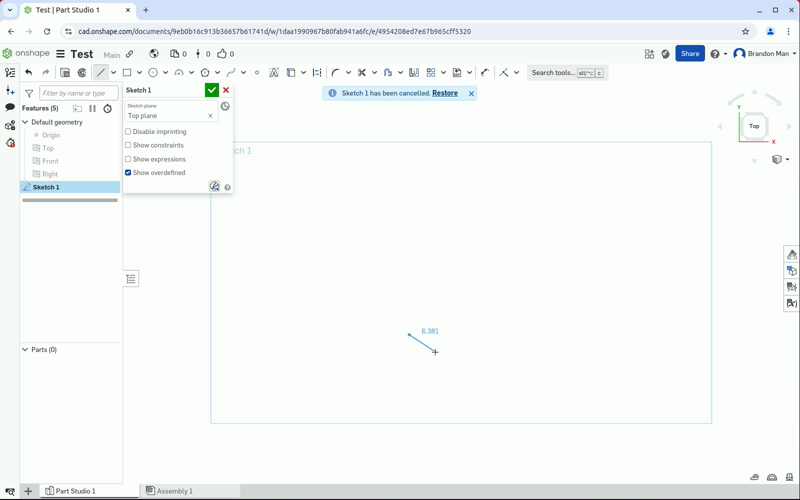
click(435, 351)
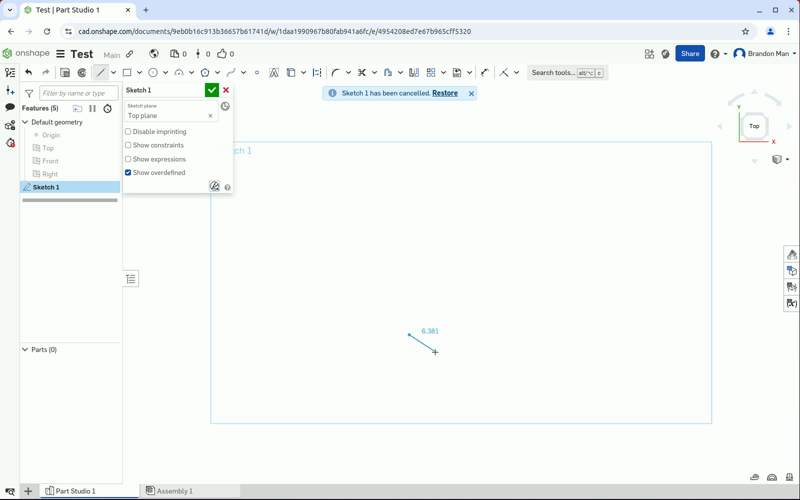
key_up(shift)
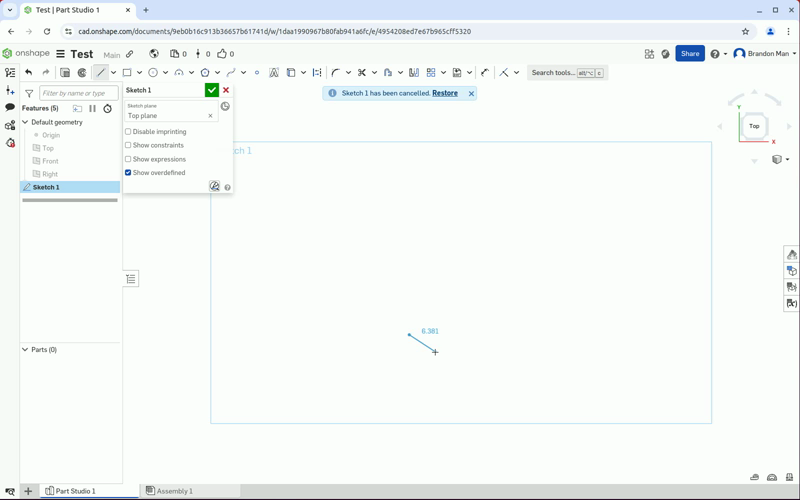
key_down(shift)
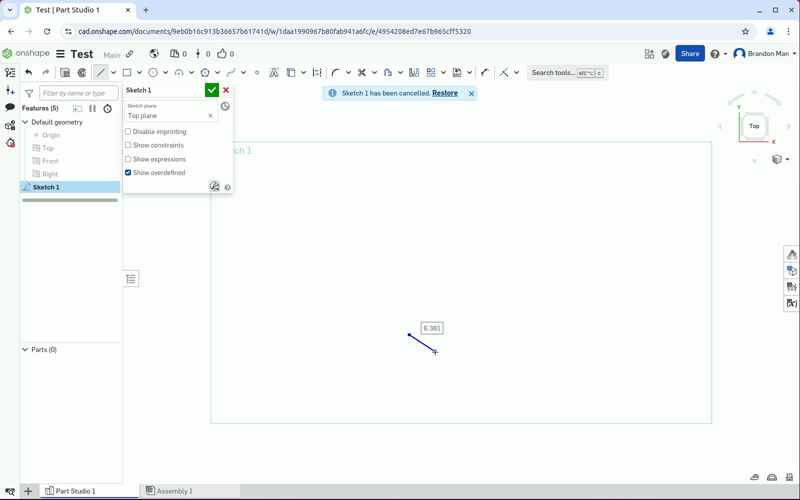
mouse_move(465, 351)
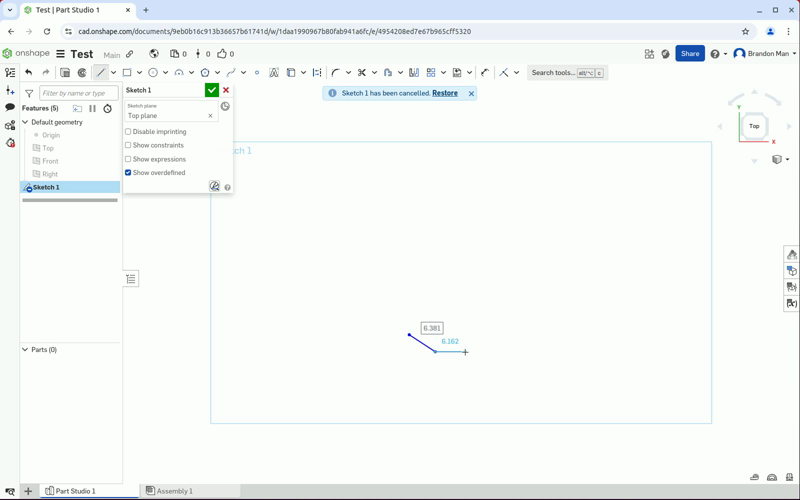
mouse_move(486, 351)
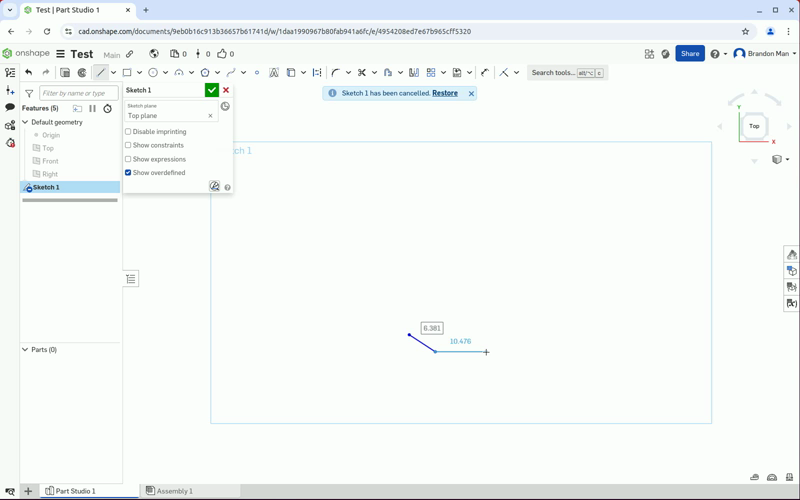
click(486, 351)
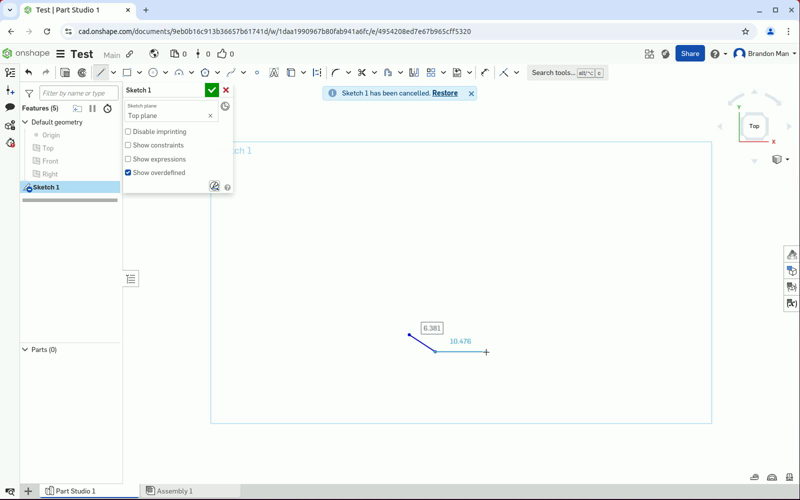
key_up(shift)
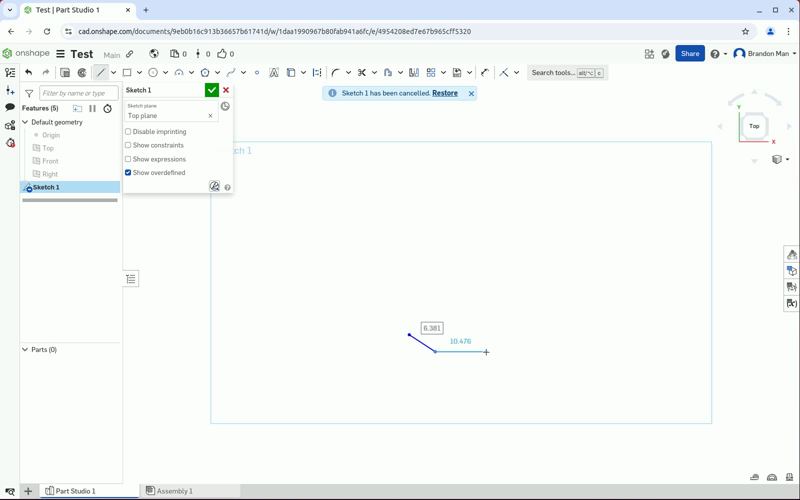
key_down(shift)
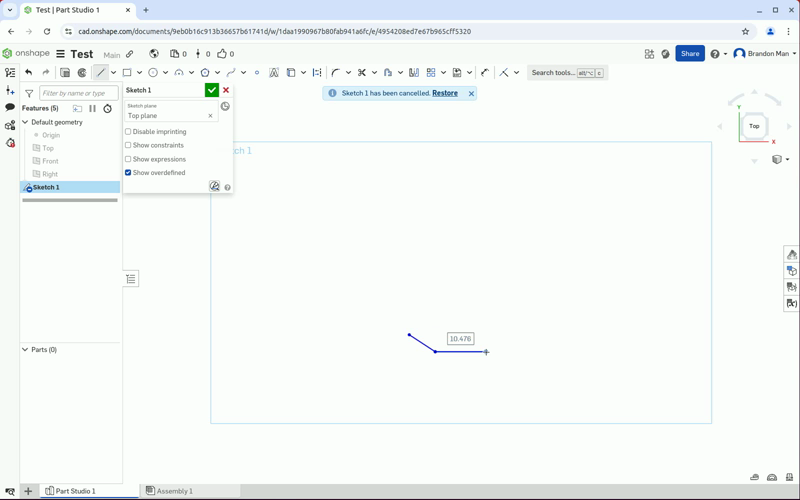
mouse_move(516, 351)
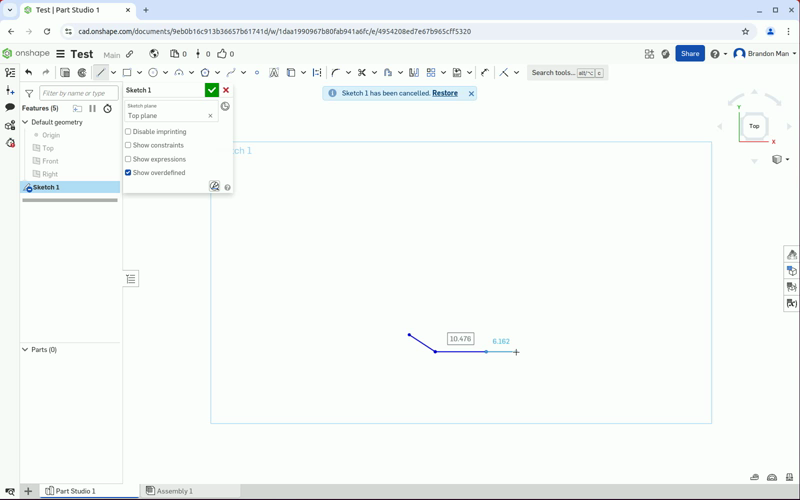
mouse_move(512, 334)
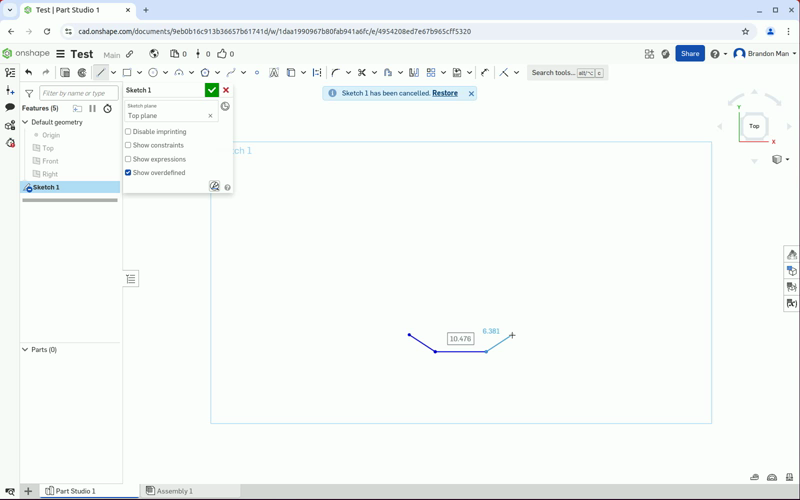
click(512, 334)
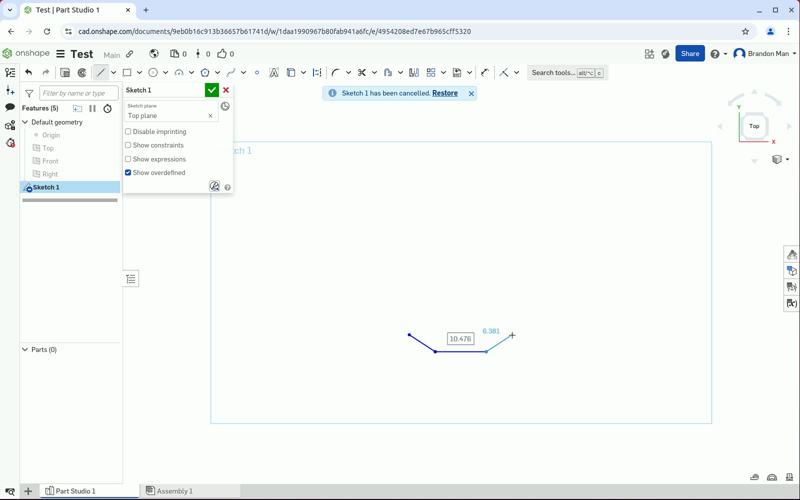
key_up(shift)
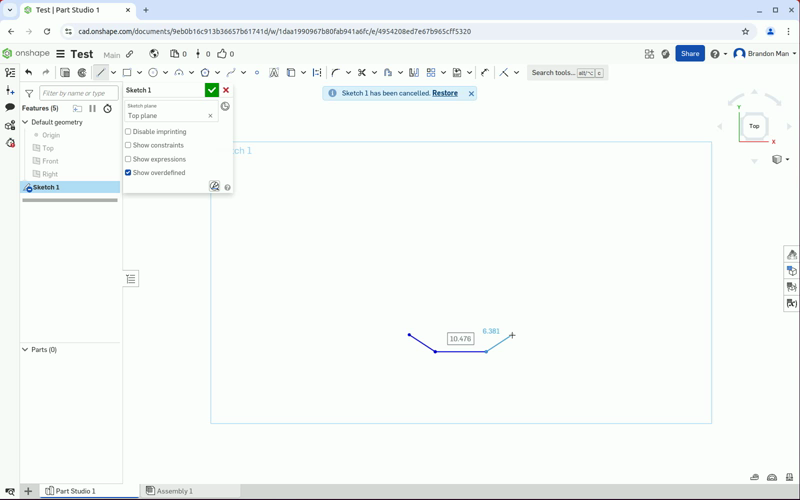
key_down(shift)
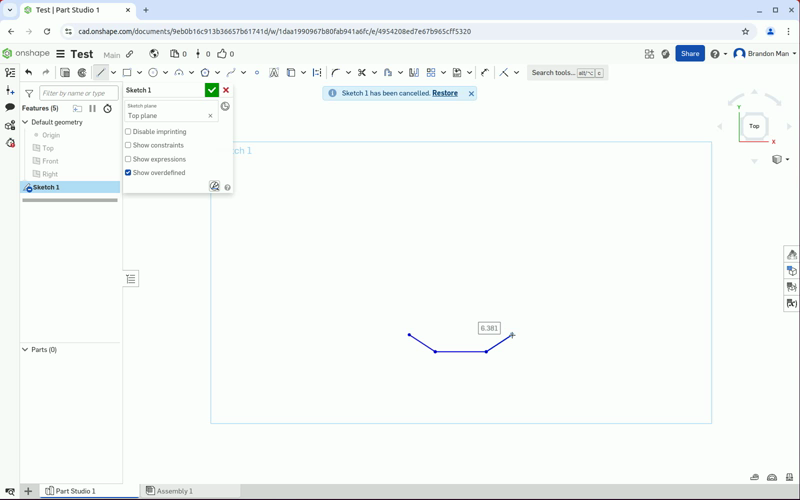
mouse_move(542, 334)
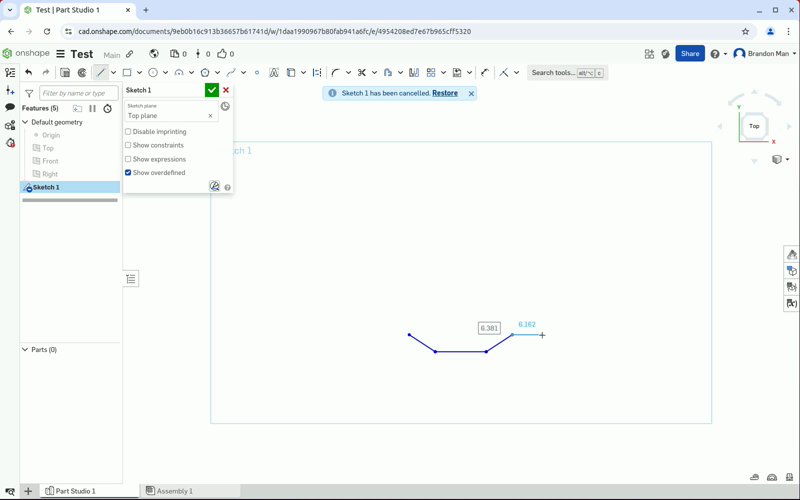
mouse_move(512, 282)
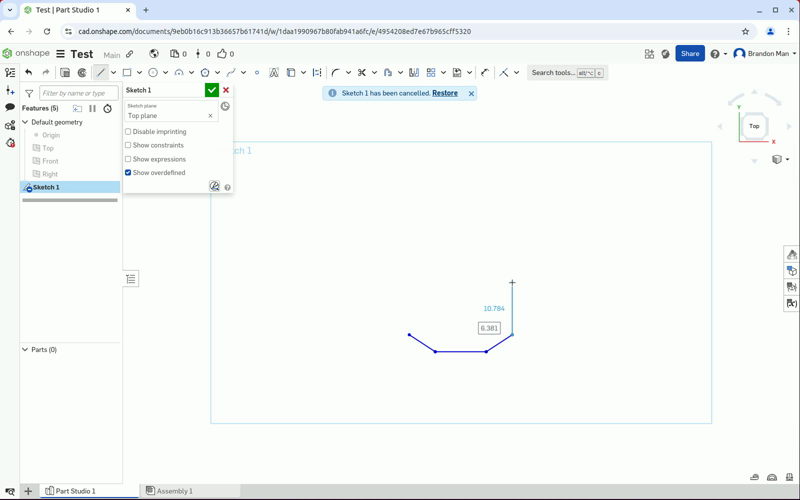
click(512, 282)
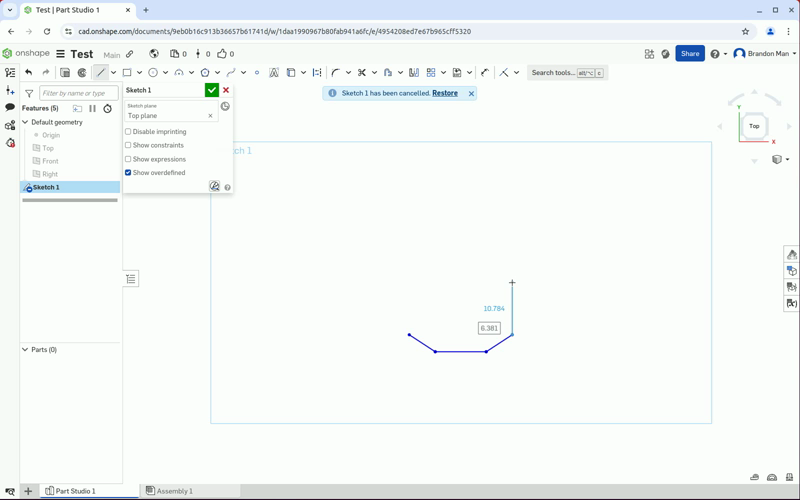
key_up(shift)
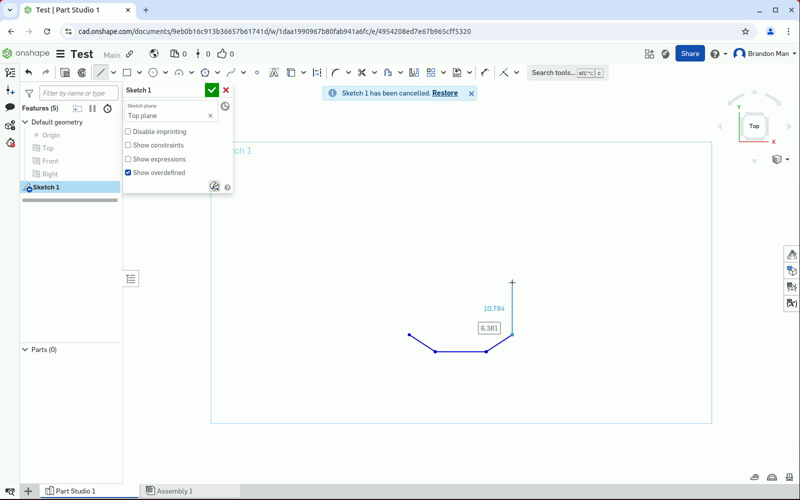
key_down(shift)
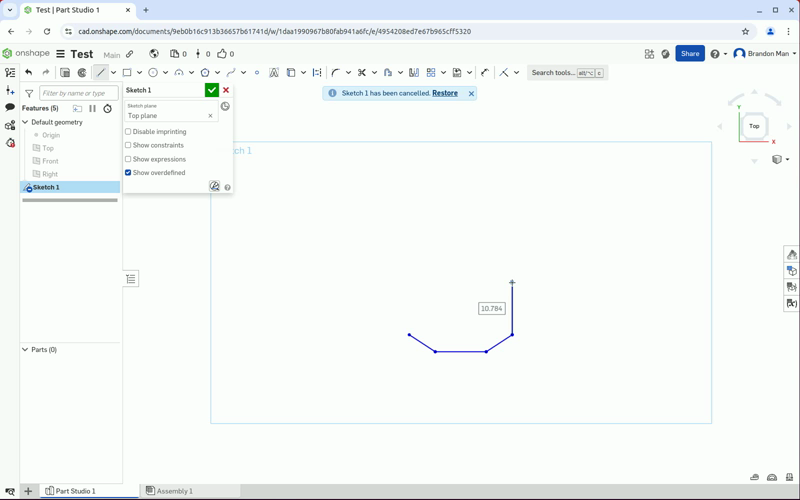
mouse_move(512, 196)
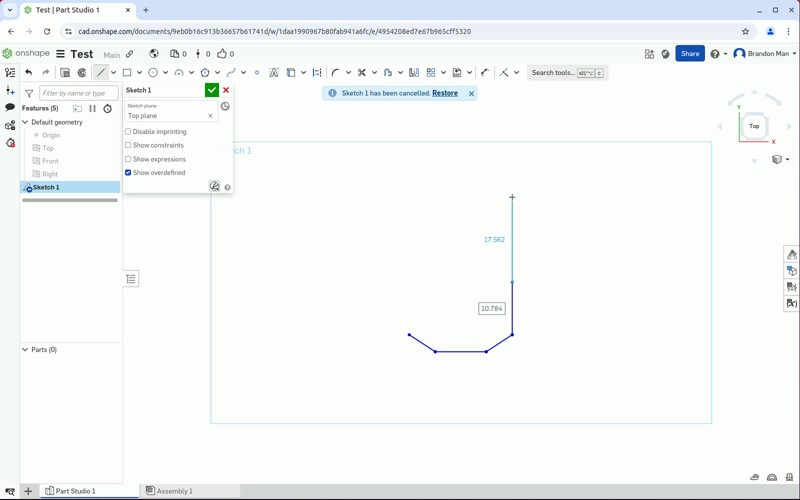
click(512, 196)
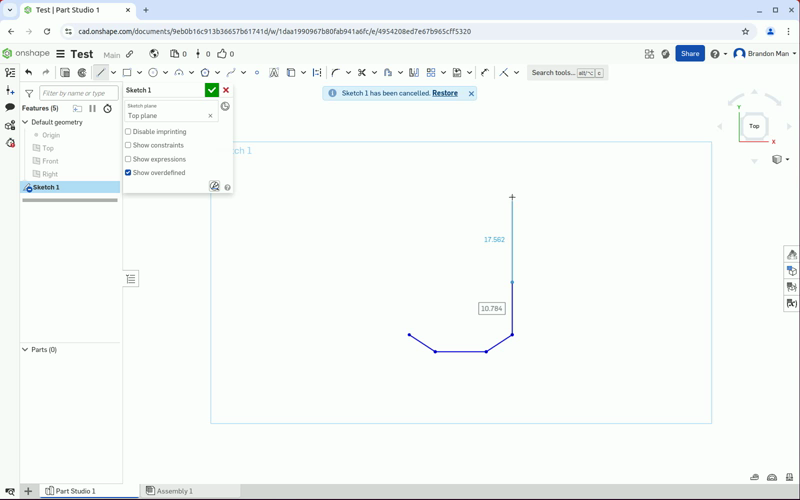
key_up(shift)
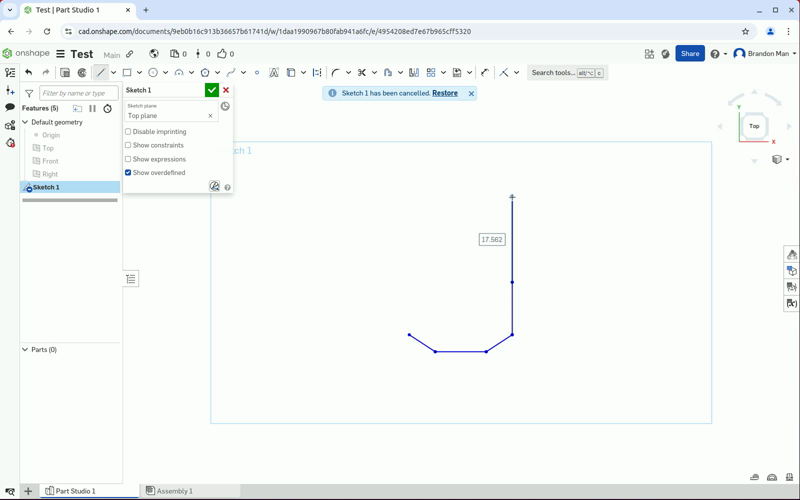
key_down(shift)
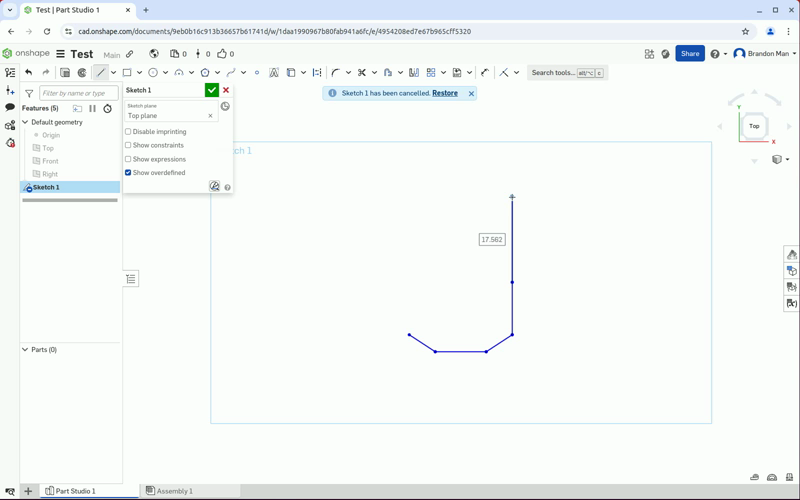
mouse_move(542, 196)
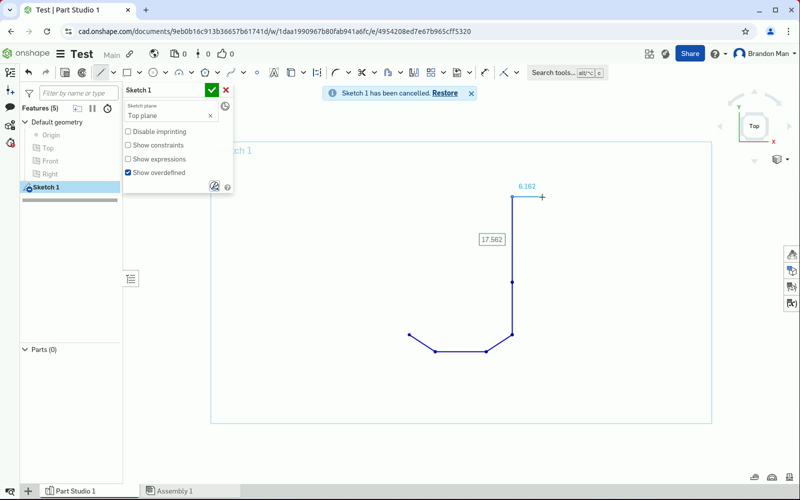
mouse_move(503, 196)
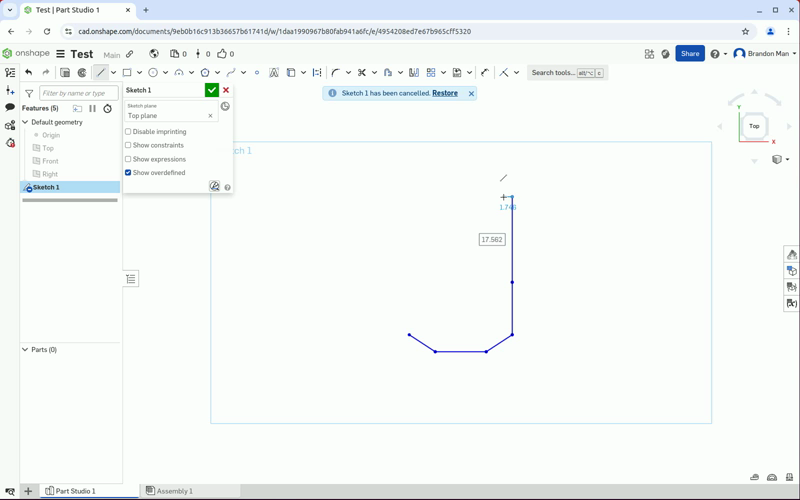
click(503, 196)
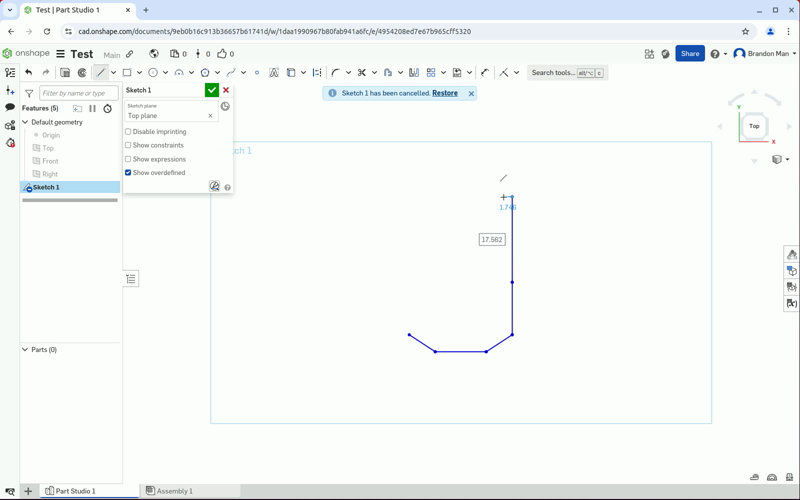
key_up(shift)
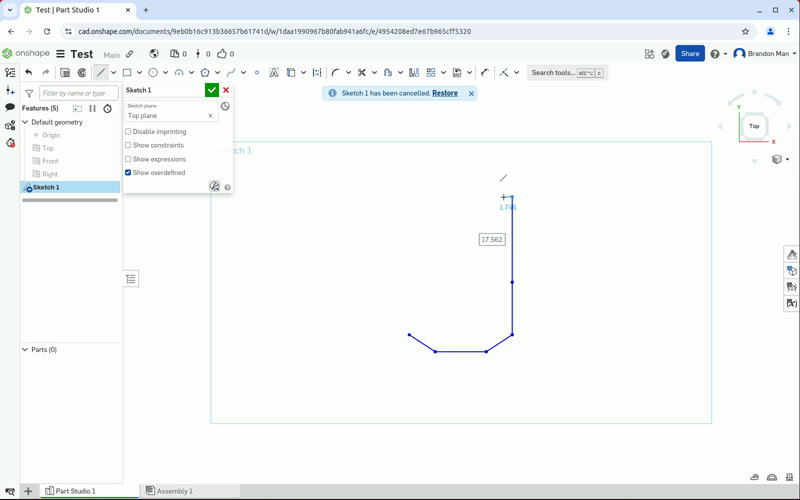
key_down(shift)
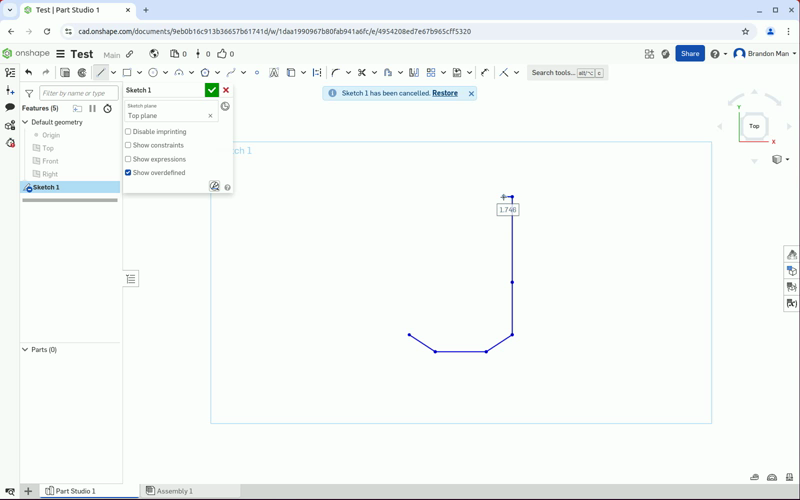
mouse_move(503, 282)
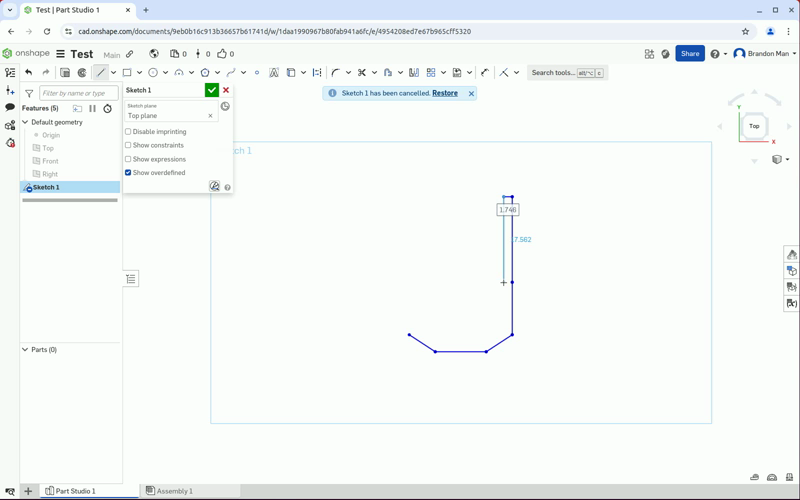
click(503, 282)
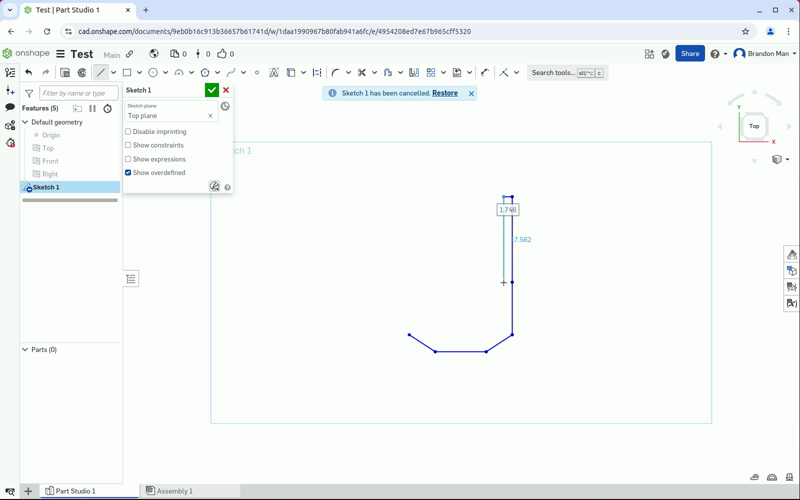
key_up(shift)
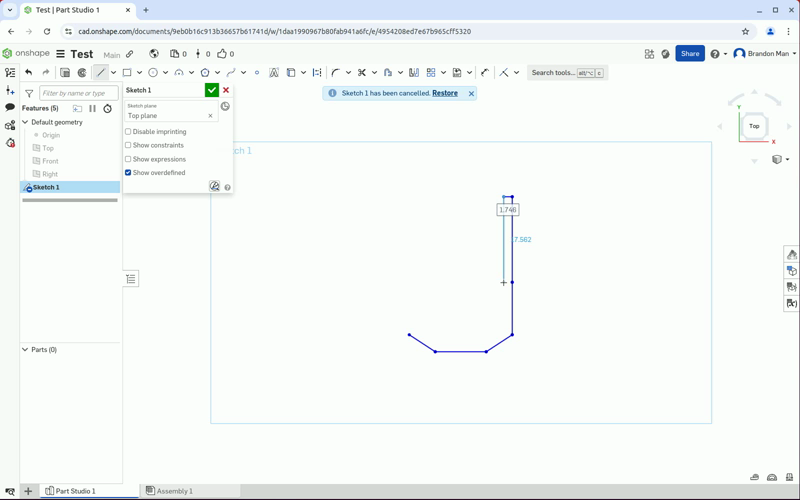
key(esc)
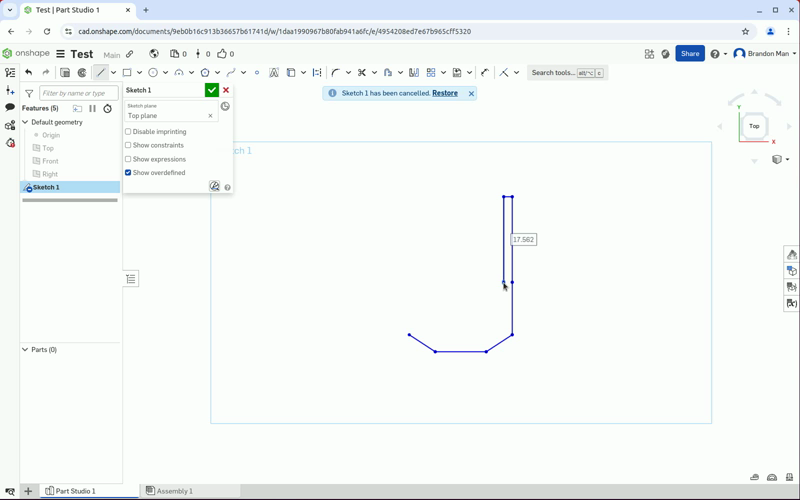
key(a)
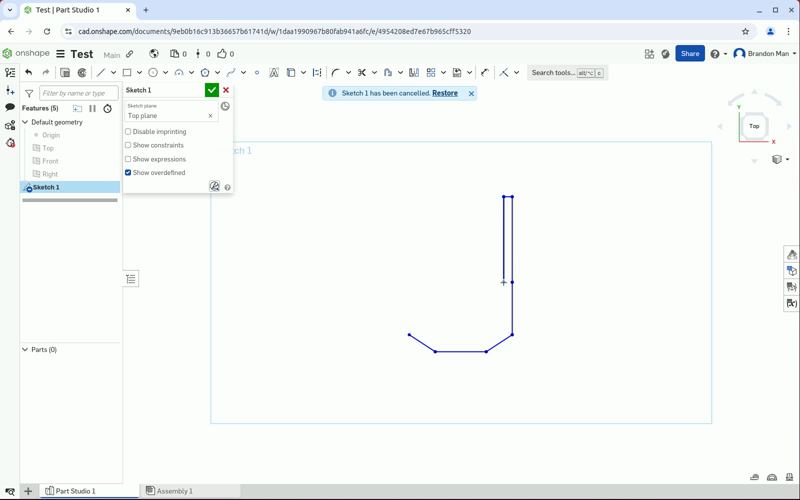
mouse_move(503, 282)
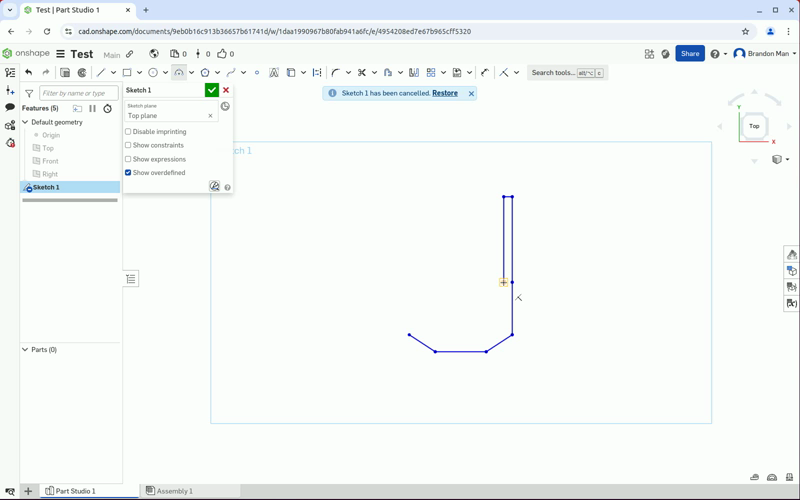
click(503, 282)
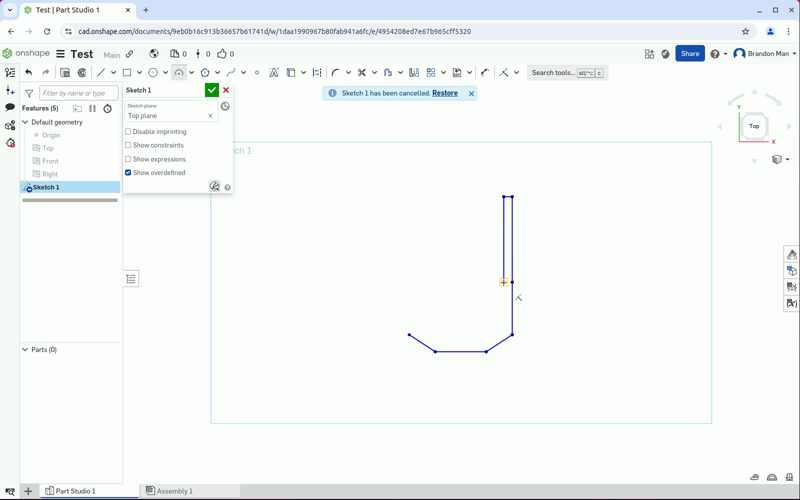
key_down(shift)
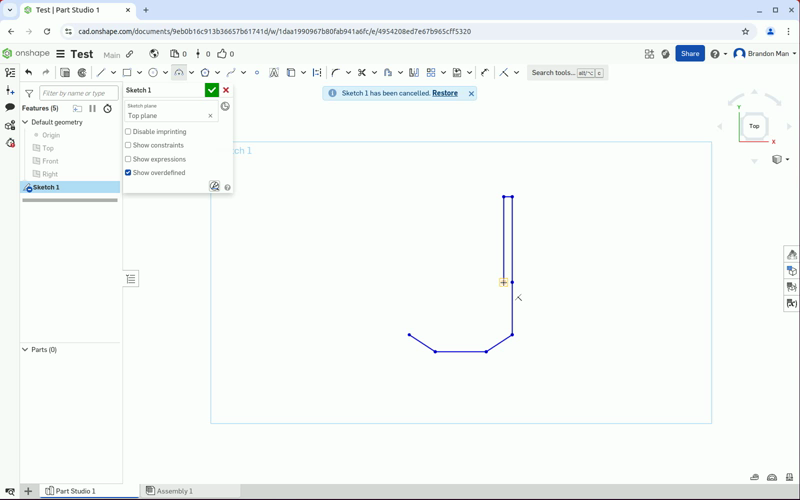
mouse_move(417, 282)
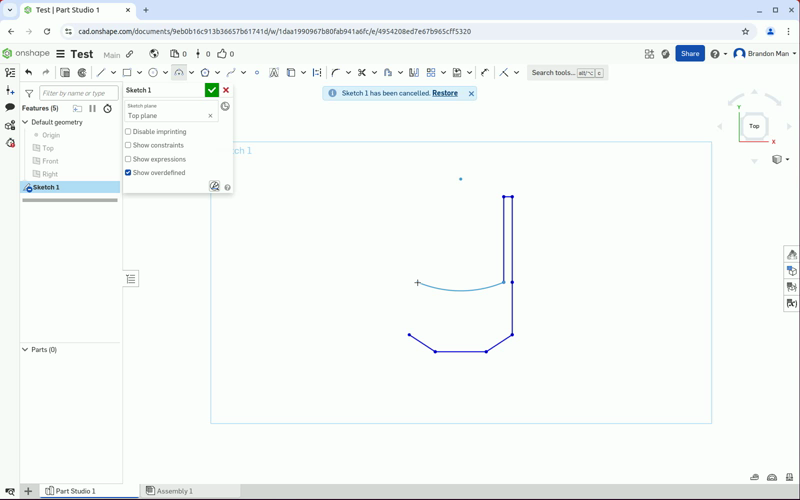
click(417, 282)
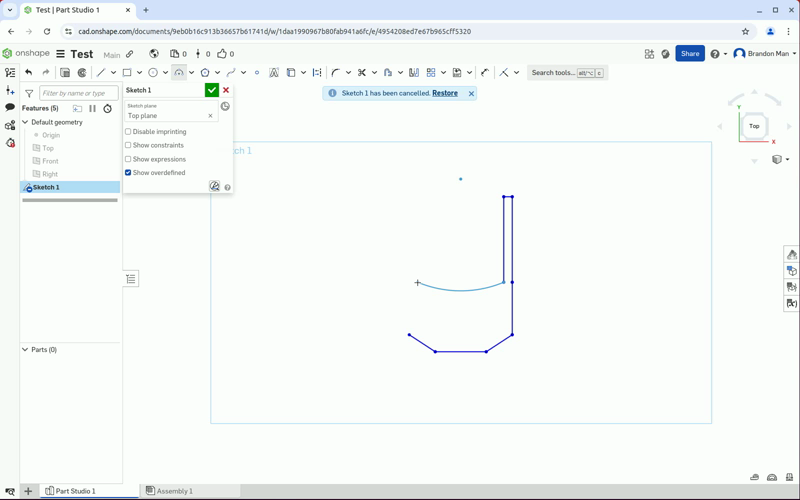
mouse_move(460, 325)
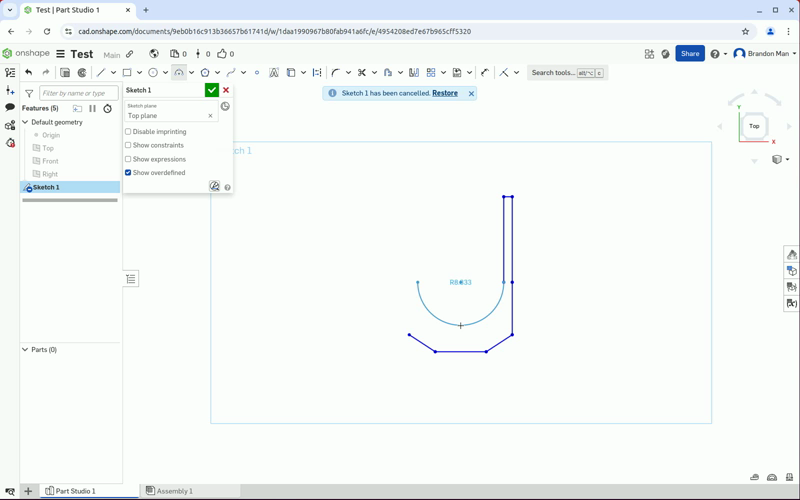
click(460, 325)
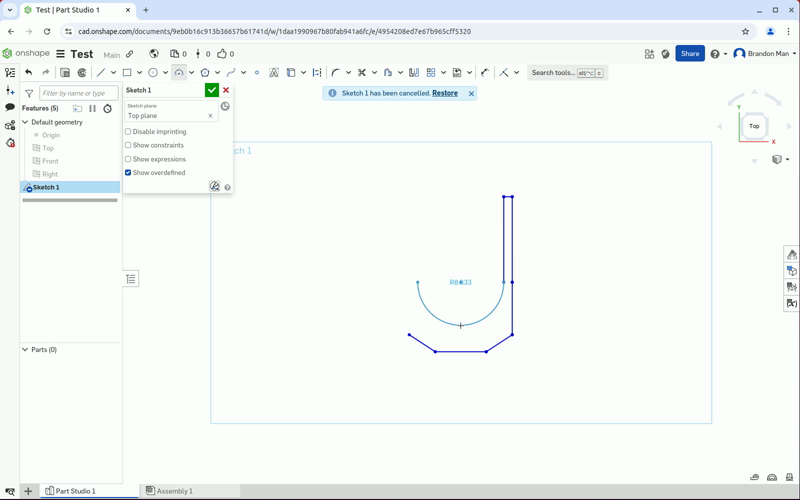
key_up(shift)
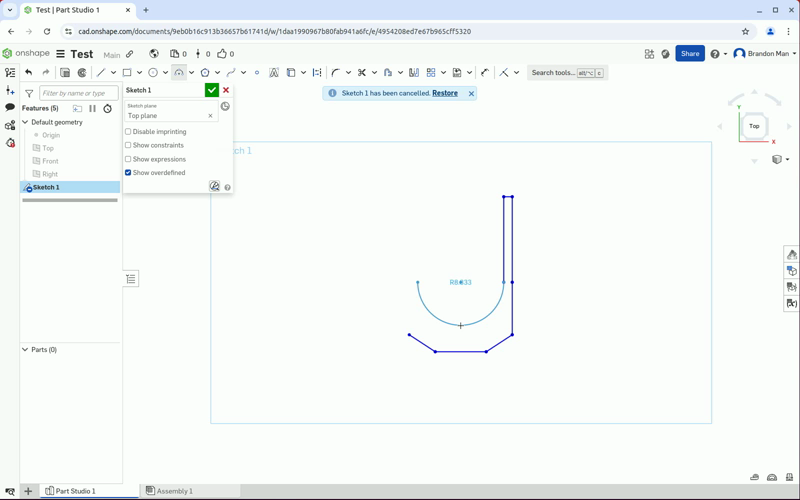
key(esc)
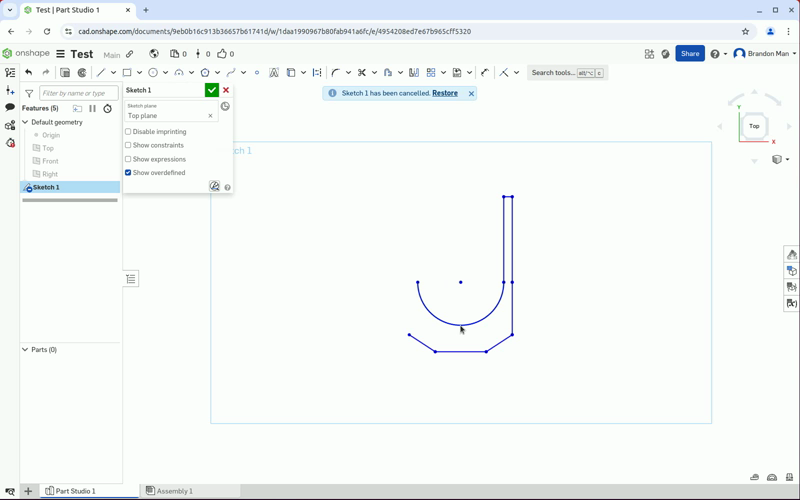
key(l)
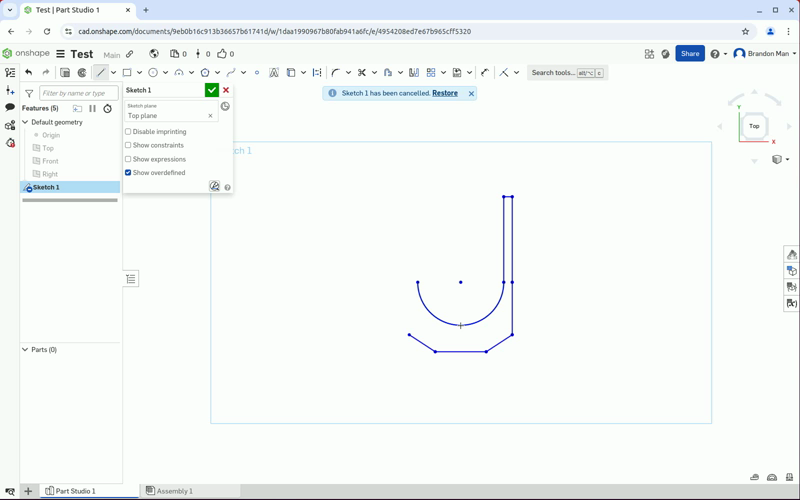
mouse_move(417, 282)
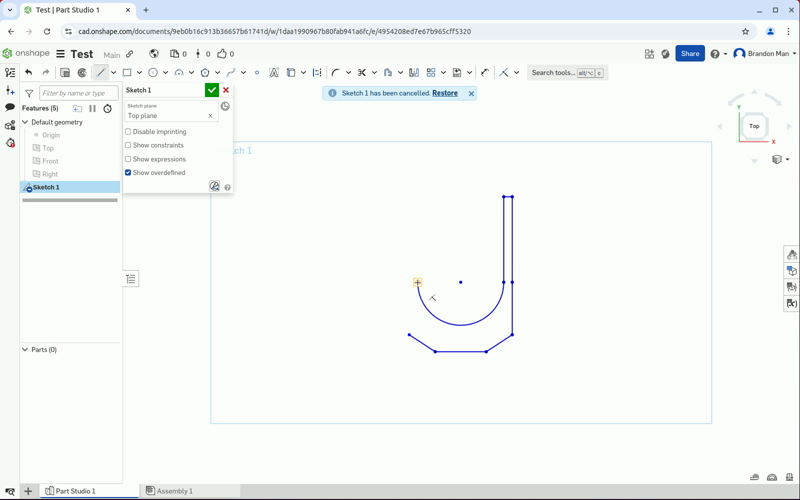
click(417, 282)
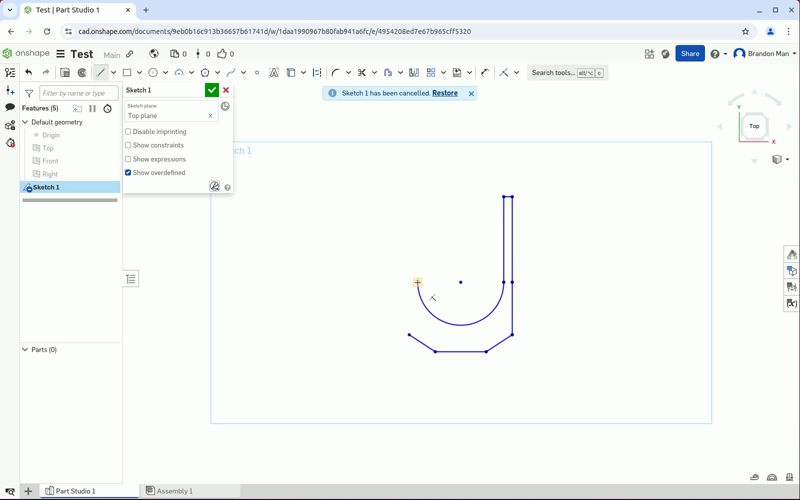
key_down(shift)
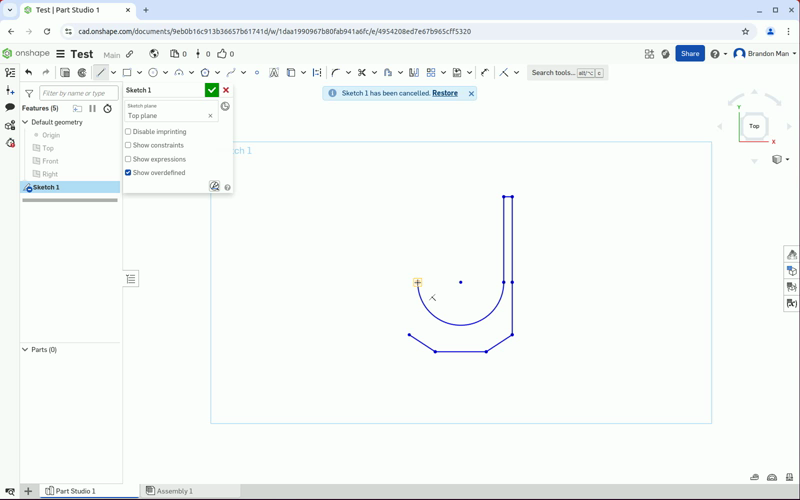
mouse_move(417, 196)
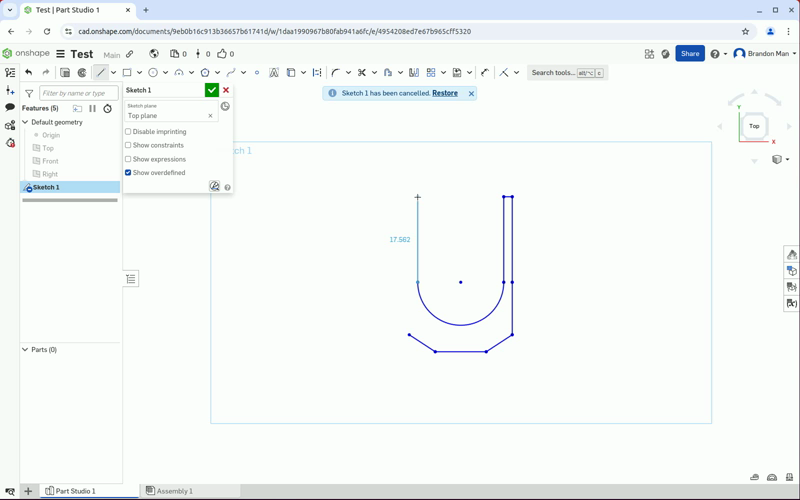
click(417, 196)
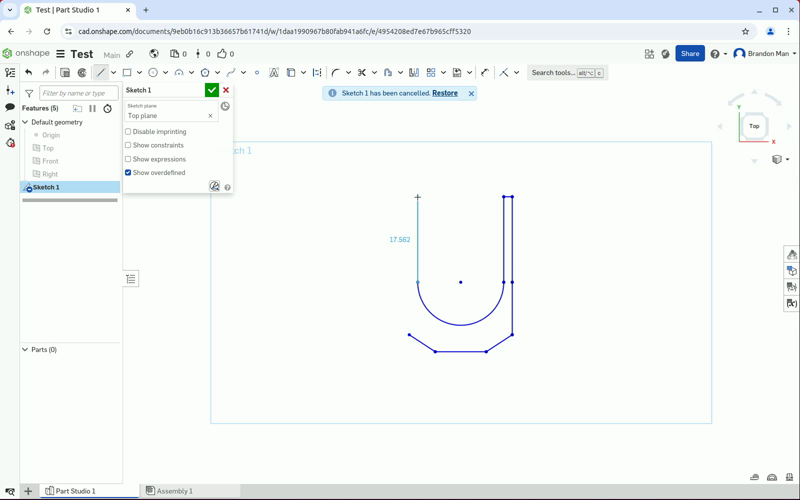
key_up(shift)
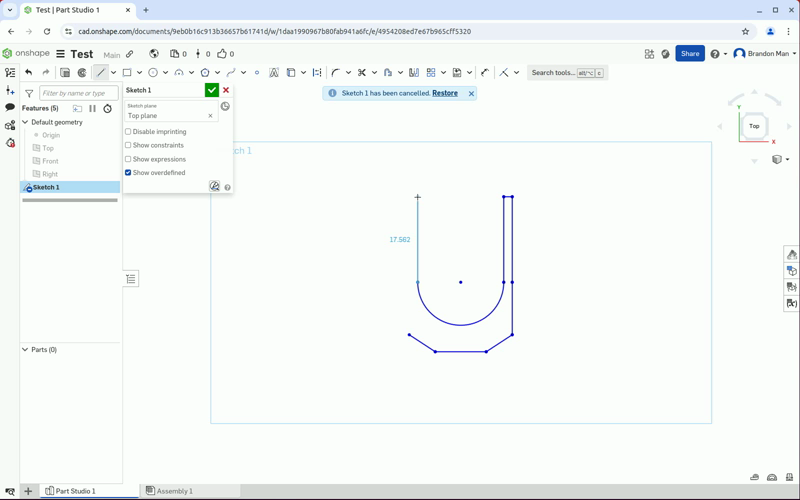
key_down(shift)
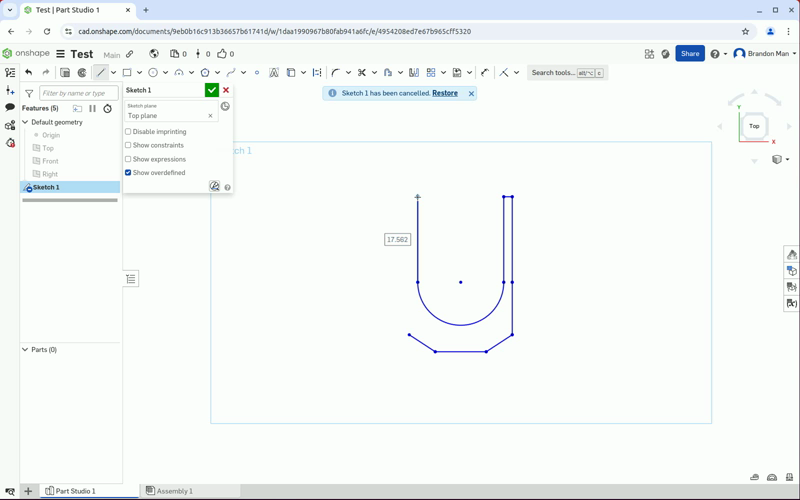
mouse_move(447, 196)
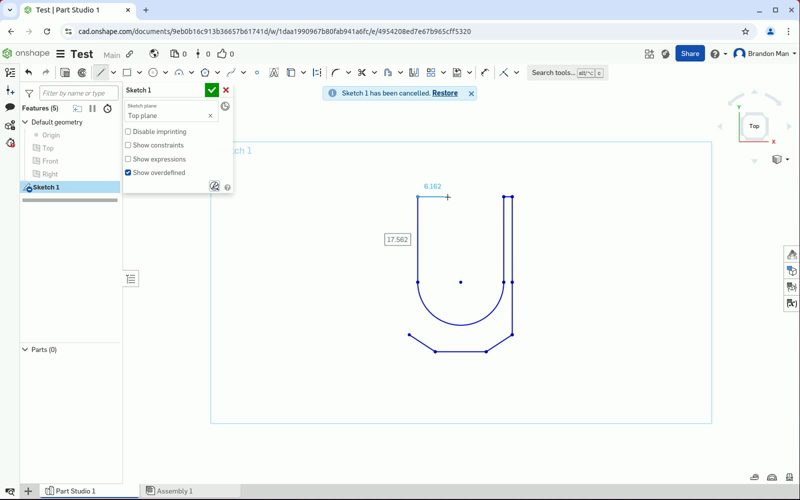
mouse_move(409, 196)
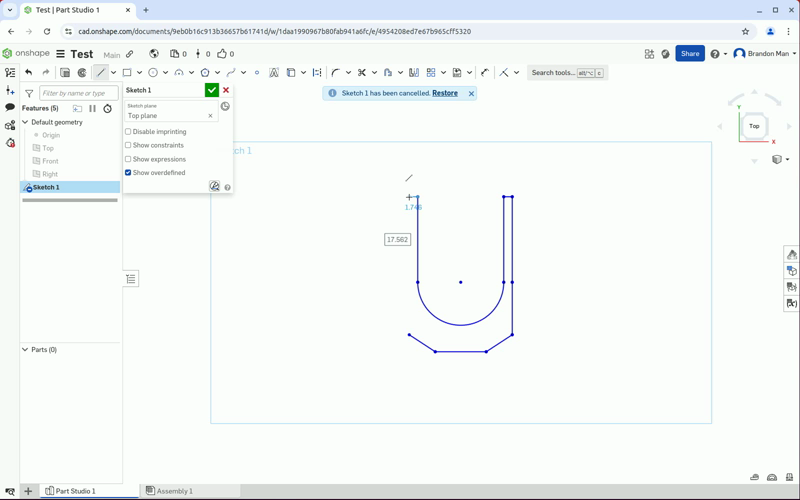
click(409, 196)
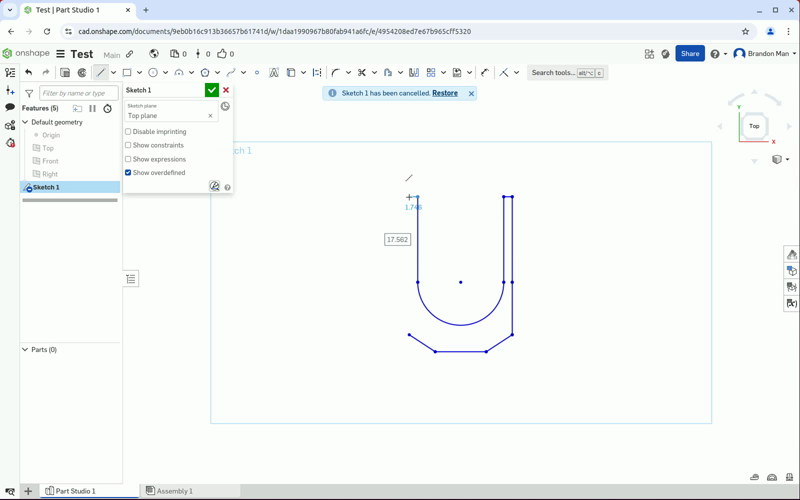
key_up(shift)
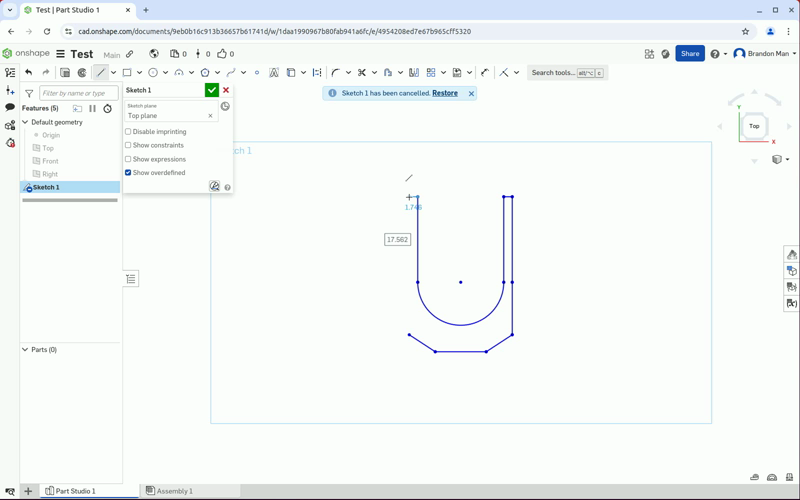
key_down(shift)
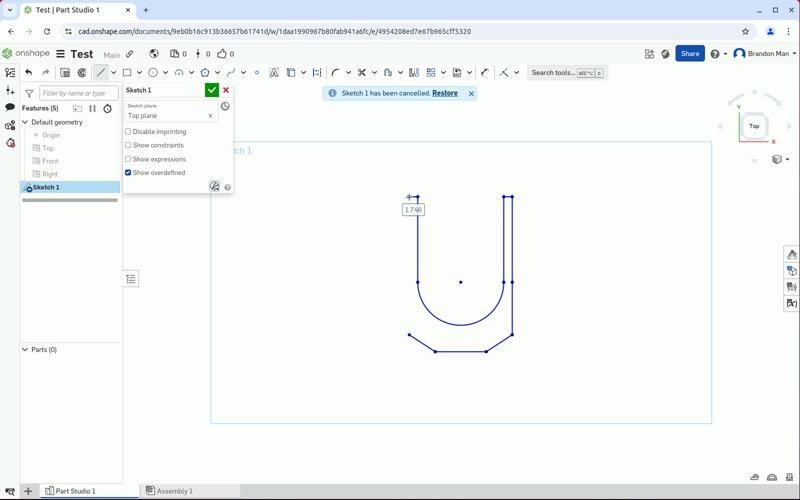
mouse_move(409, 282)
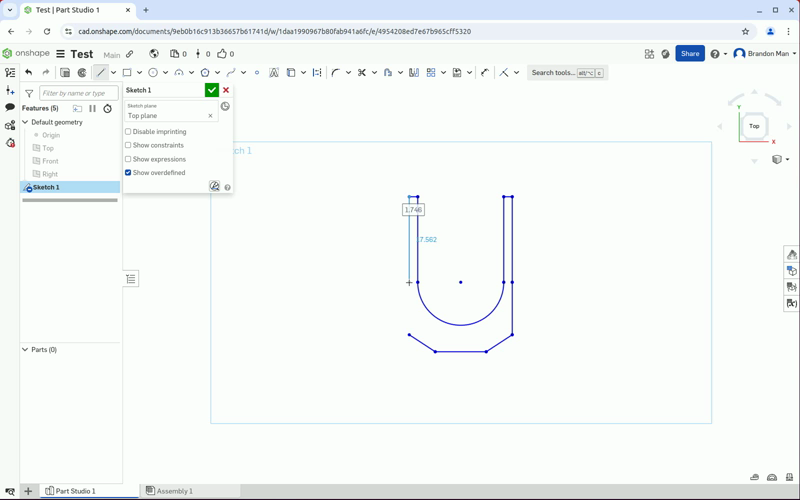
click(409, 282)
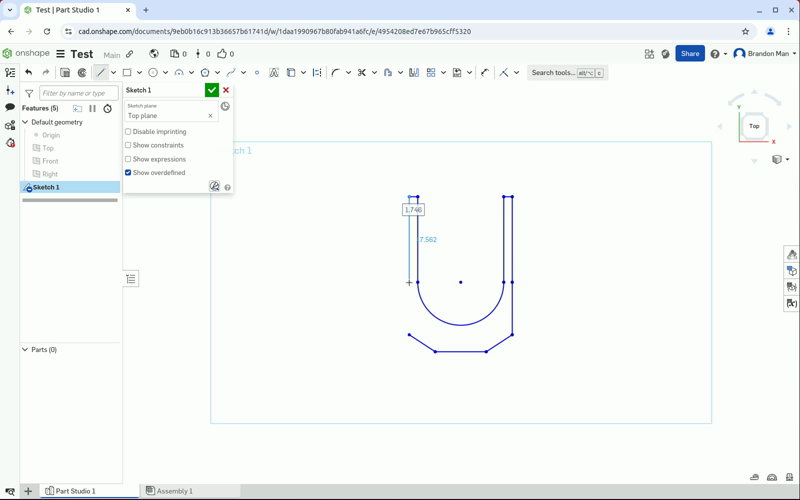
key_up(shift)
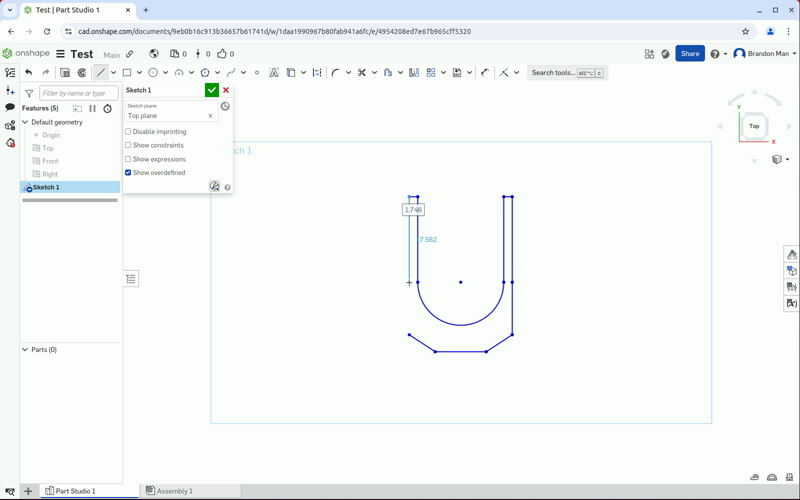
mouse_move(439, 282)
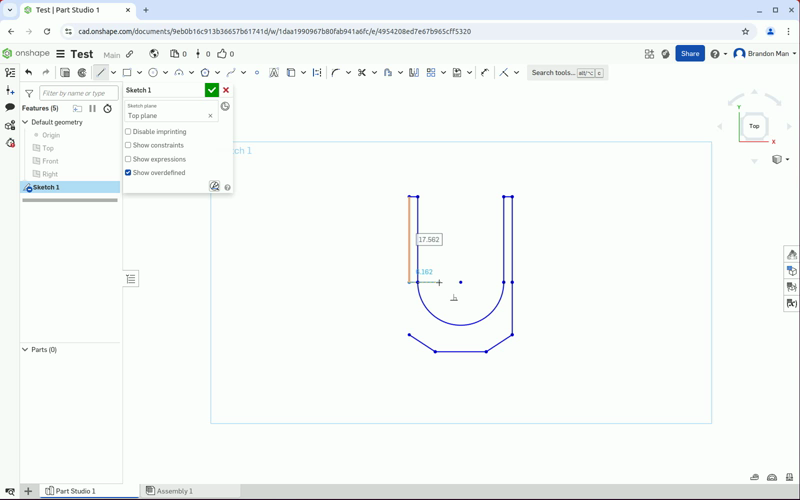
key_down(shift)
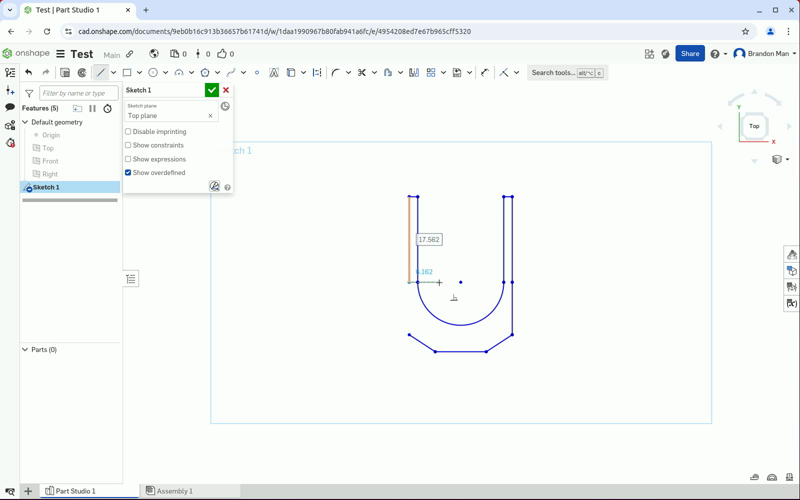
mouse_move(409, 334)
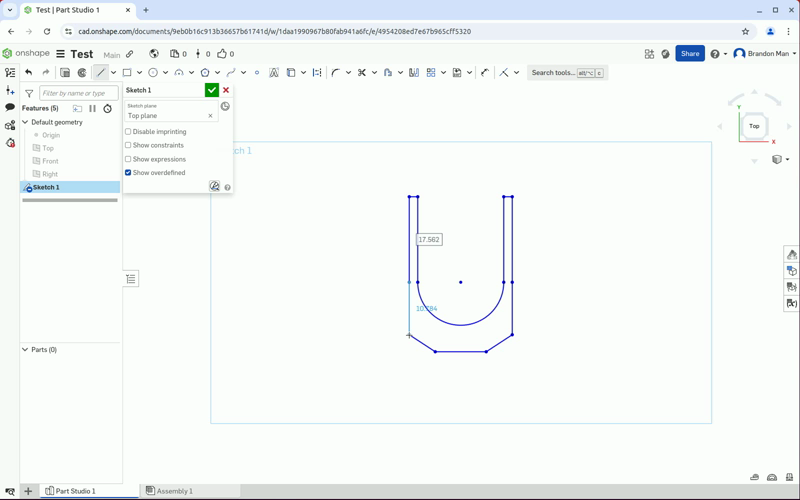
key_up(shift)
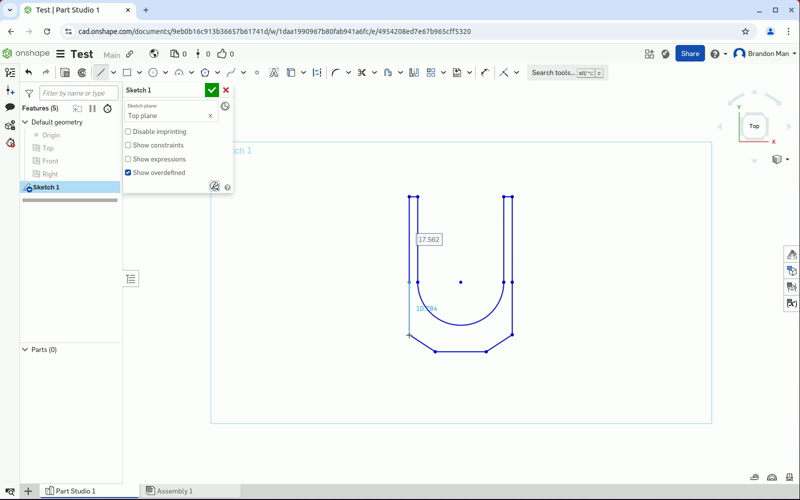
click(409, 334)
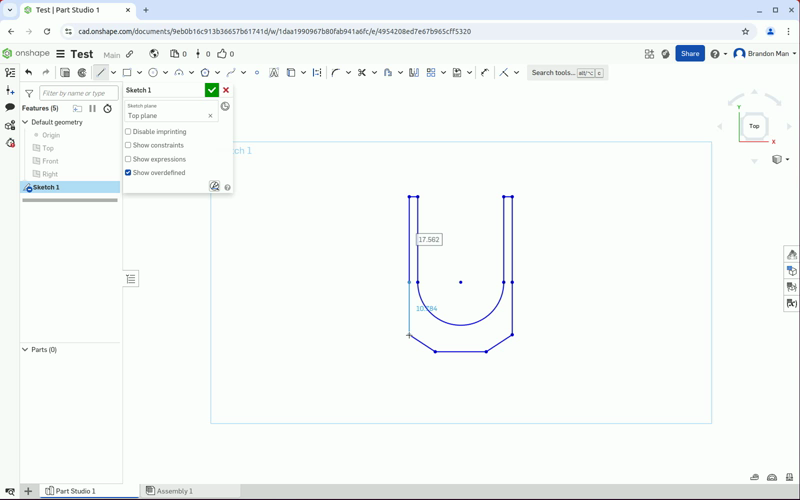
key(esc)
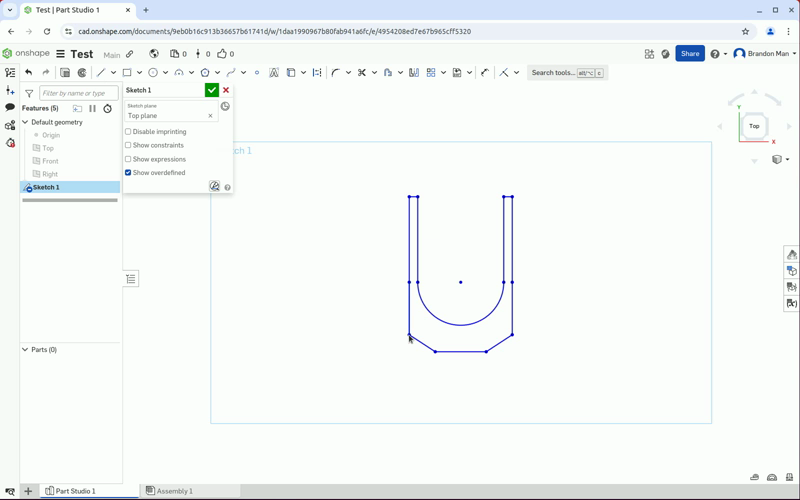
key(l)
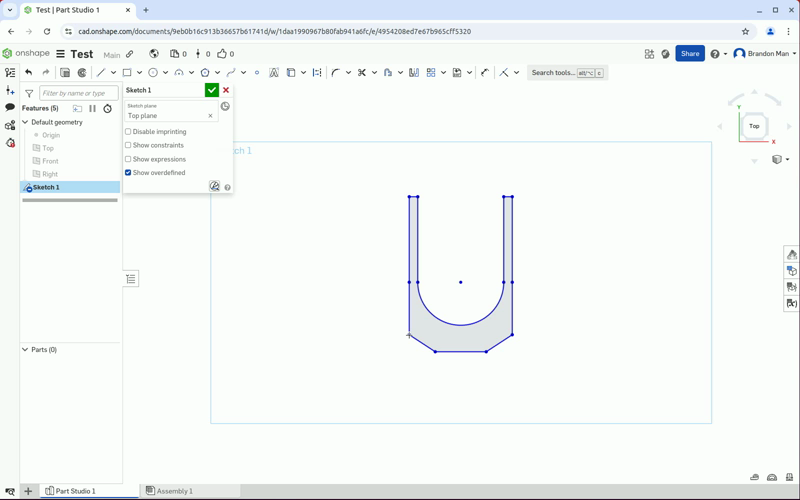
key_down(shift)
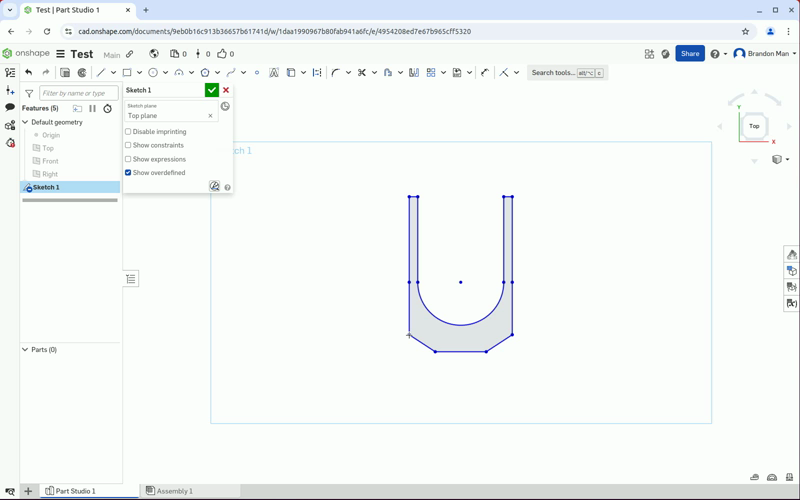
mouse_move(417, 330)
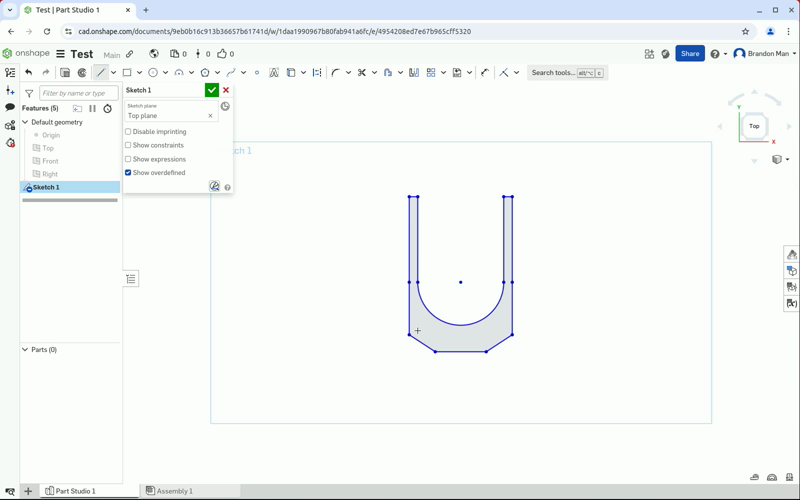
click(417, 330)
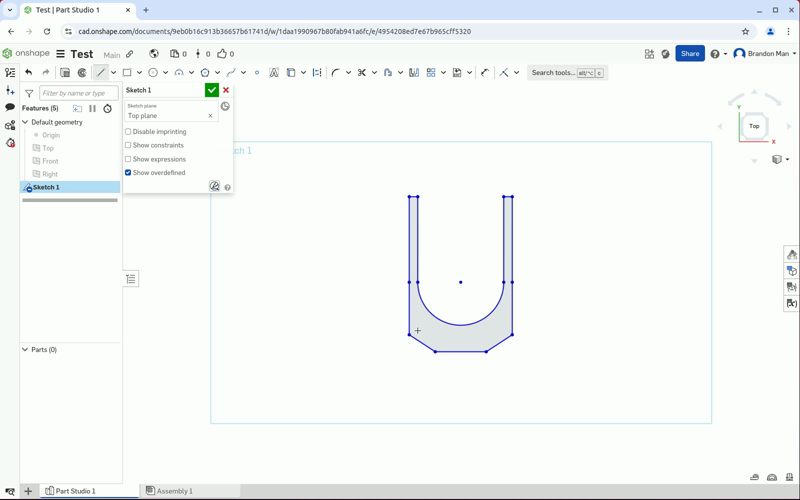
key_up(shift)
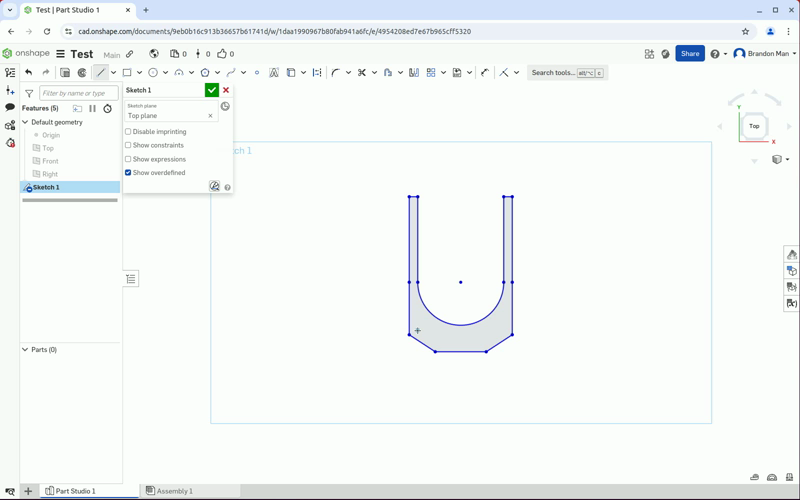
key_down(shift)
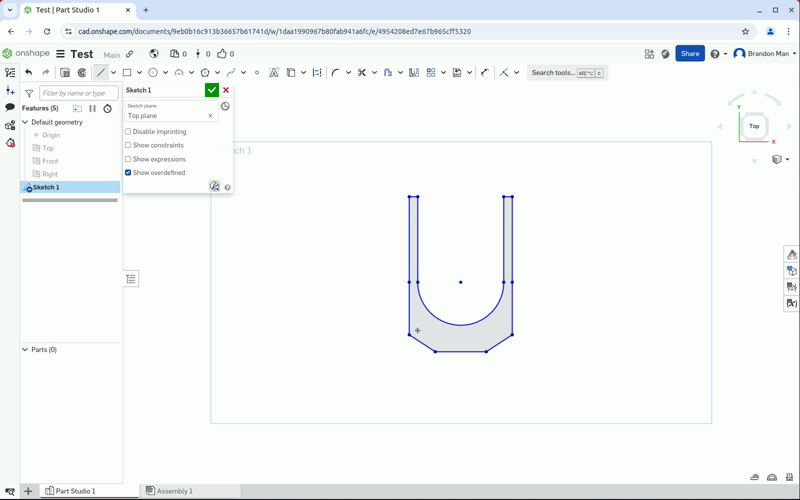
mouse_move(447, 330)
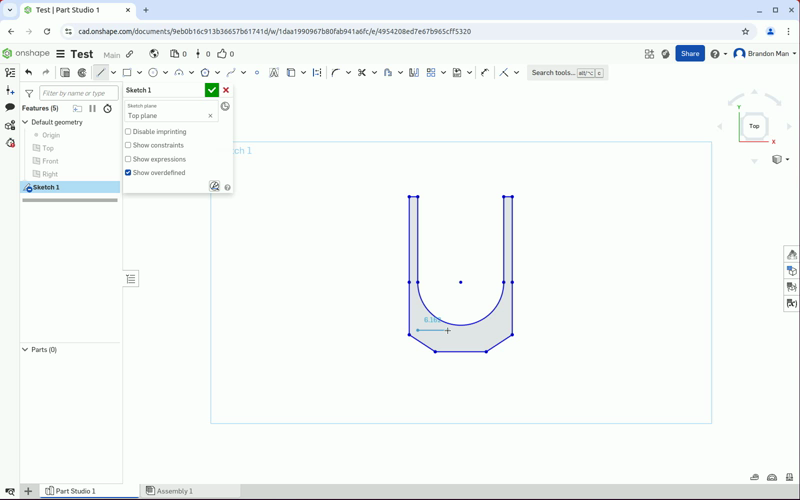
mouse_move(438, 343)
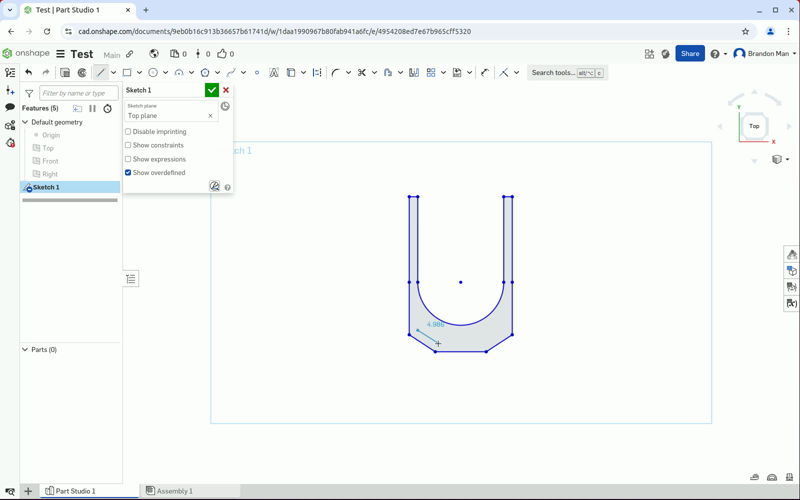
click(438, 343)
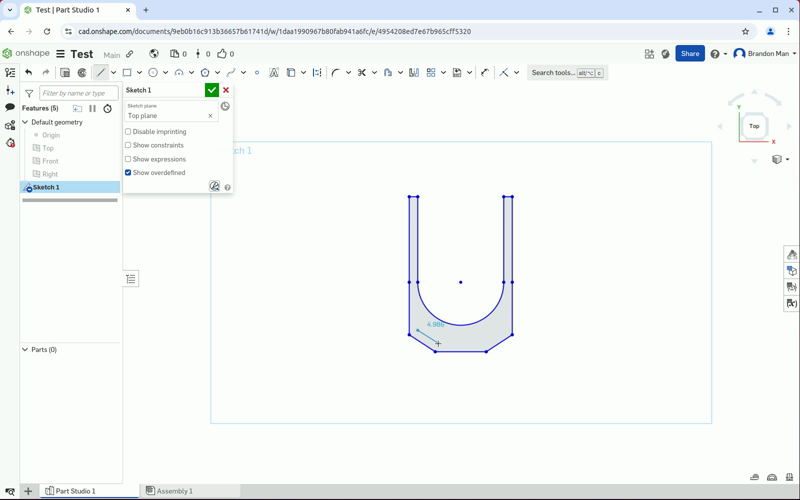
key_up(shift)
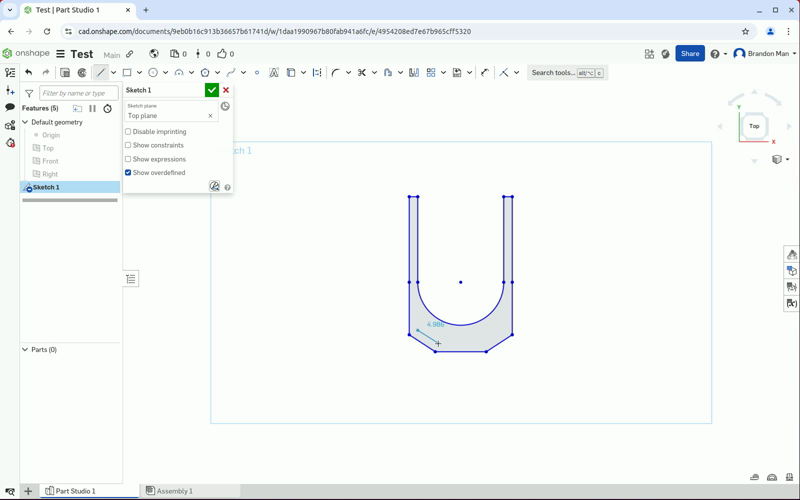
key_down(shift)
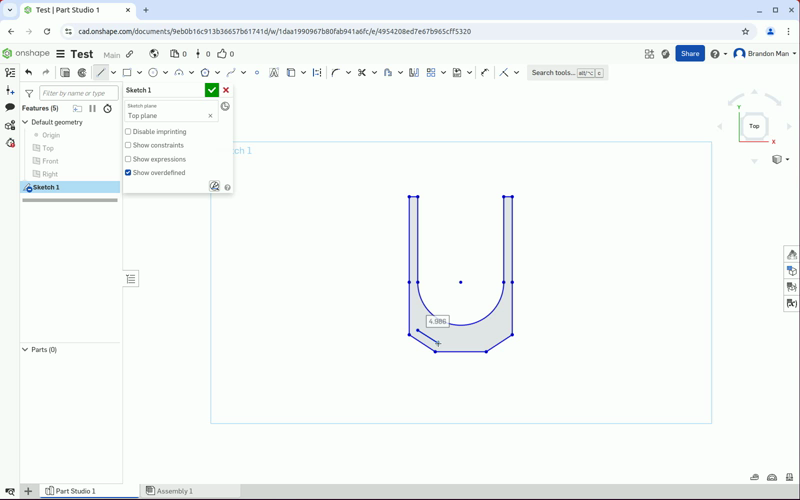
mouse_move(468, 343)
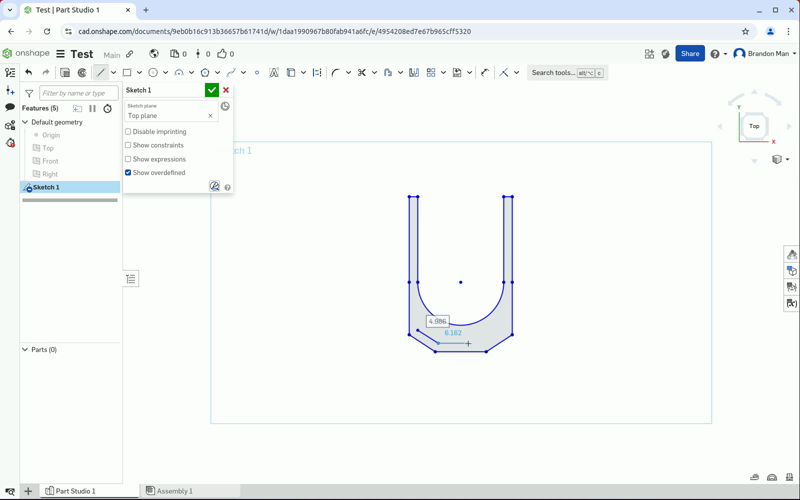
mouse_move(484, 343)
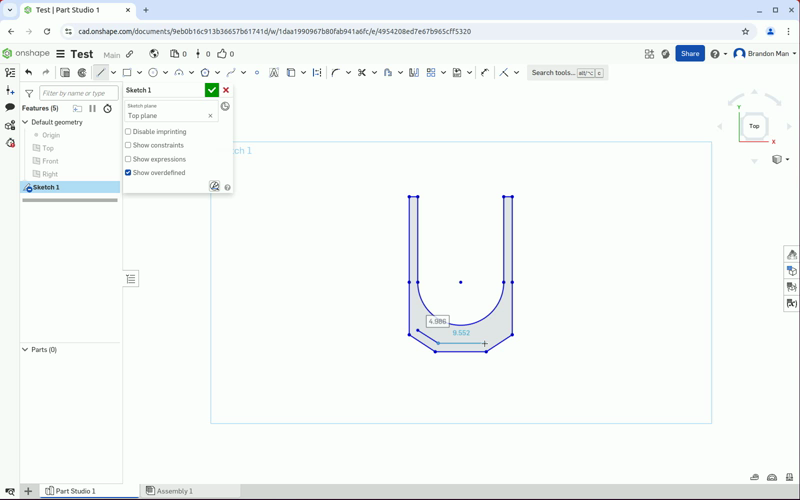
click(484, 343)
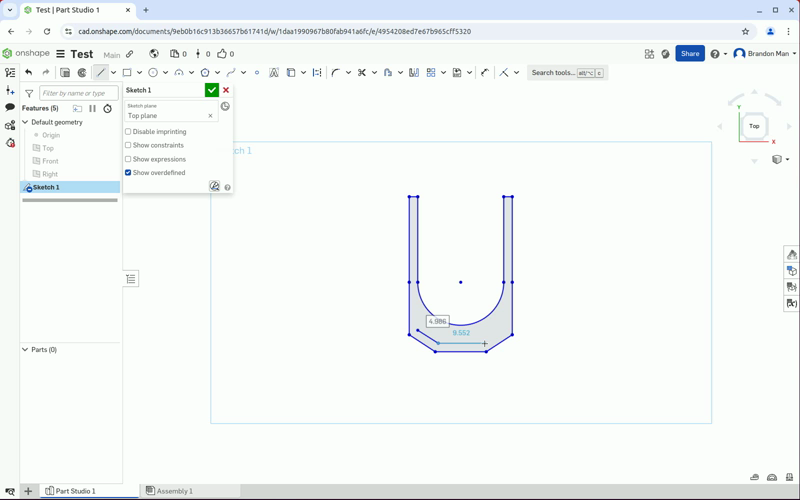
key_up(shift)
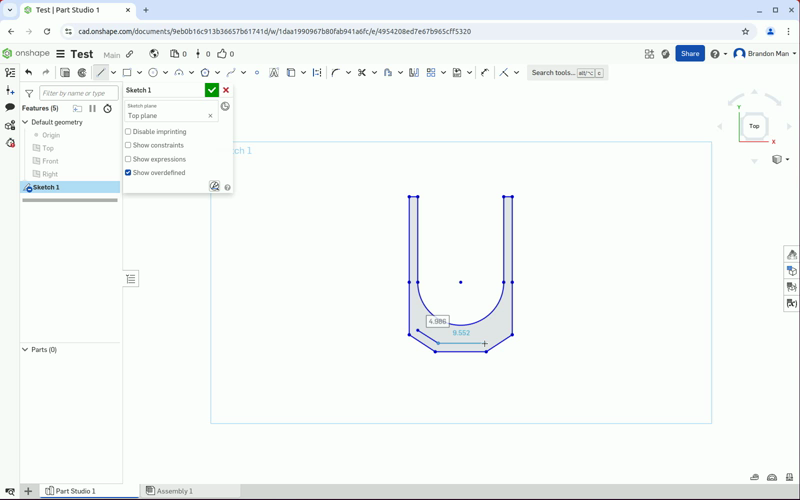
key_down(shift)
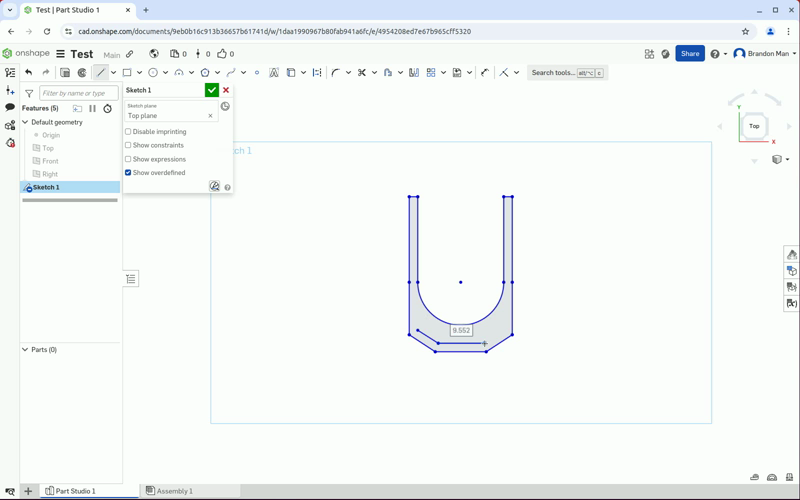
mouse_move(514, 343)
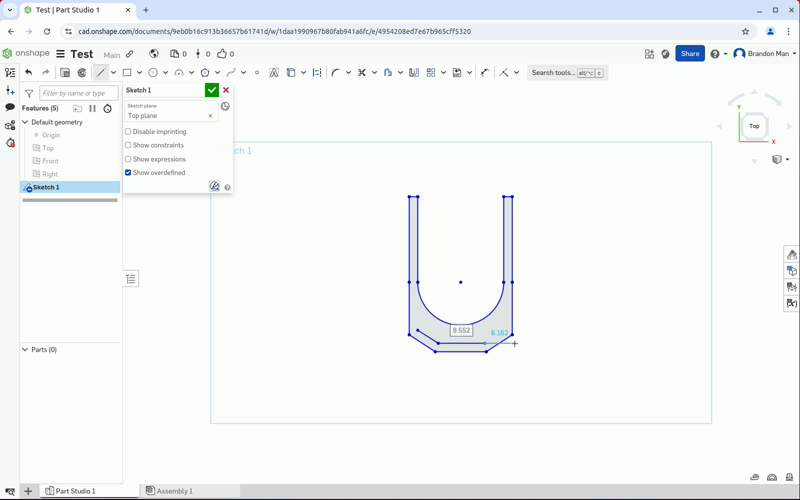
mouse_move(503, 330)
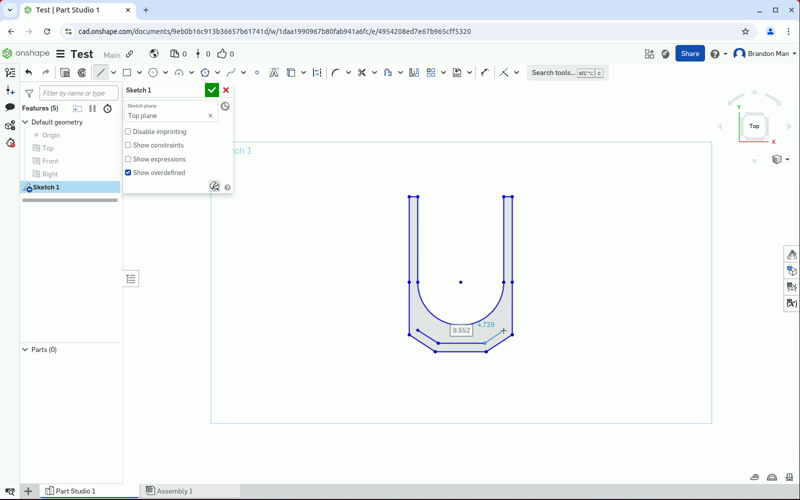
click(503, 330)
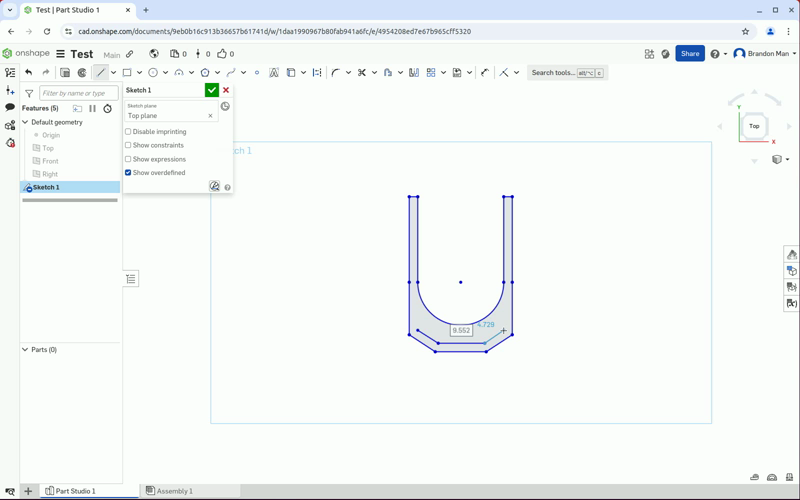
key_up(shift)
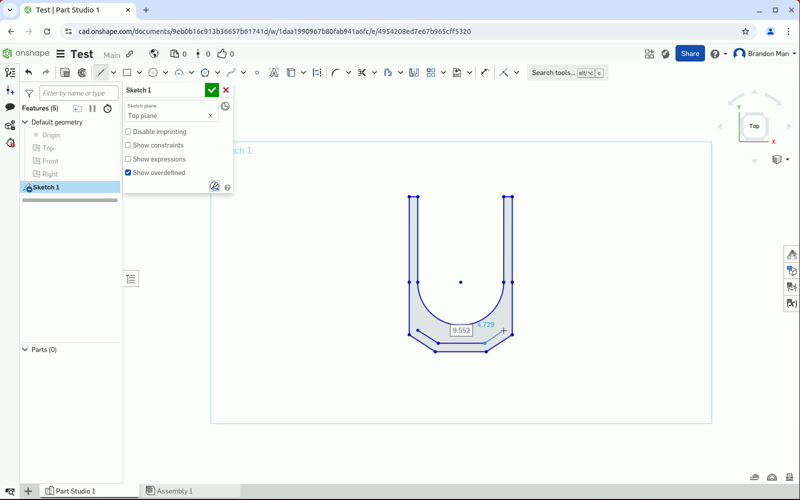
key_down(shift)
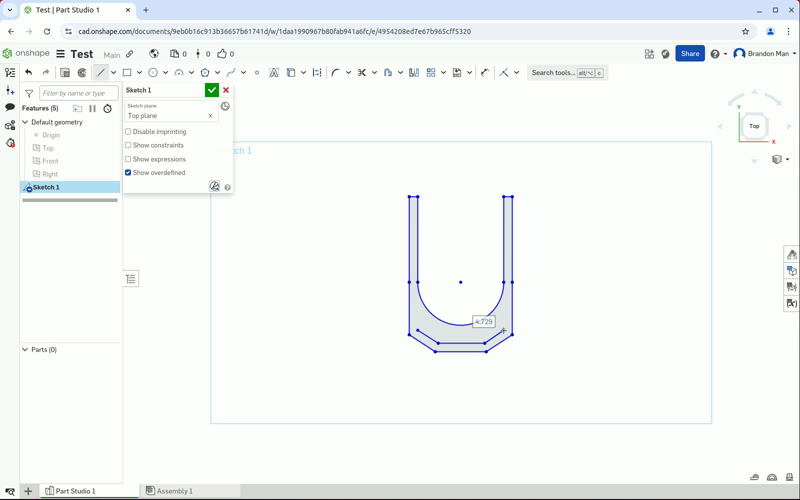
mouse_move(533, 330)
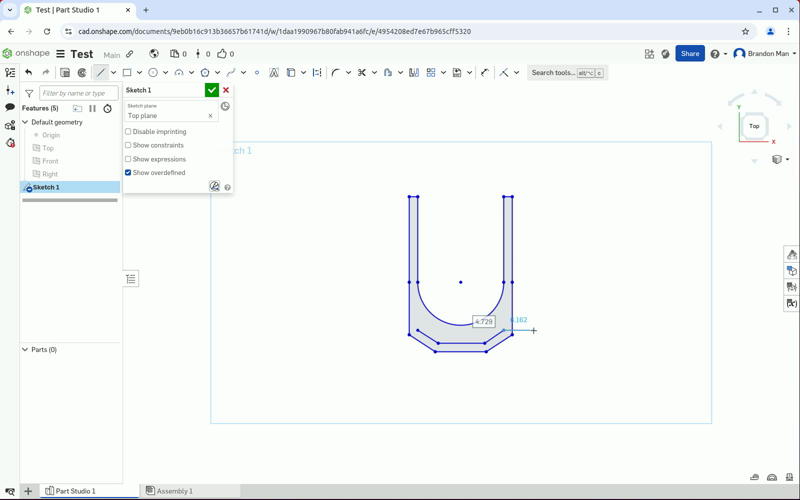
mouse_move(503, 311)
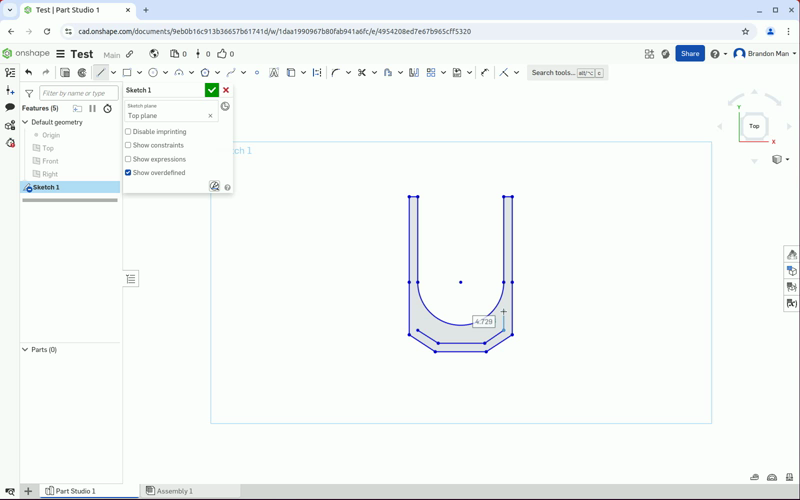
click(503, 311)
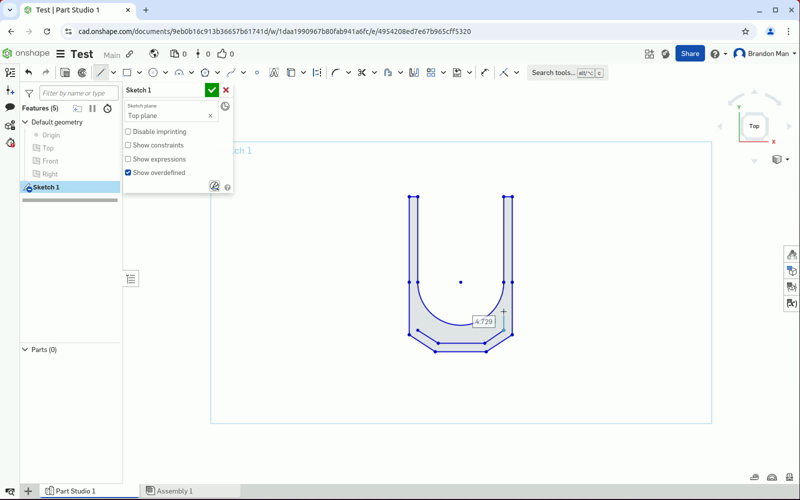
key_up(shift)
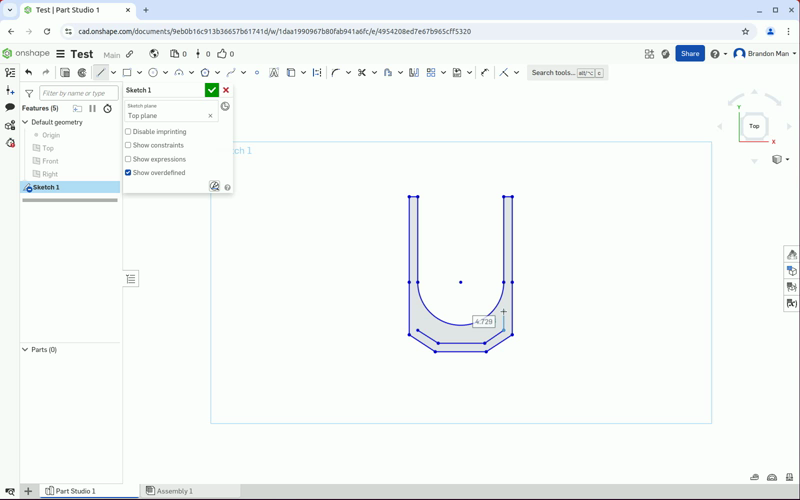
key(esc)
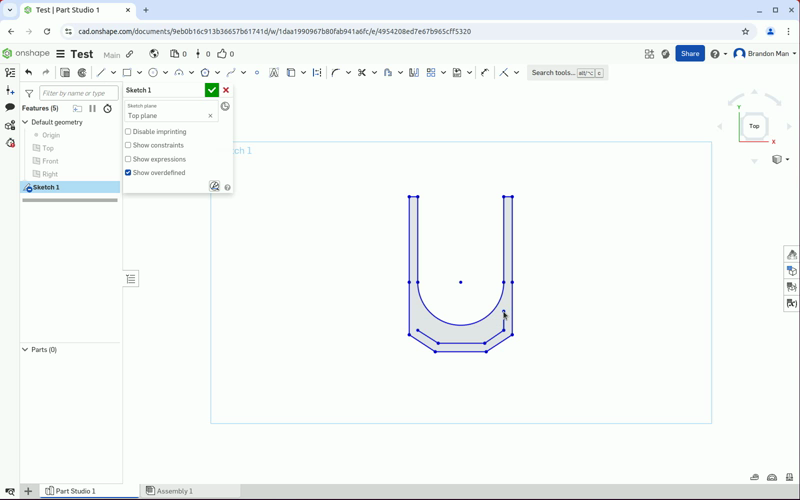
key(a)
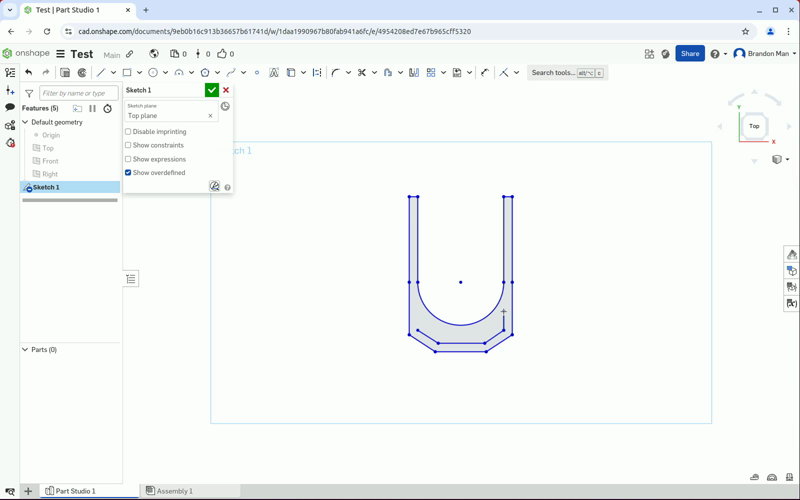
mouse_move(503, 311)
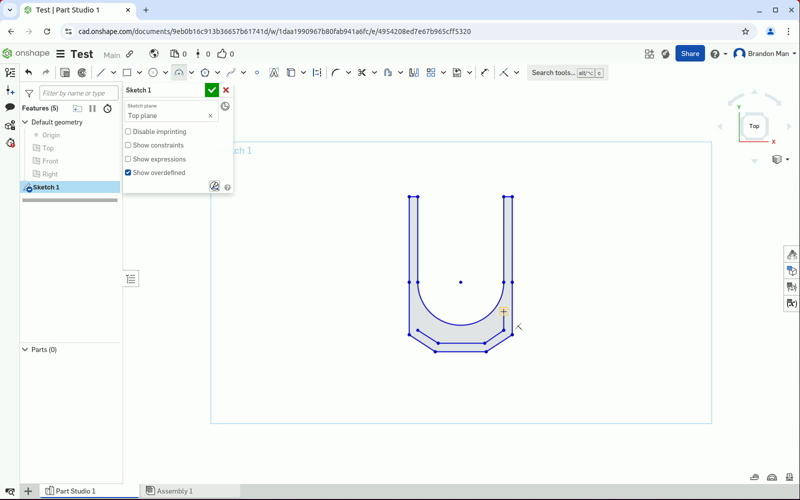
click(503, 311)
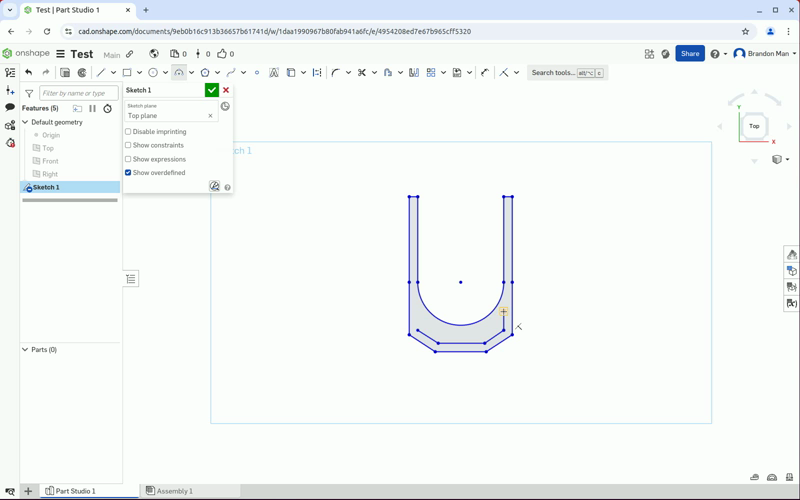
key_down(shift)
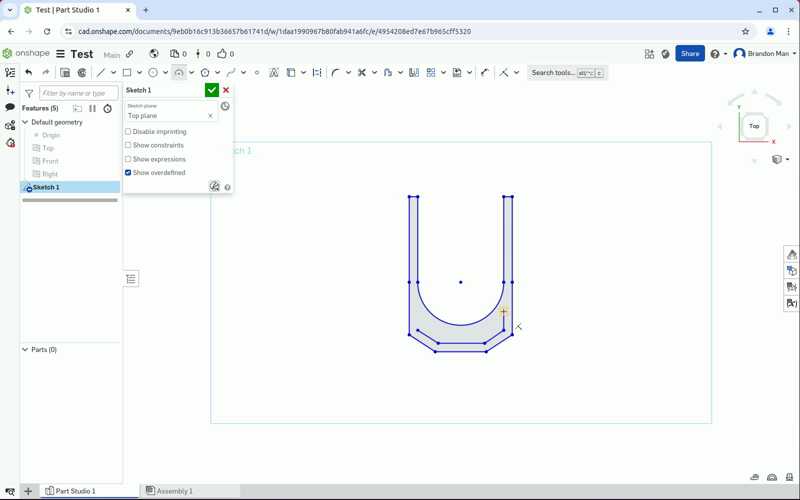
mouse_move(417, 311)
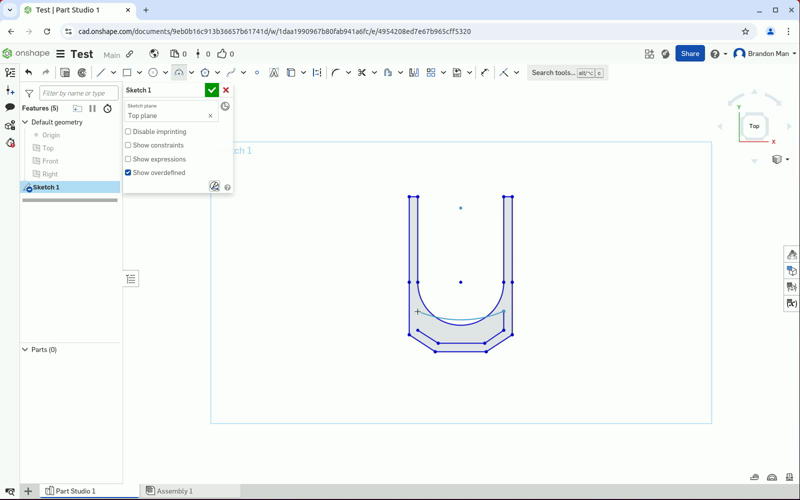
click(417, 311)
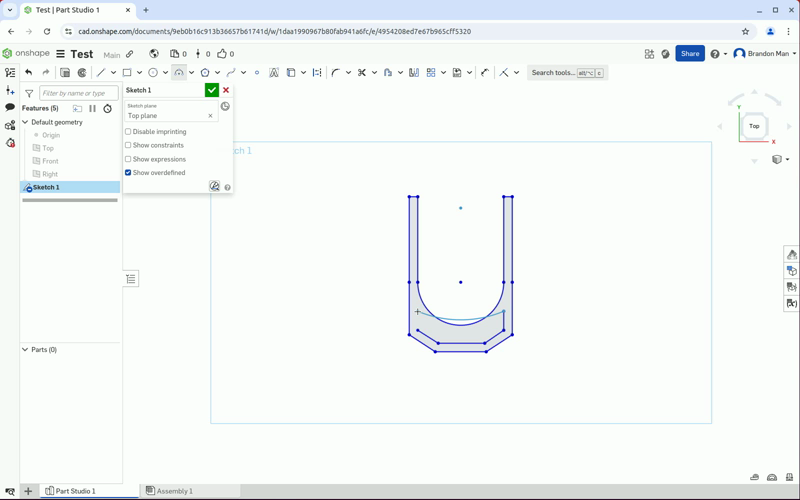
mouse_move(460, 334)
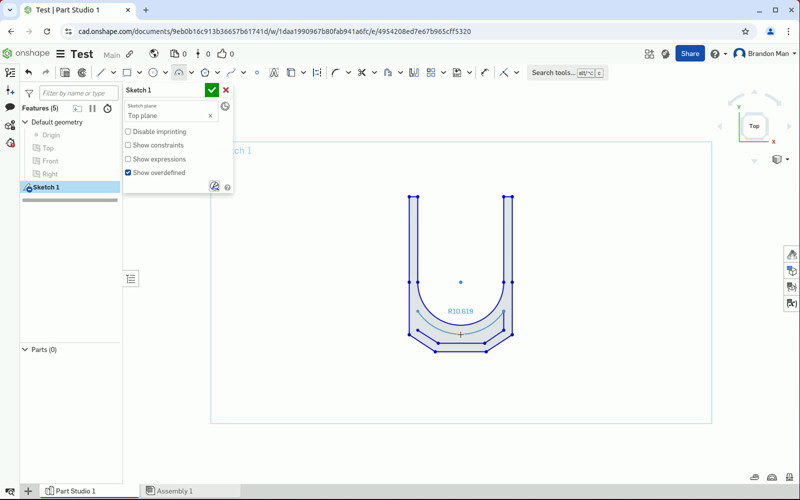
click(460, 334)
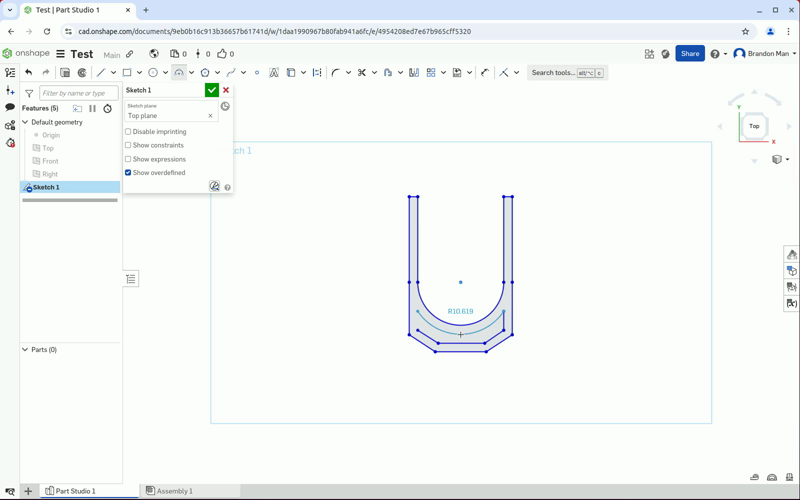
key_up(shift)
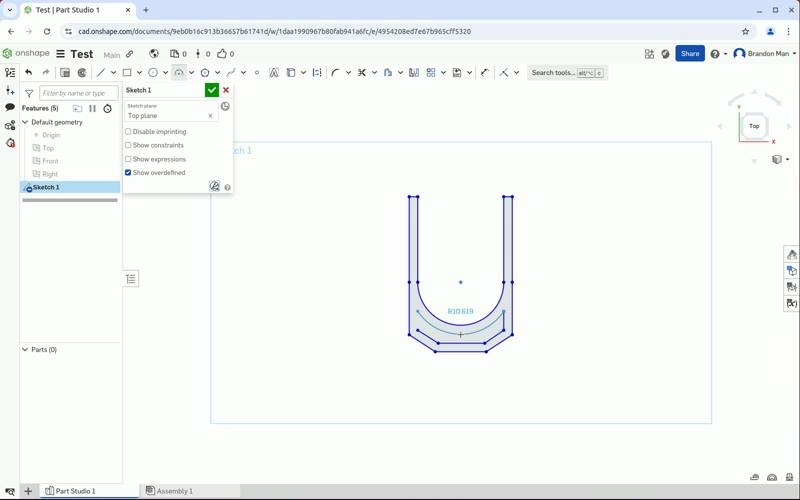
key(esc)
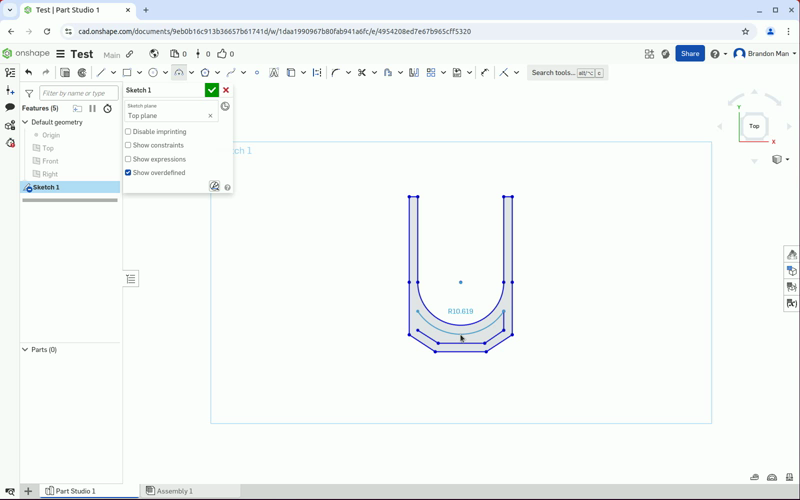
key(l)
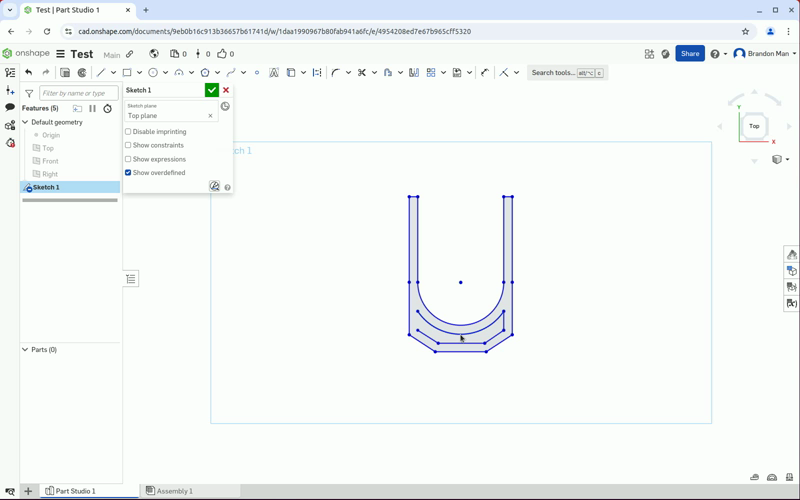
mouse_move(417, 311)
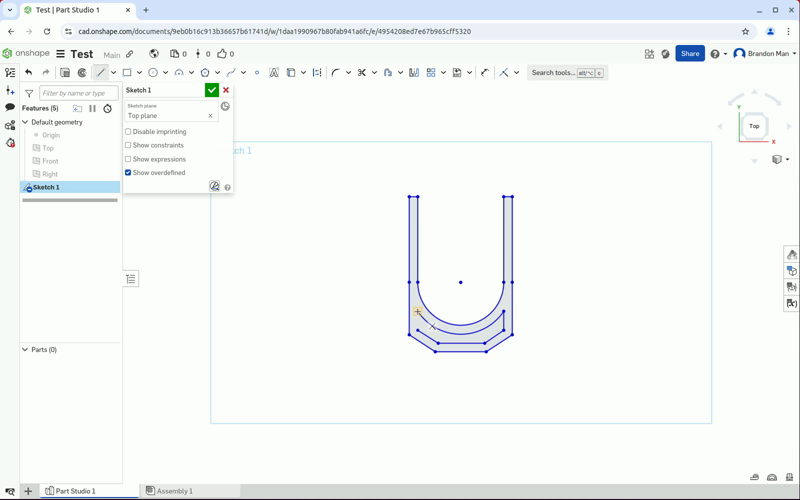
click(417, 311)
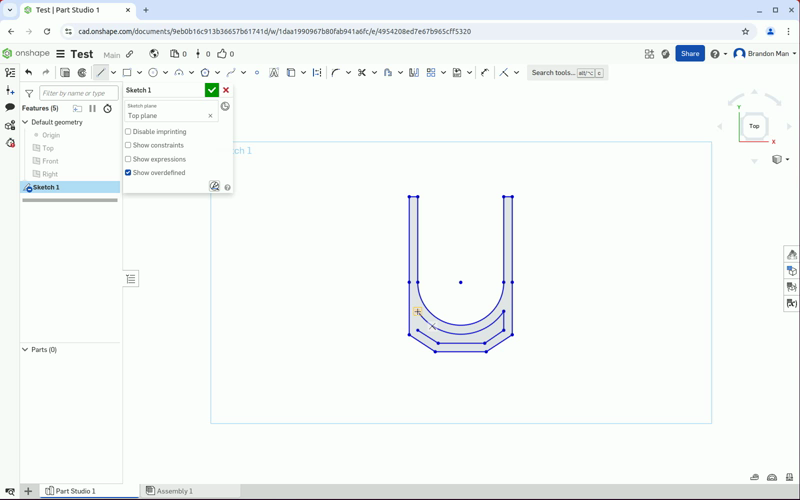
mouse_move(447, 311)
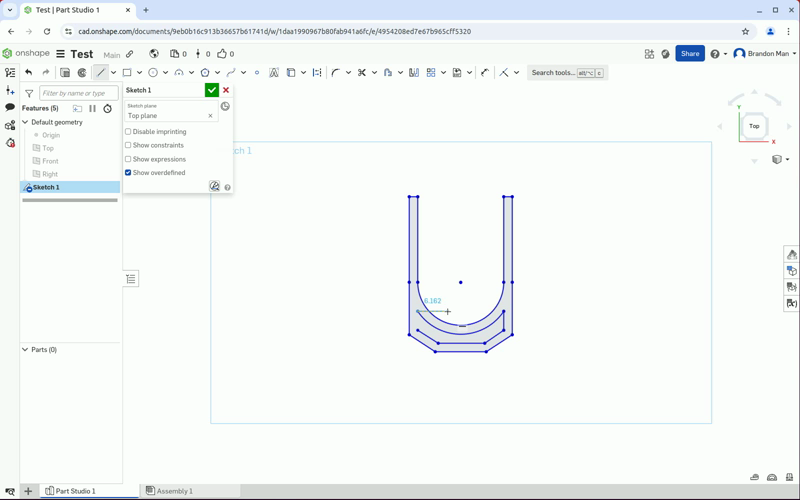
key_down(shift)
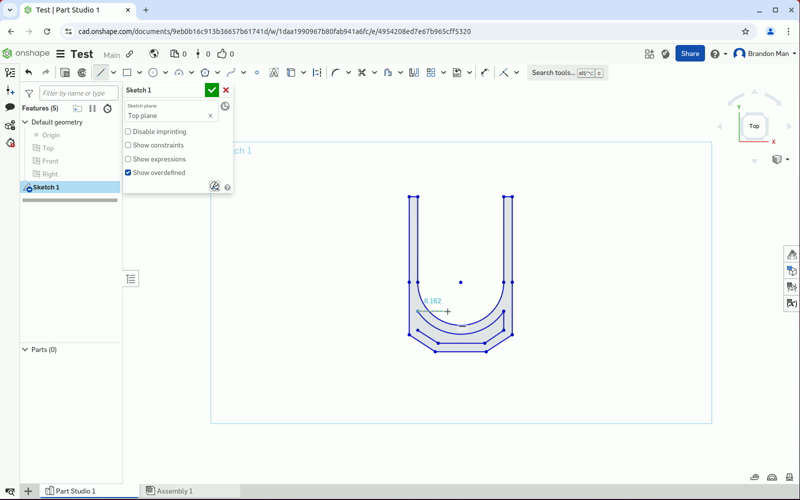
mouse_move(417, 330)
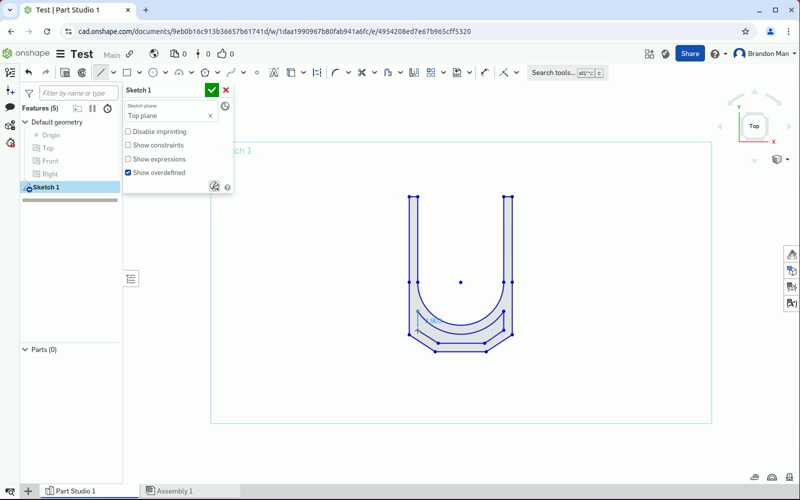
key_up(shift)
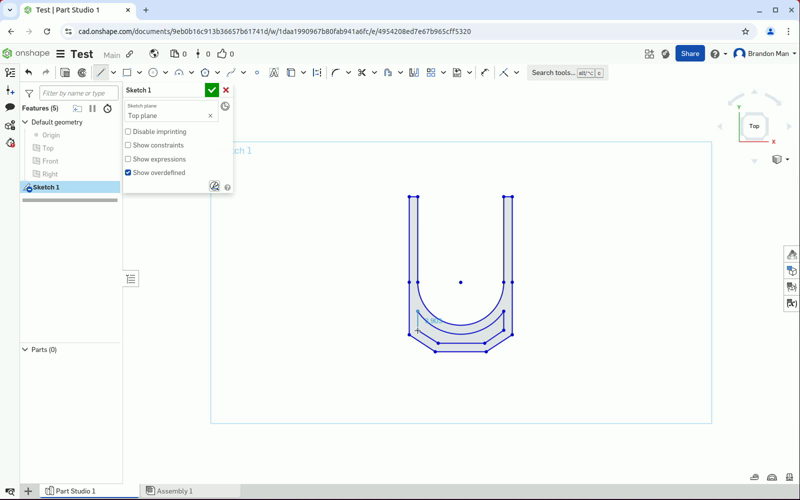
click(417, 330)
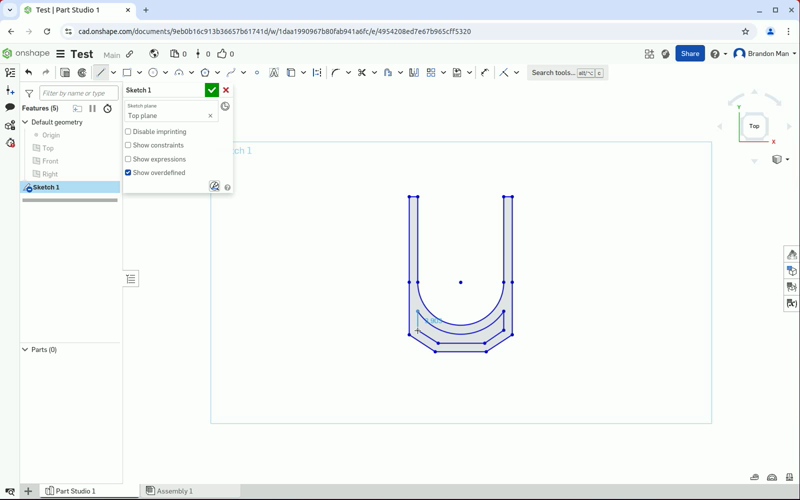
key(esc)
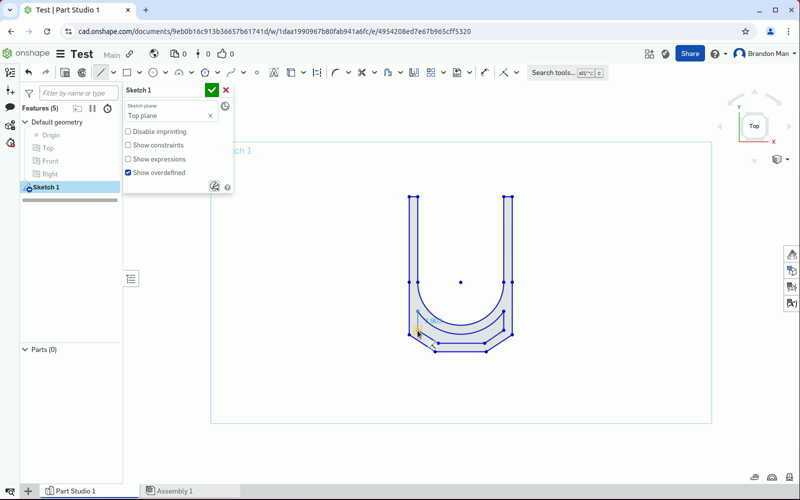
mouse_move(506, 291)
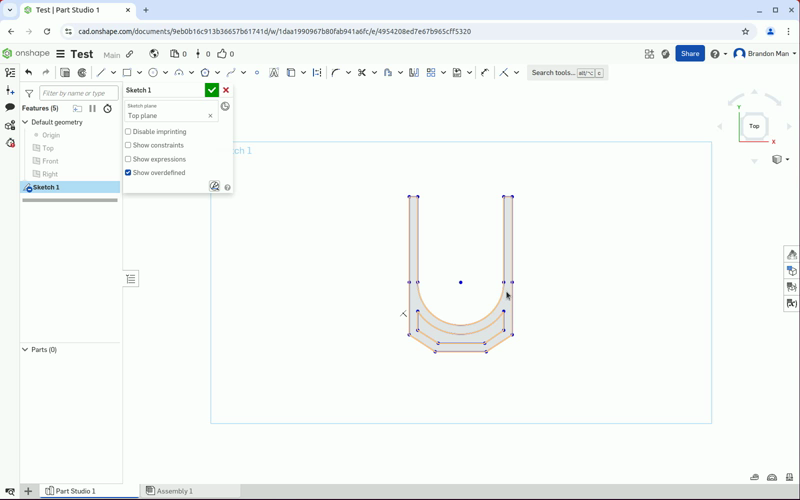
click(506, 291)
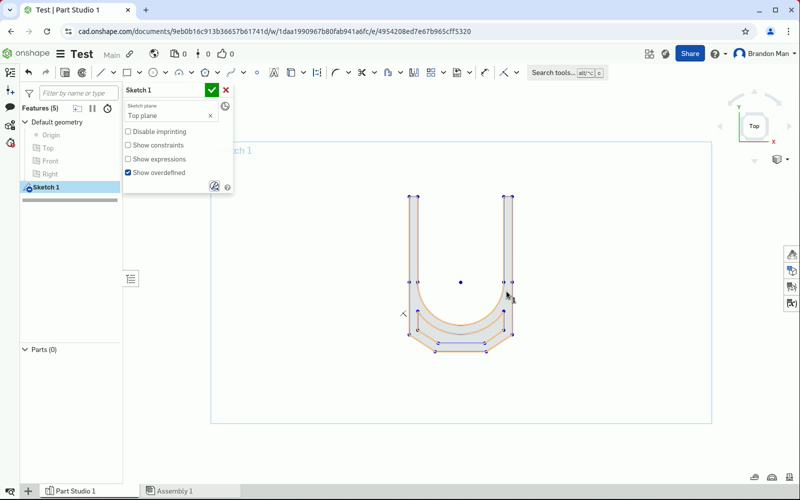
mouse_move(73, 352)
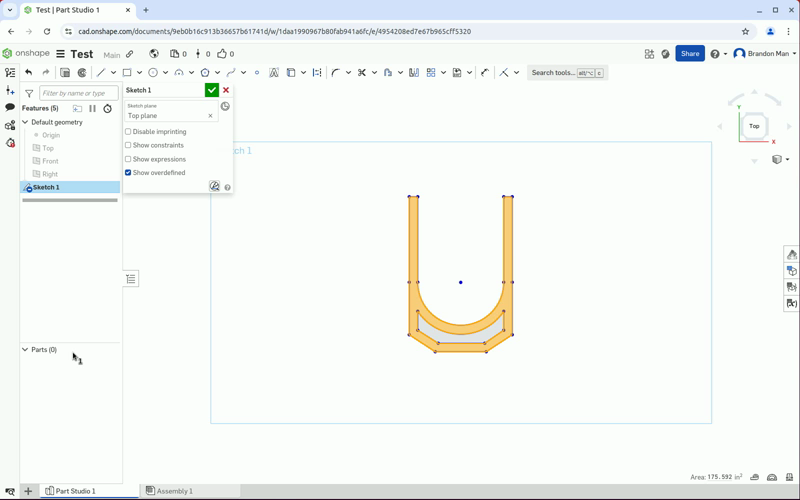
key(shift+y)
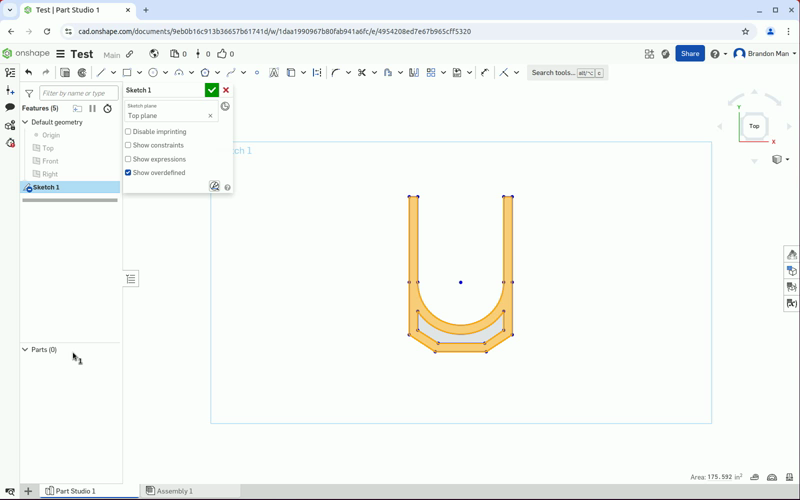
key(shift+e)
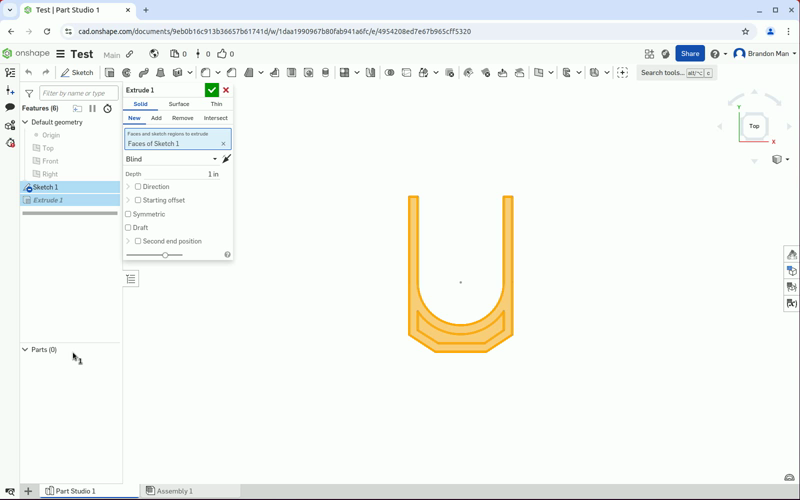
mouse_move(143, 106)
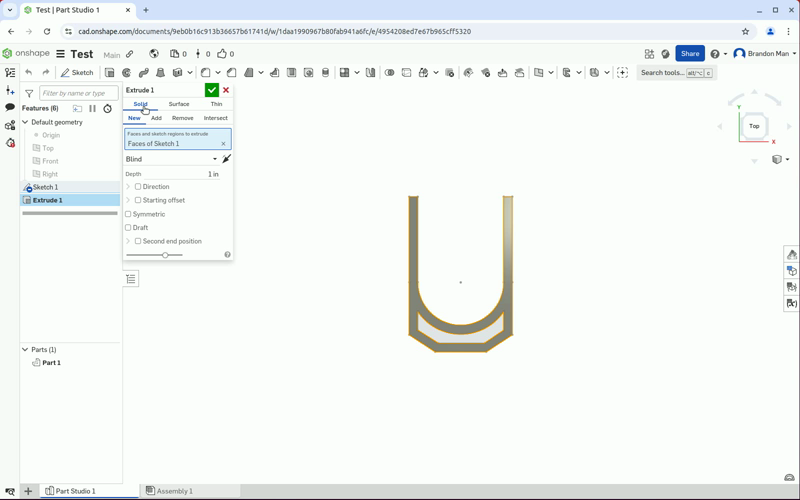
click(143, 106)
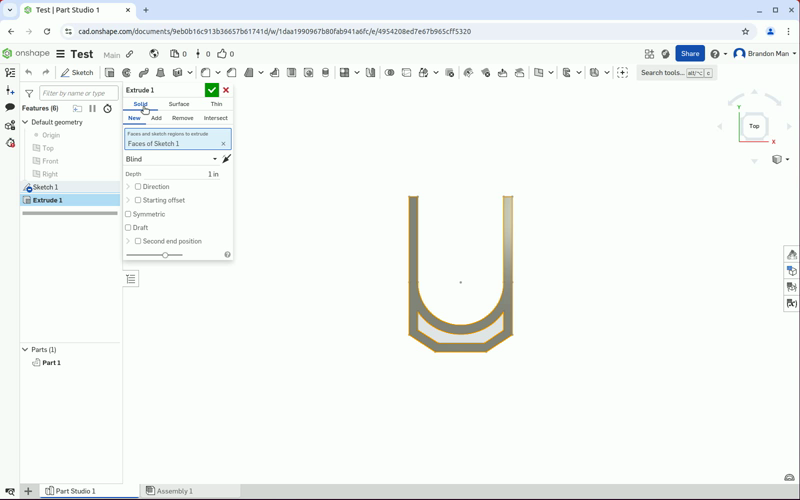
mouse_move(137, 120)
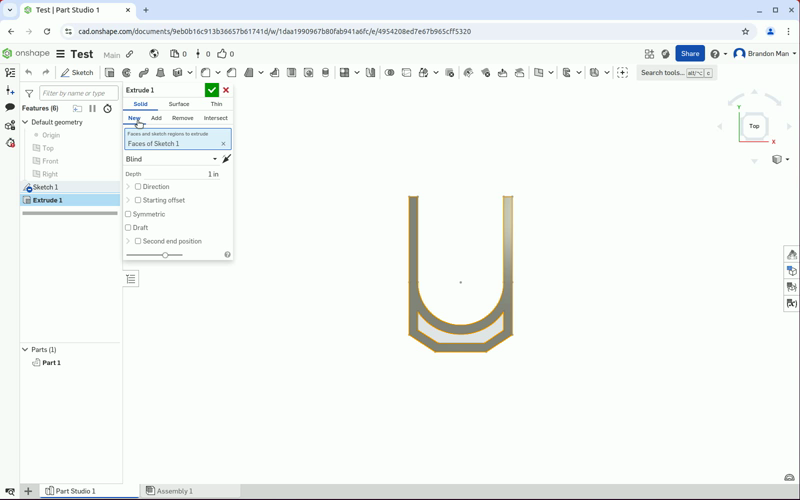
click(137, 120)
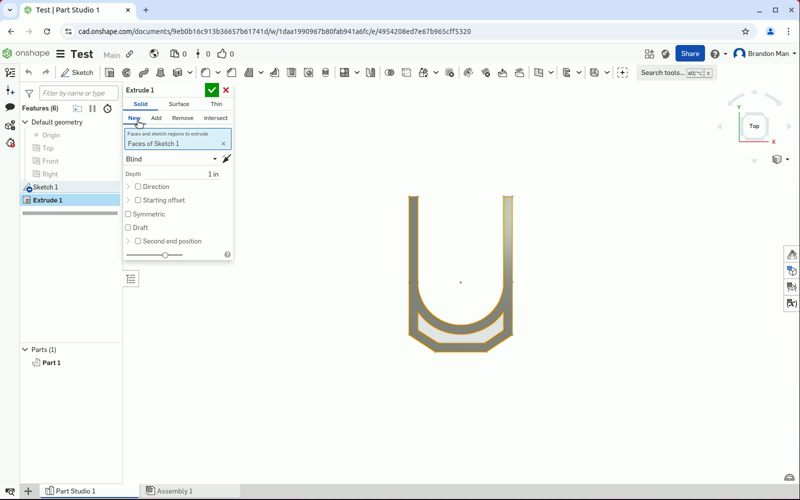
key(tab, 4)
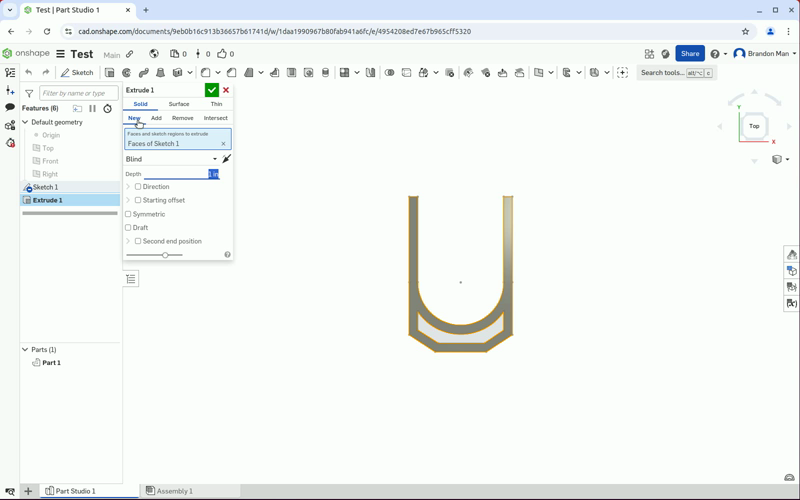
text(8.906)
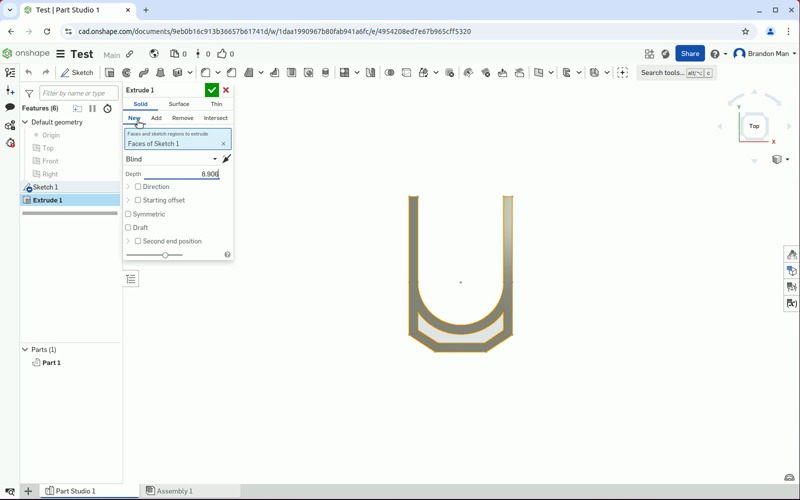
key(enter)
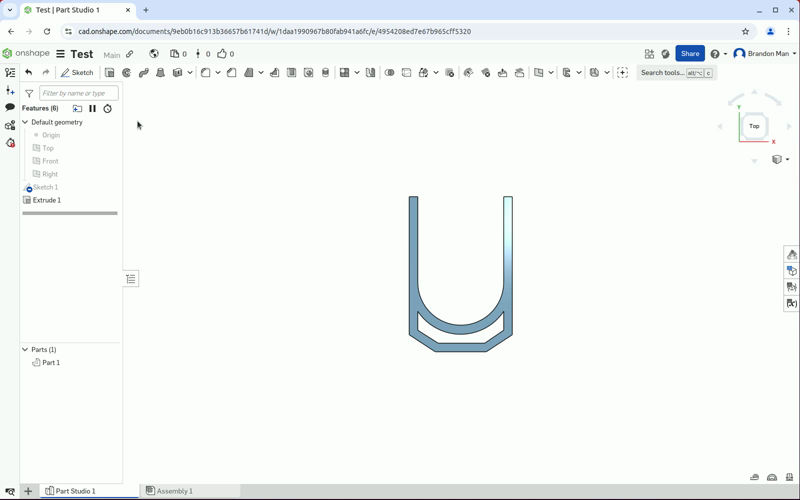
key(shift+h)
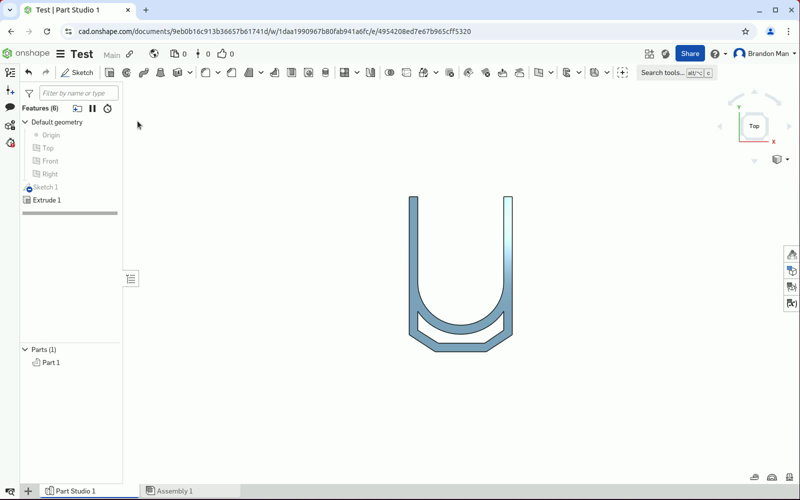
key(shift+h)
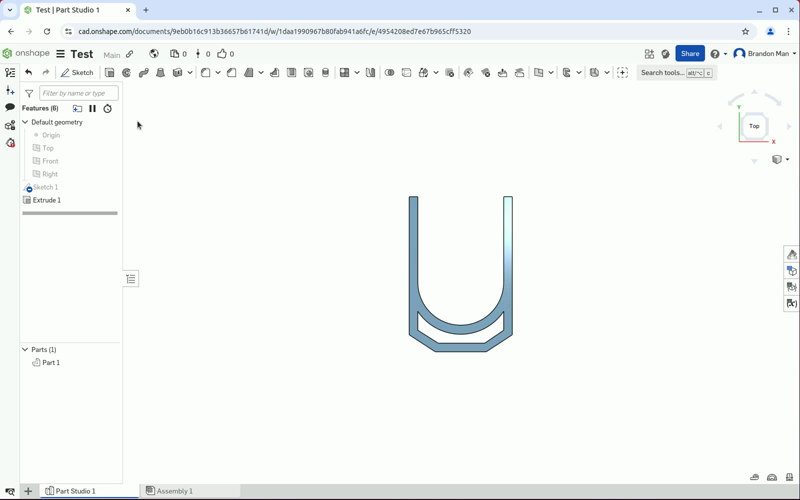
mouse_move(73, 189)
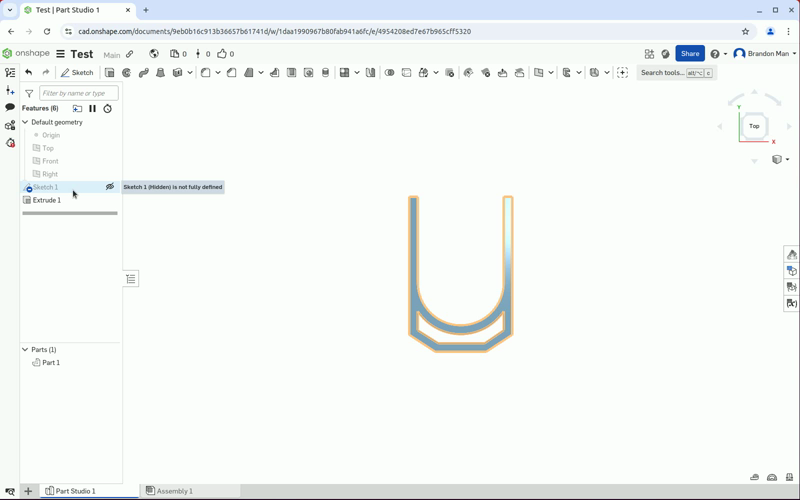
click(73, 189)
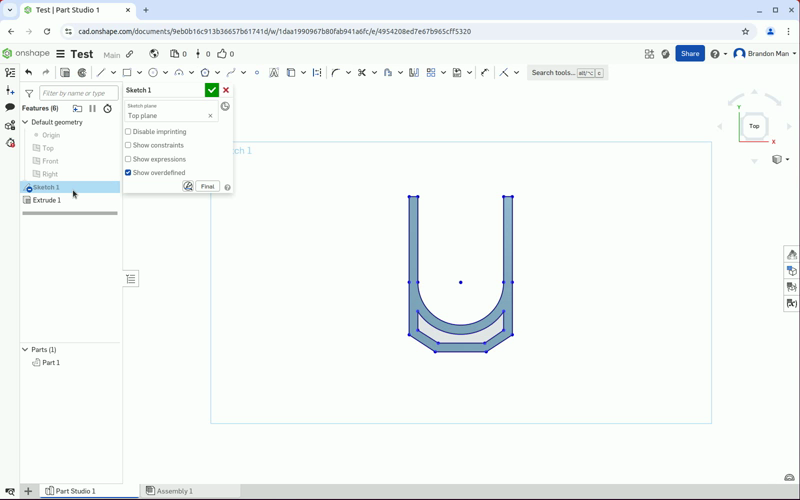
mouse_move(229, 92)
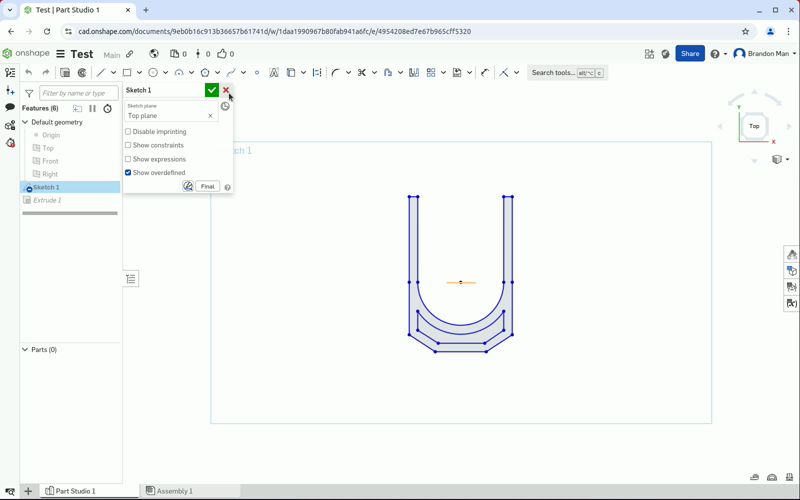
click(229, 92)
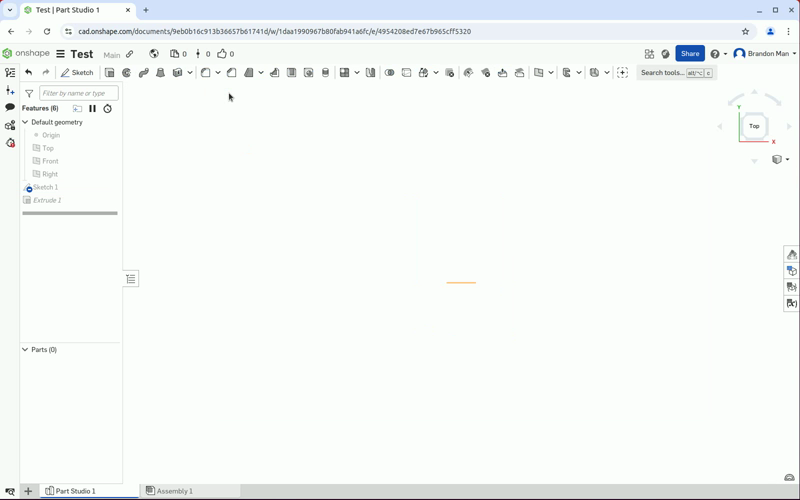
mouse_move(73, 352)
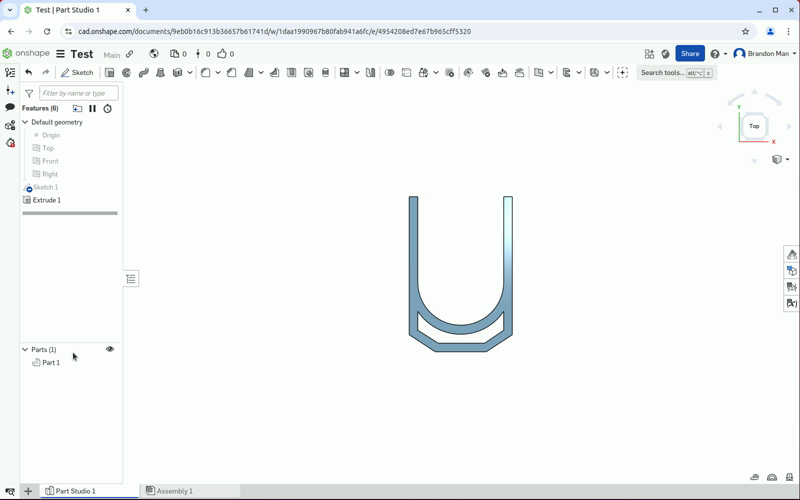
key(y)
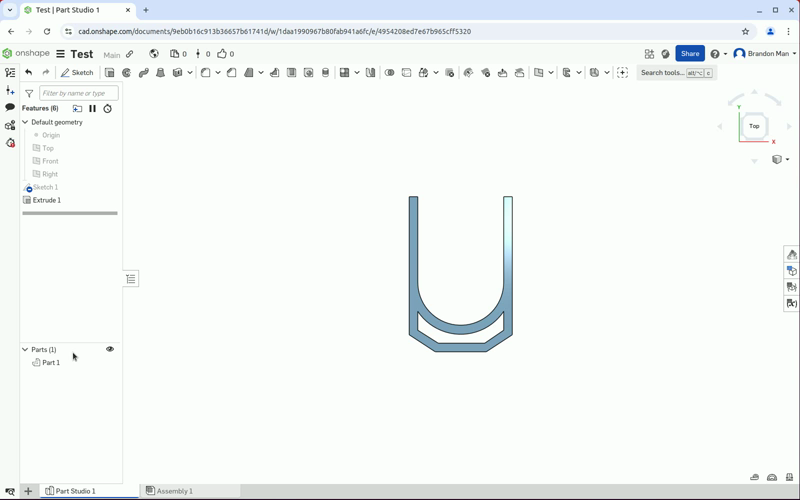
key(shift+p)
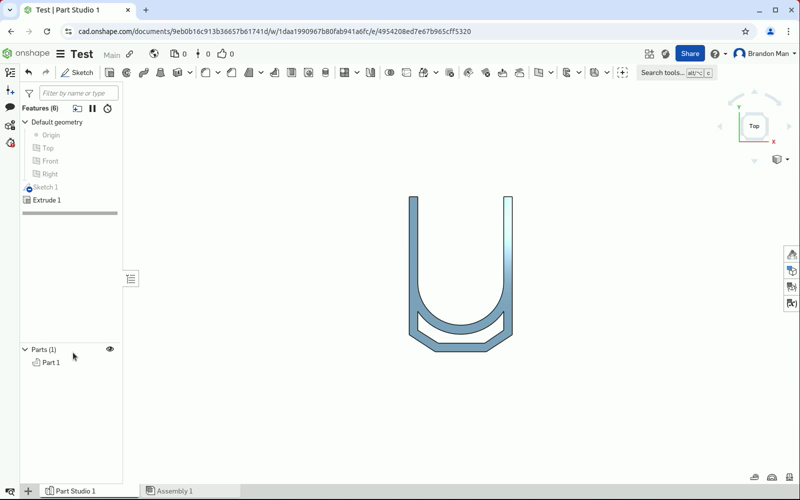
key(space)
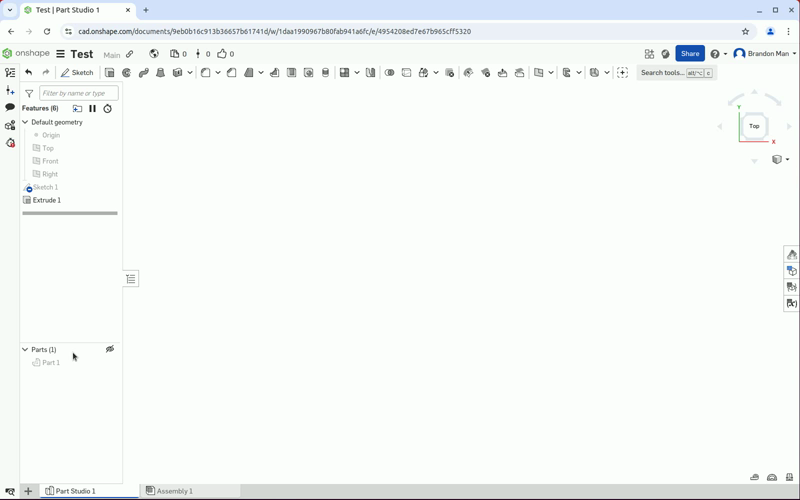
key_down(shift)
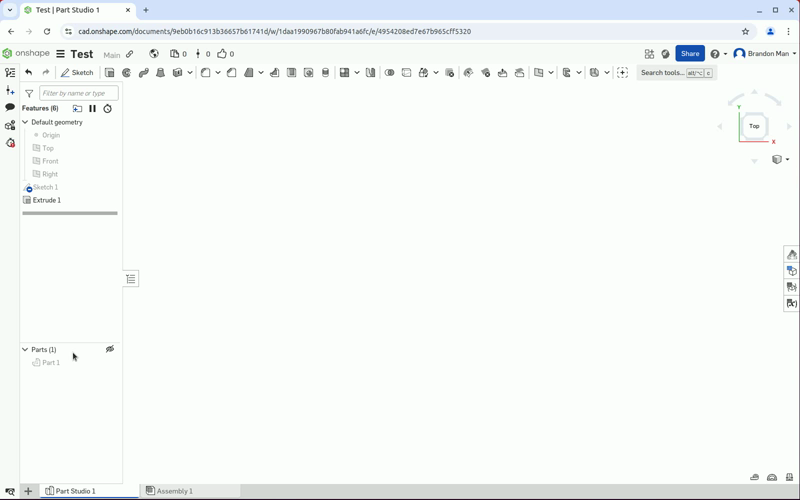
key(up)
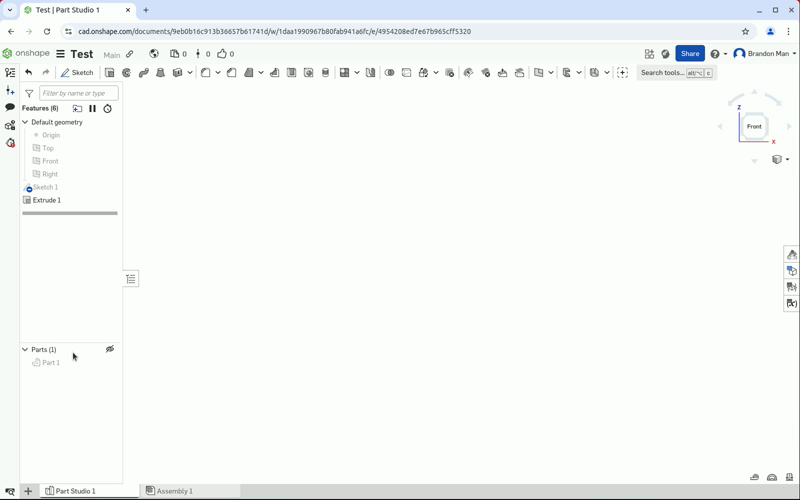
key_up(shift)
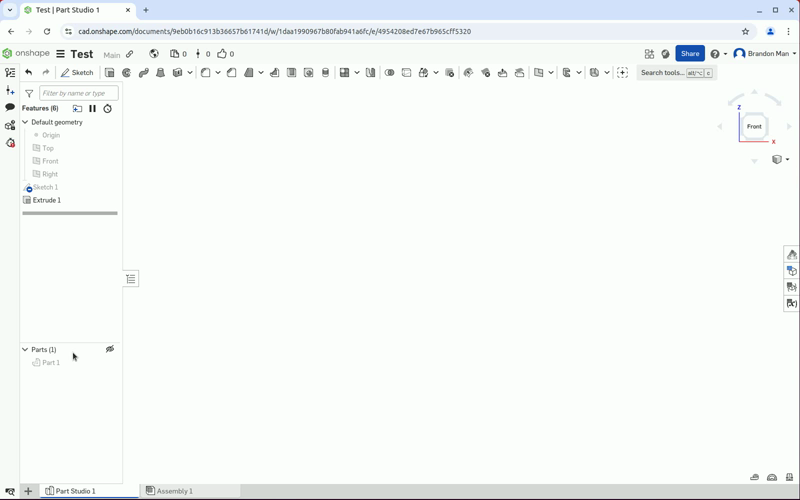
mouse_move(73, 352)
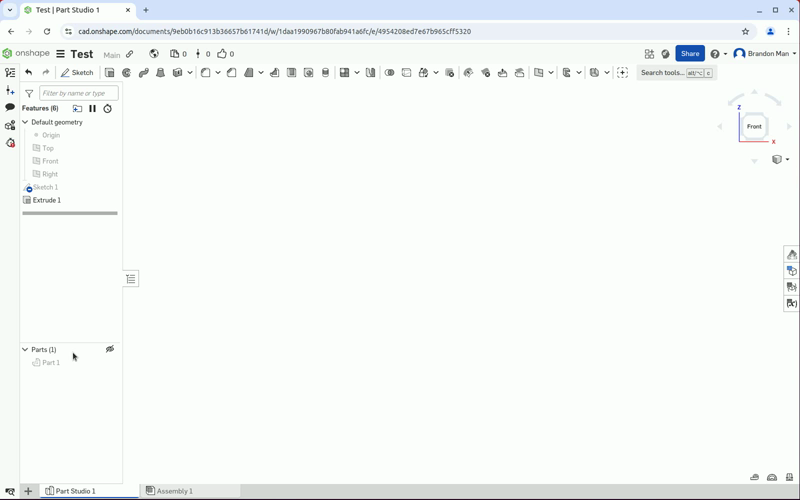
key(shift+y)
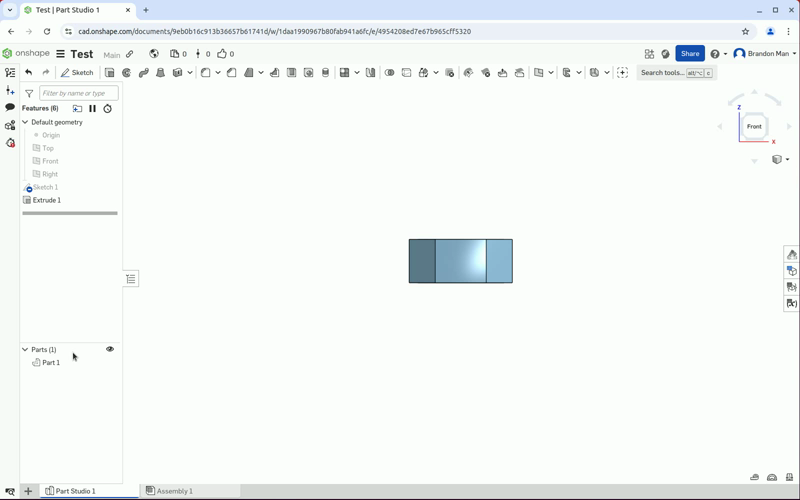
mouse_move(541, 75)
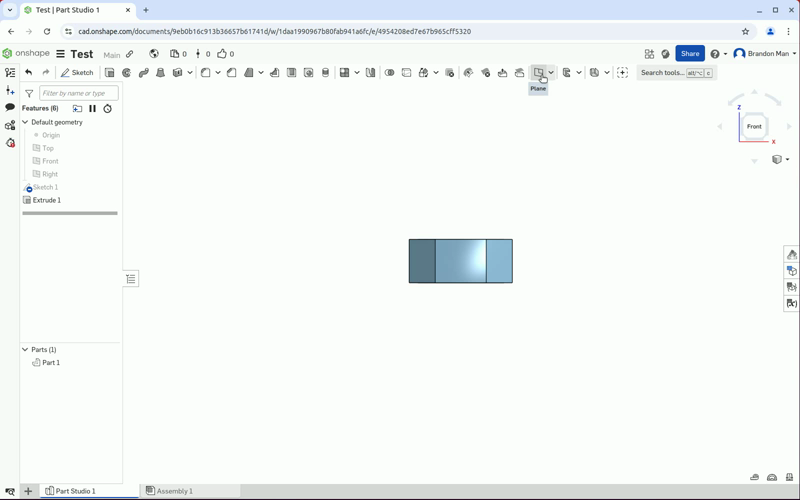
click(541, 75)
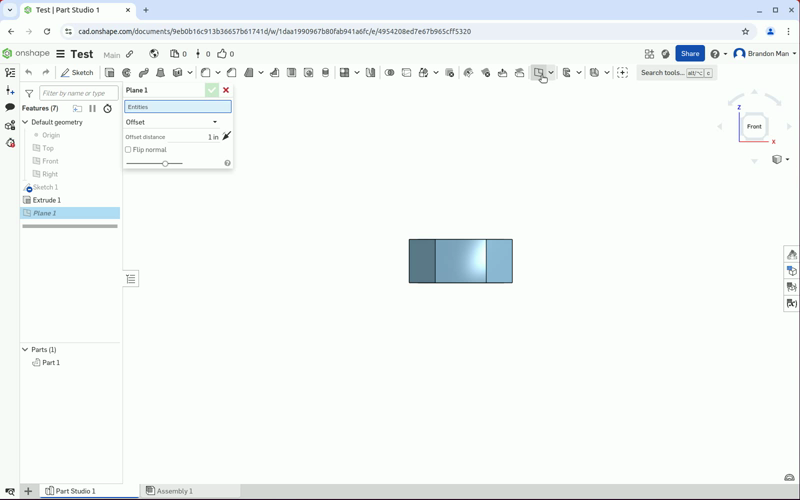
mouse_move(73, 163)
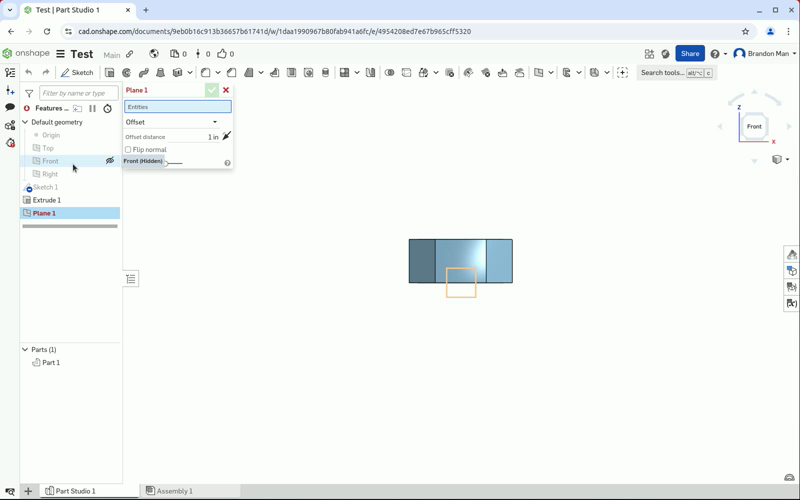
click(73, 163)
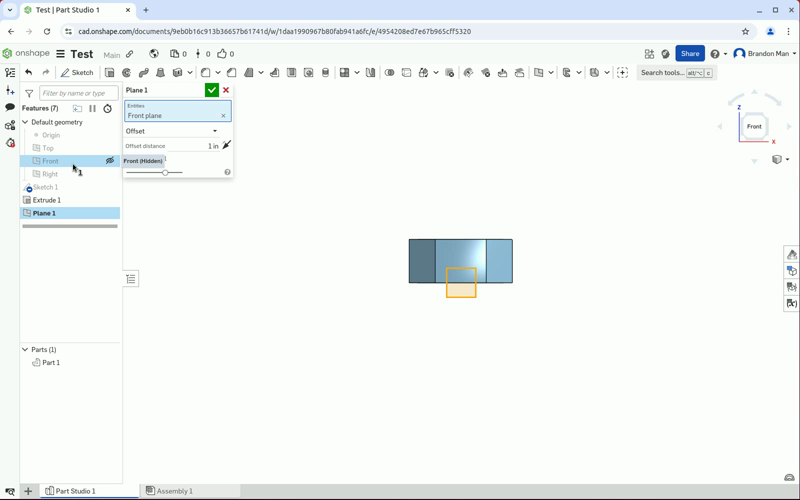
key(tab, 2)
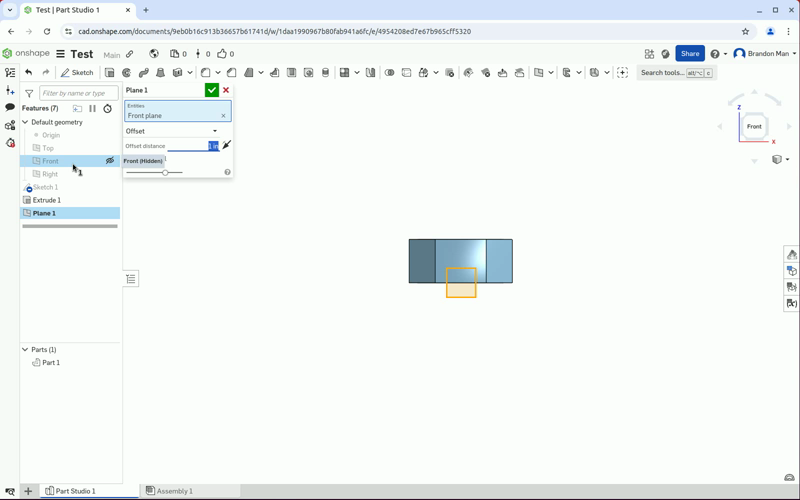
text(14.204)
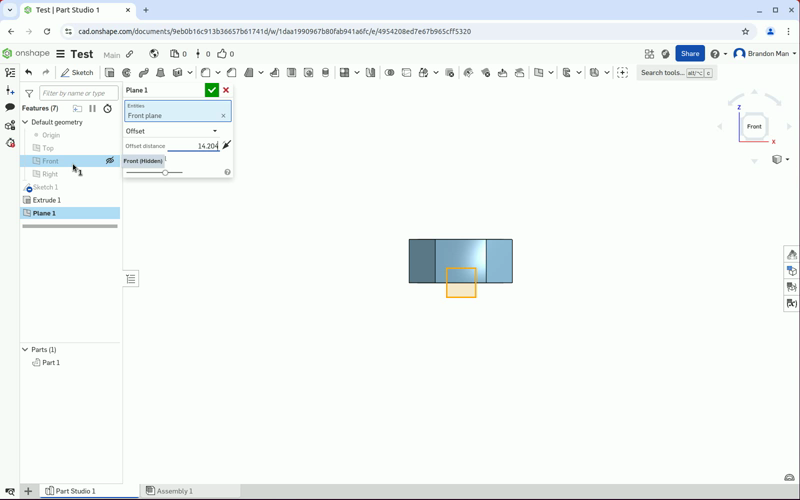
key(enter, 2)
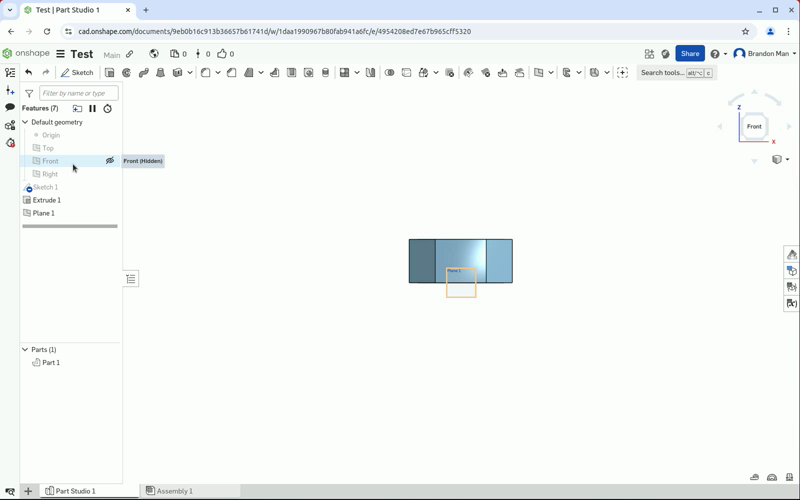
key(shift+s)
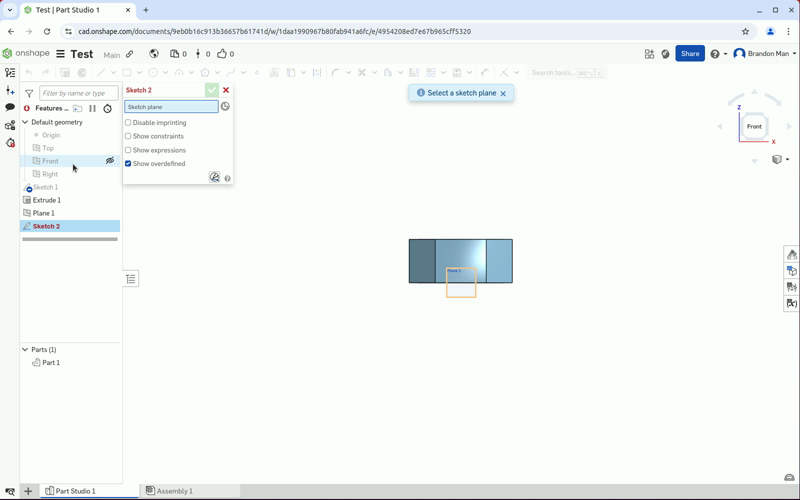
mouse_move(73, 215)
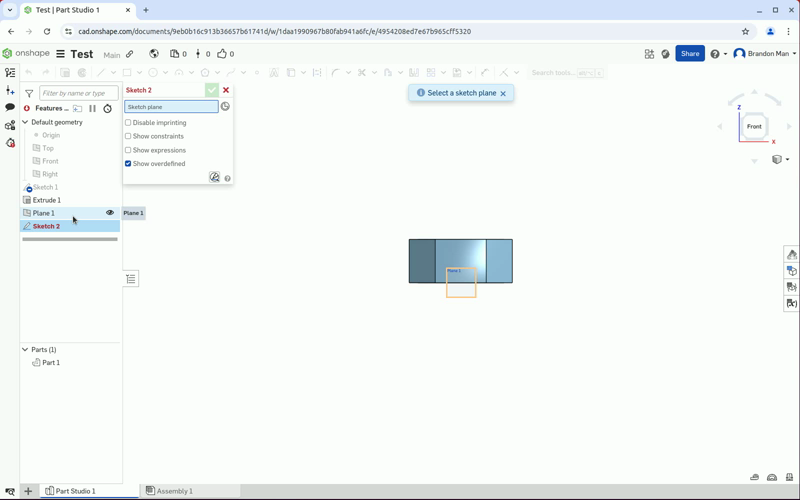
click(73, 215)
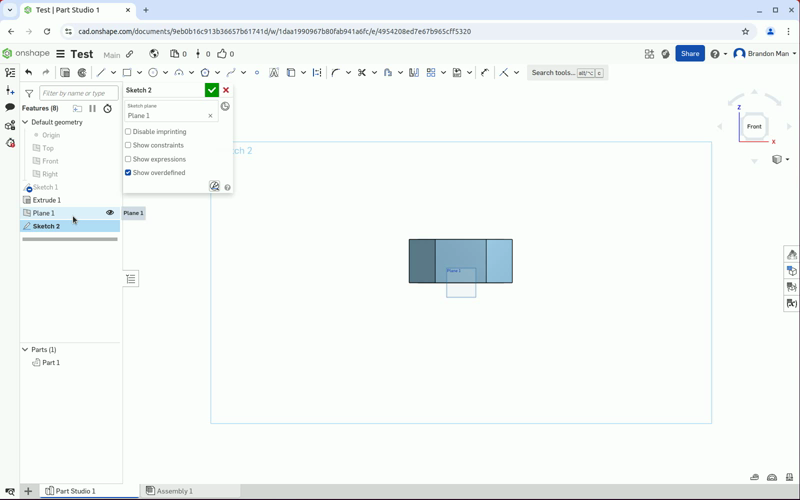
mouse_move(73, 352)
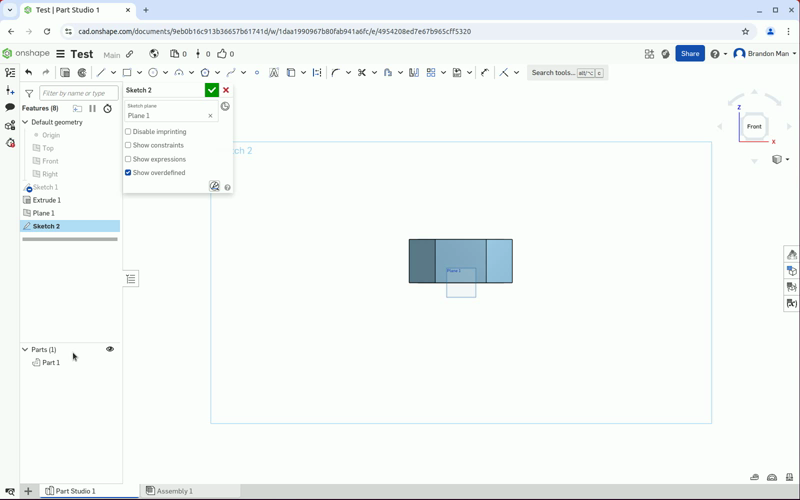
key(y)
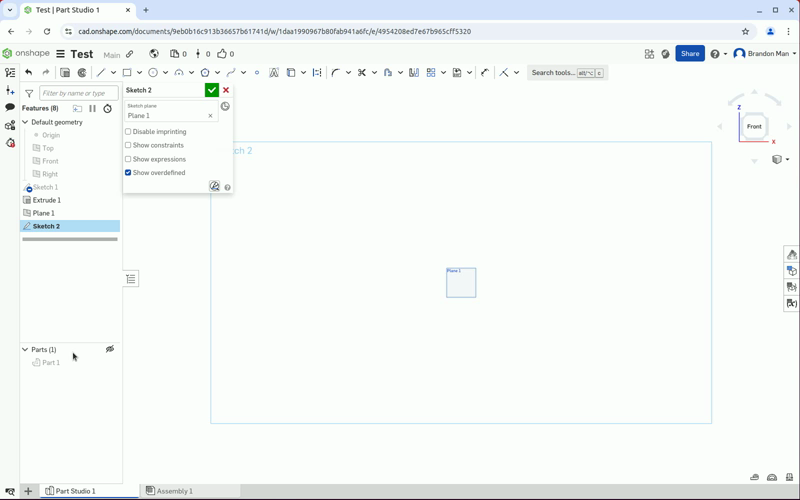
key(c)
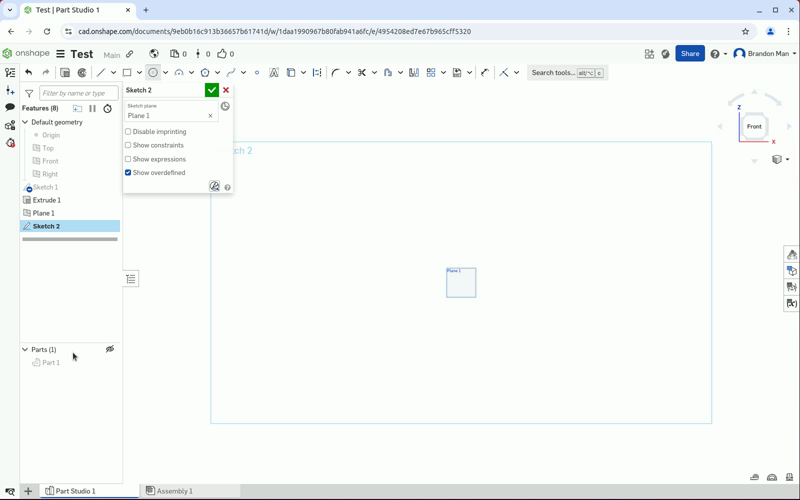
key_down(shift)
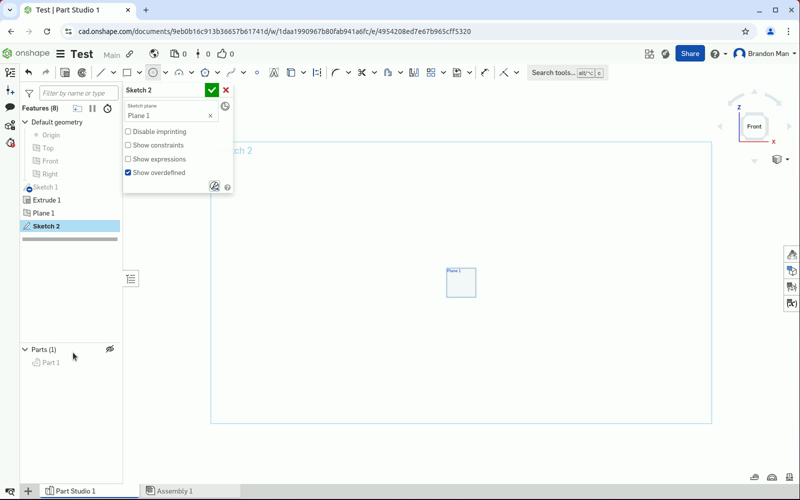
mouse_move(461, 259)
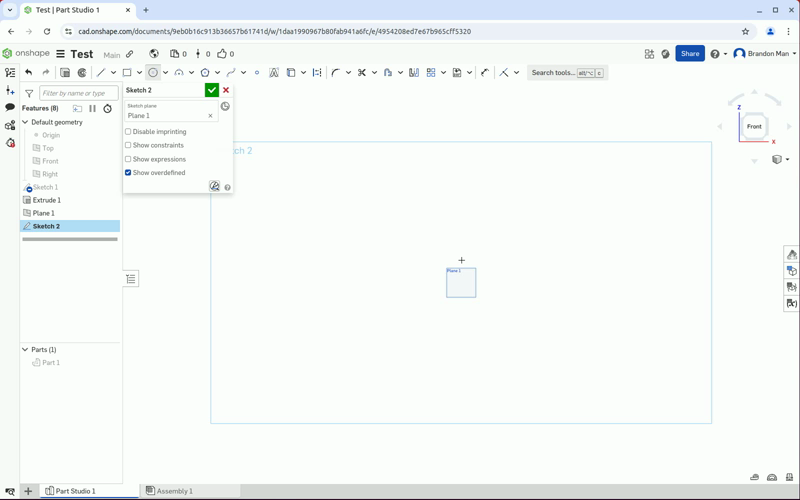
click(461, 259)
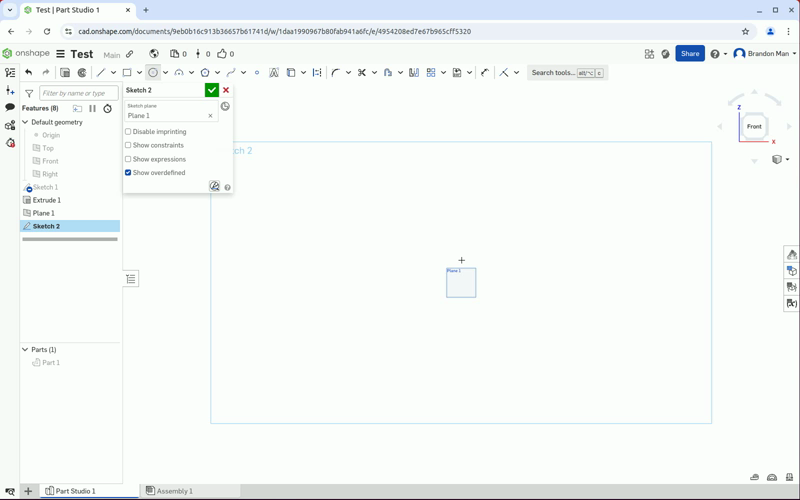
key_up(shift)
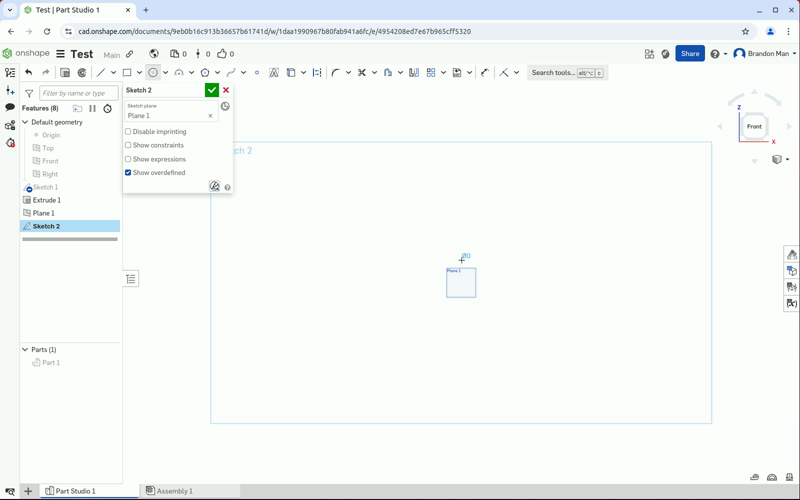
mouse_move(471, 259)
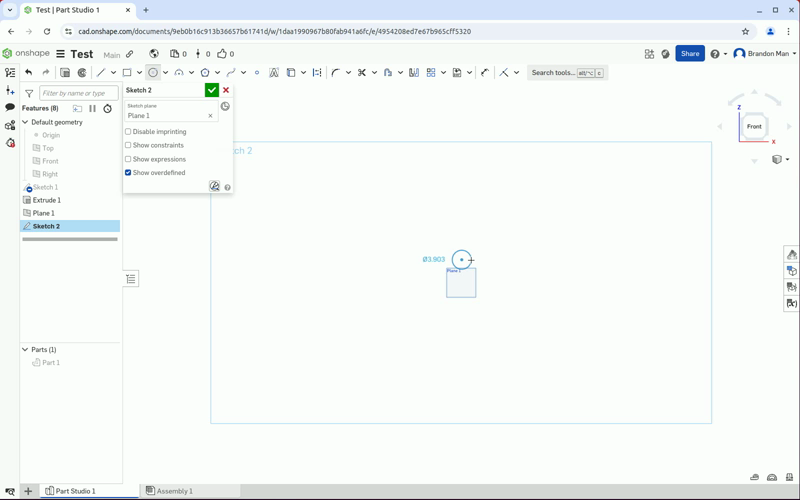
click(471, 259)
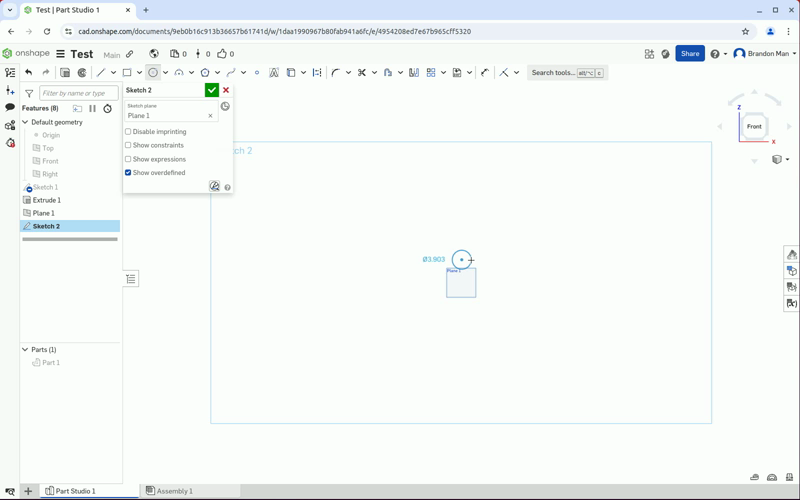
key(esc)
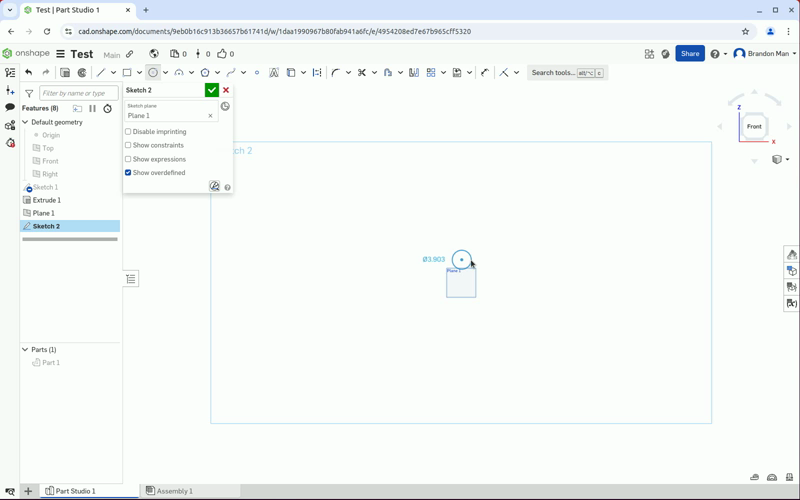
mouse_move(467, 264)
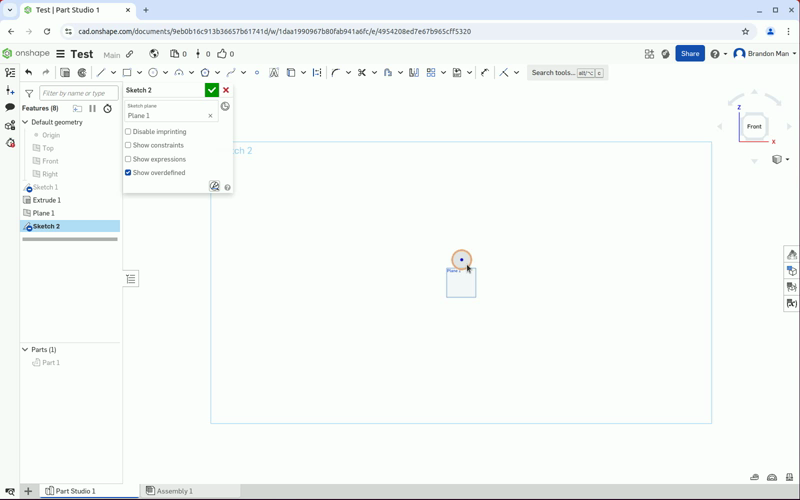
scroll(6)
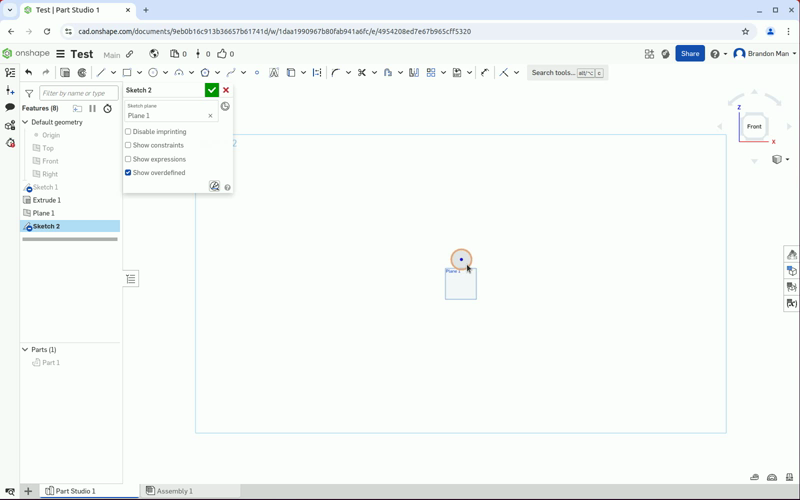
scroll(6)
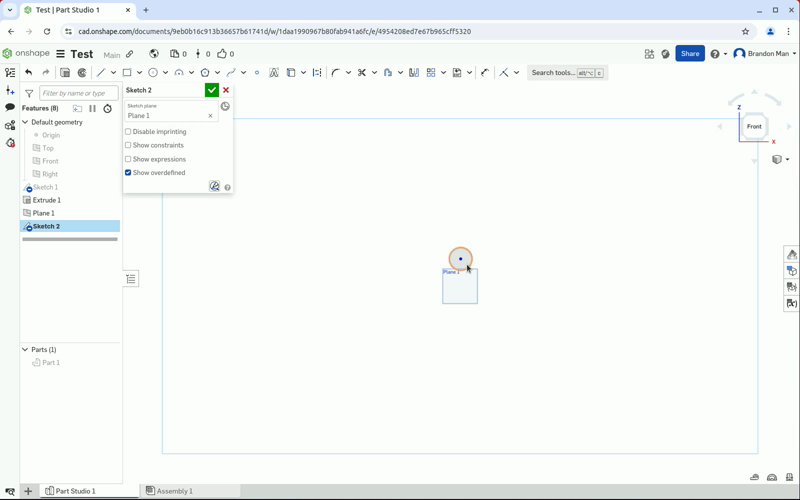
scroll(6)
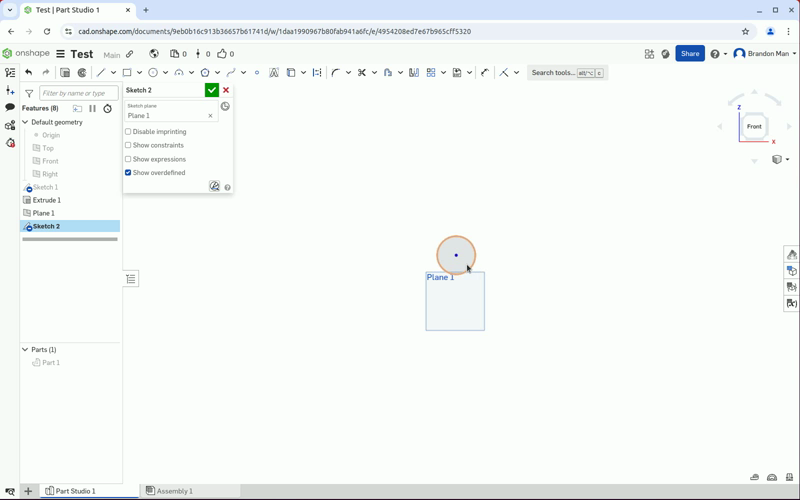
scroll(6)
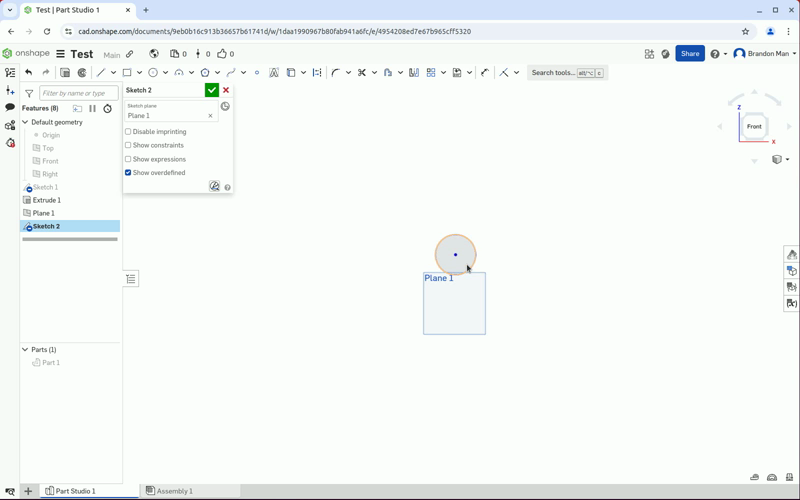
scroll(6)
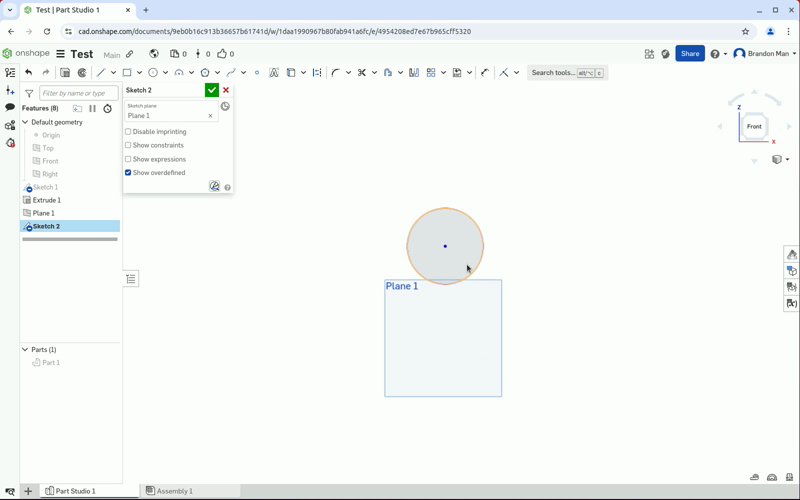
scroll(6)
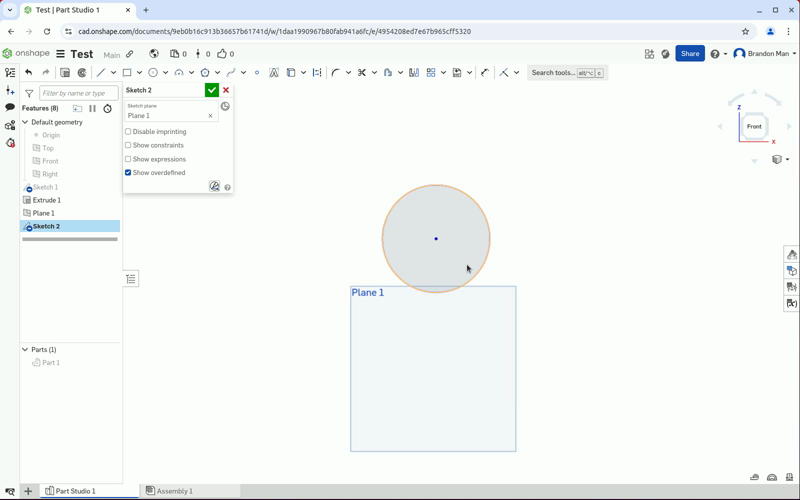
scroll(6)
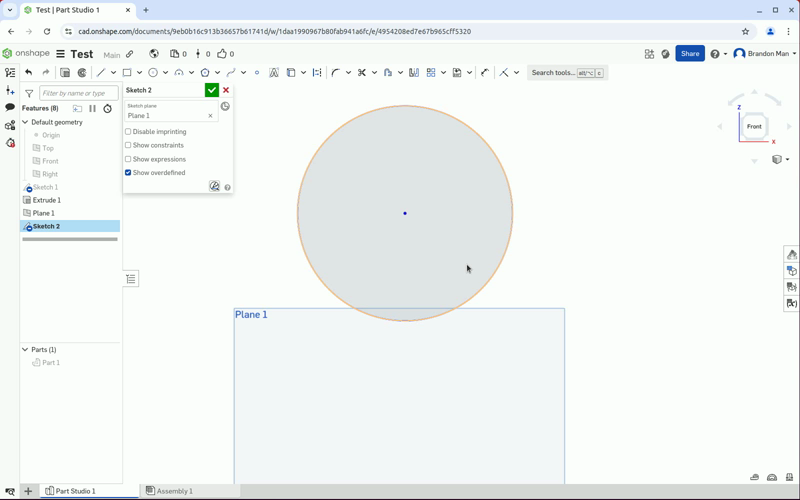
click(467, 264)
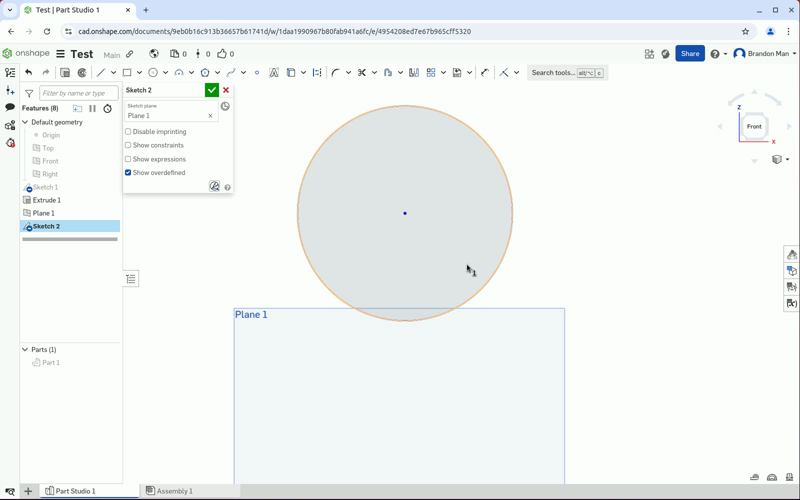
scroll(-6)
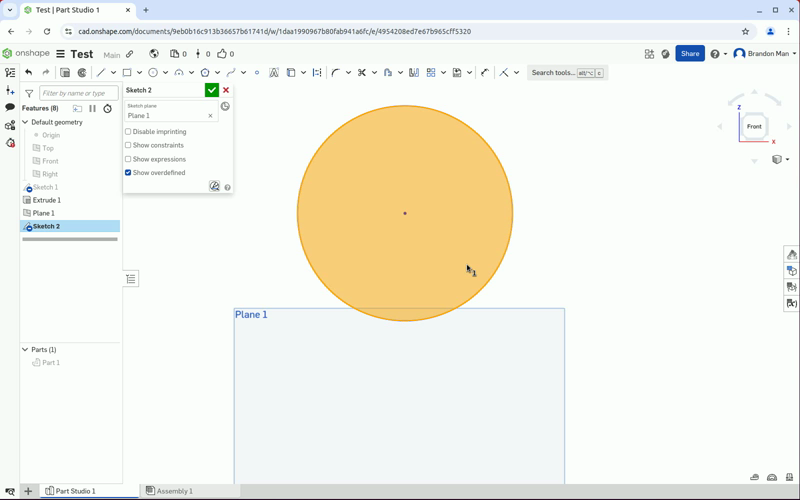
scroll(-6)
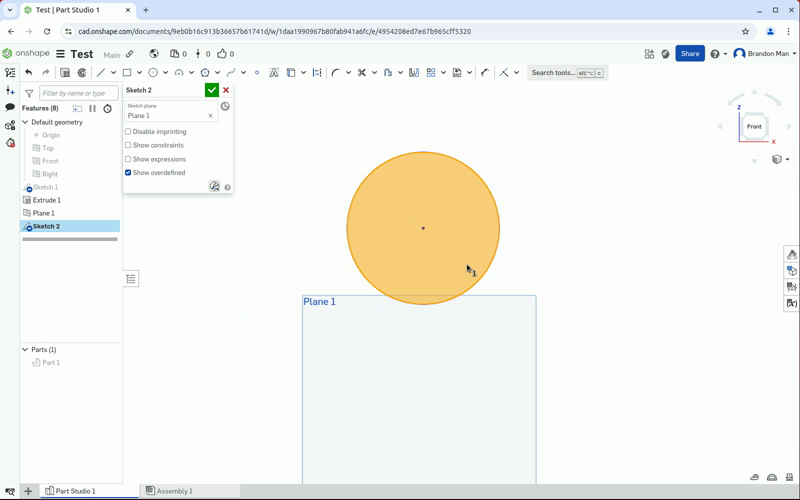
scroll(-6)
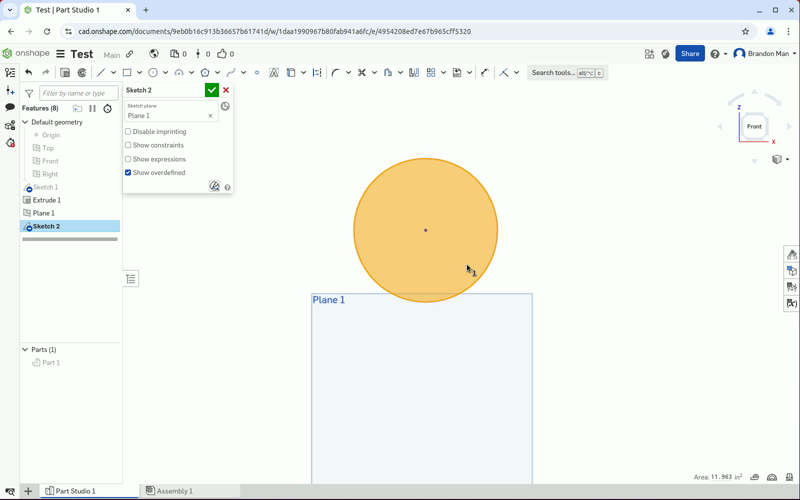
scroll(-6)
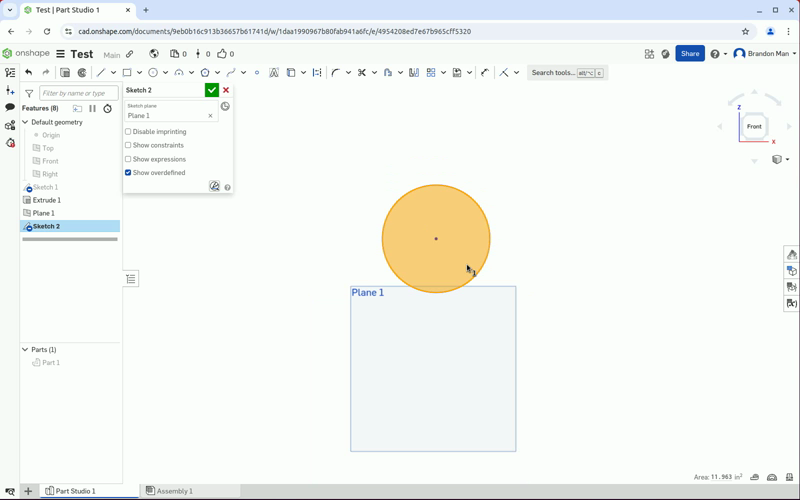
scroll(-6)
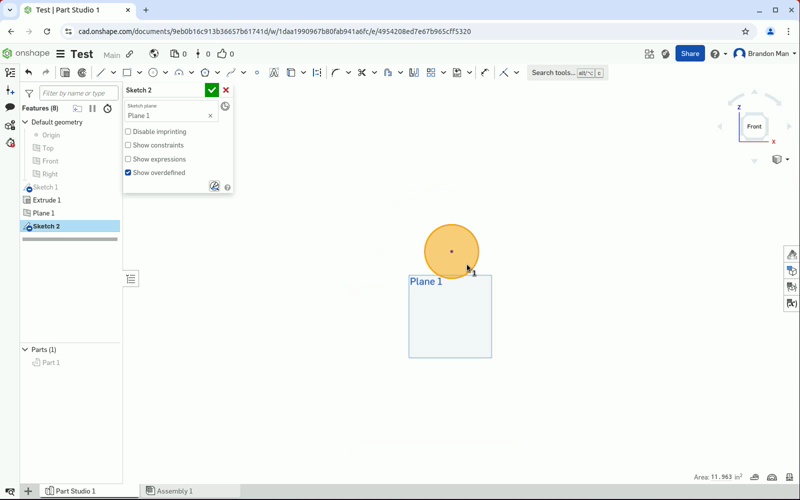
scroll(-6)
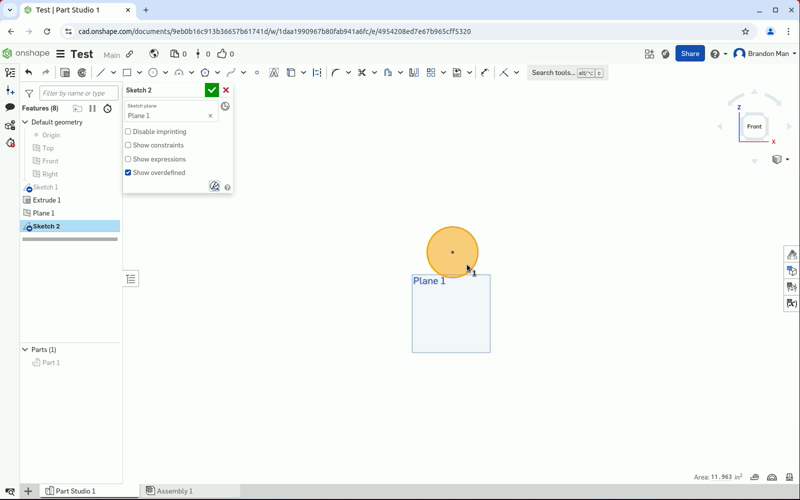
scroll(-6)
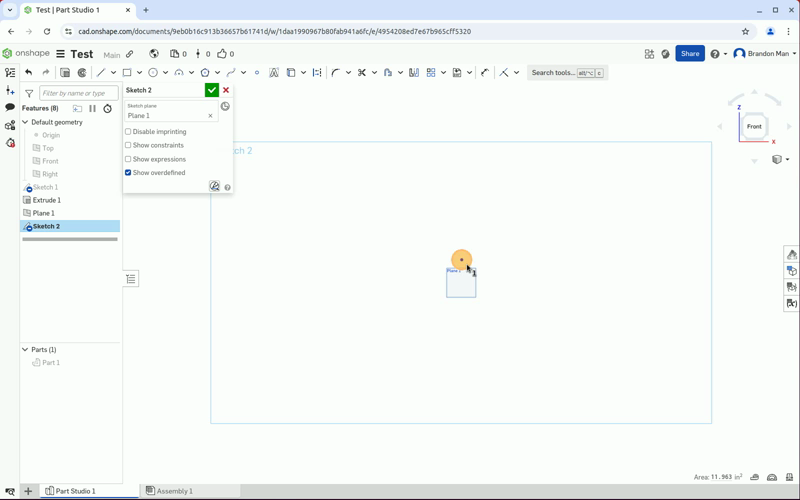
mouse_move(73, 352)
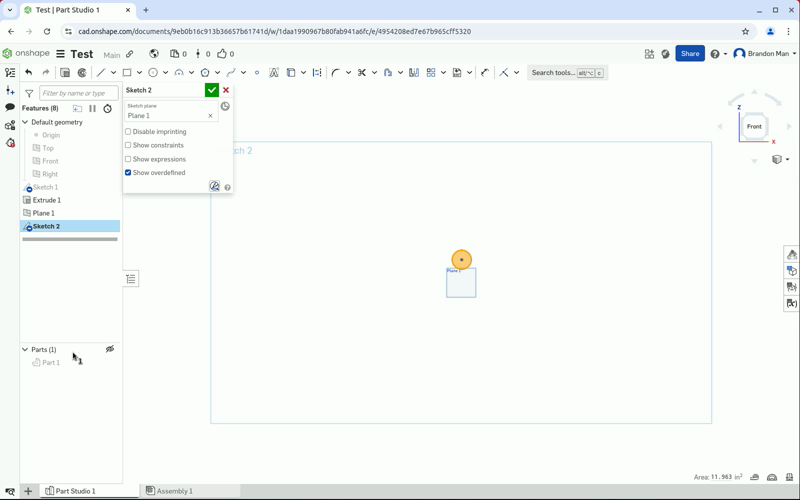
key(shift+y)
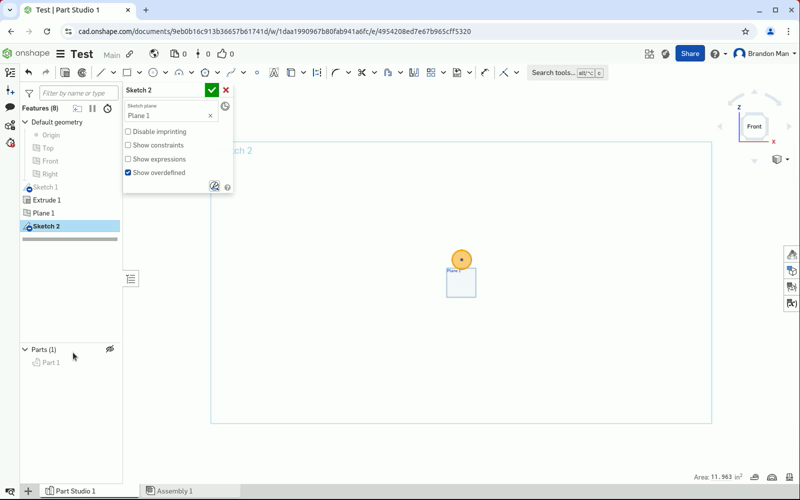
key(shift+e)
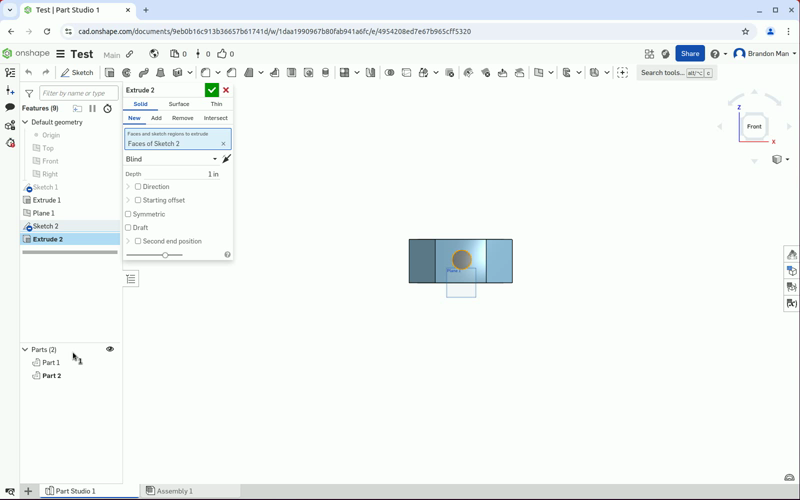
mouse_move(143, 106)
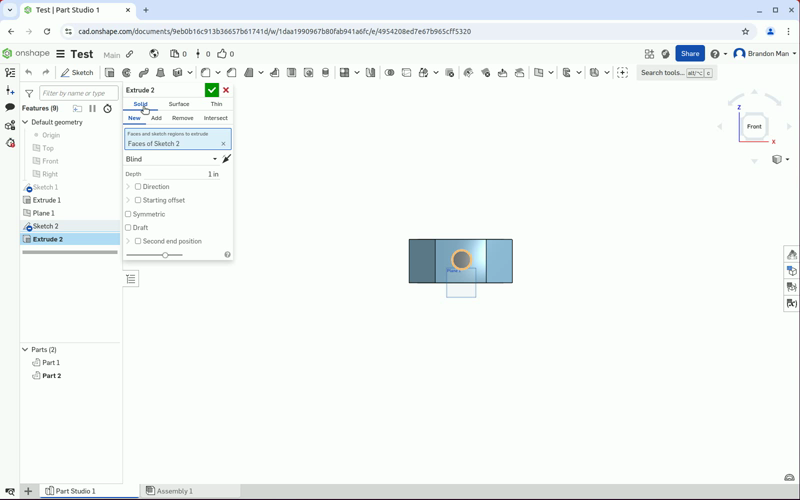
click(143, 106)
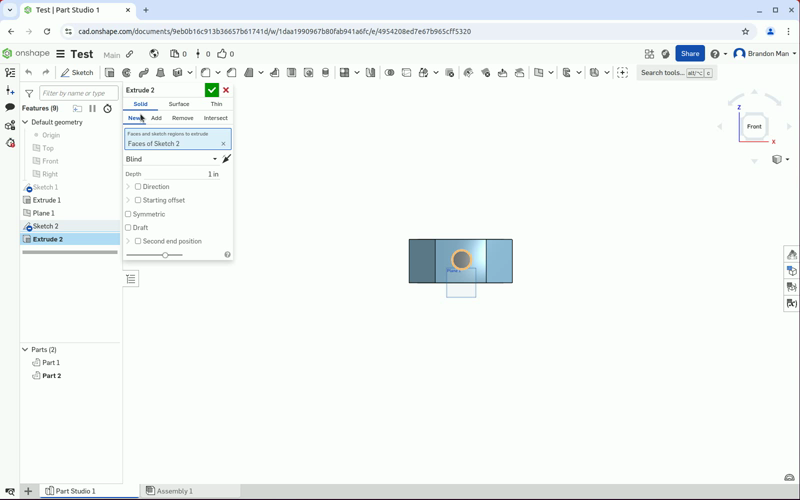
mouse_move(137, 120)
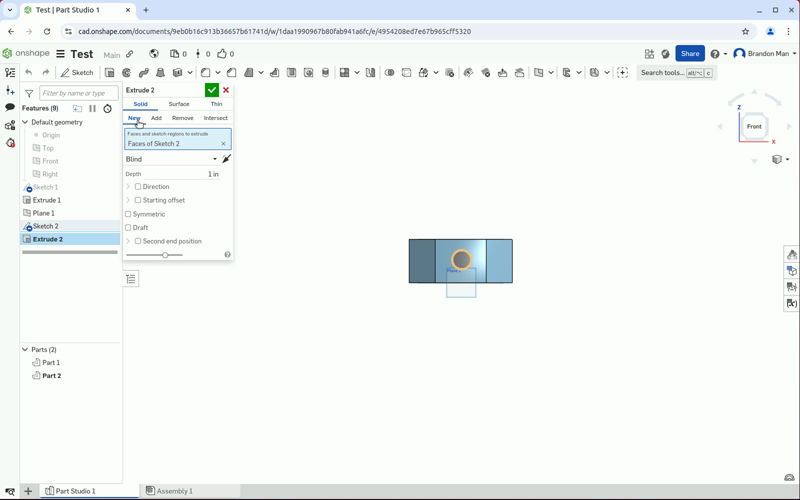
click(137, 120)
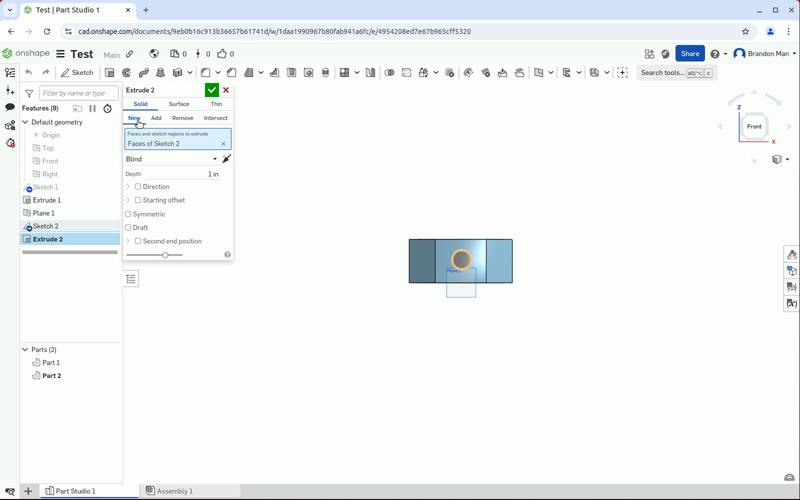
key(tab, 4)
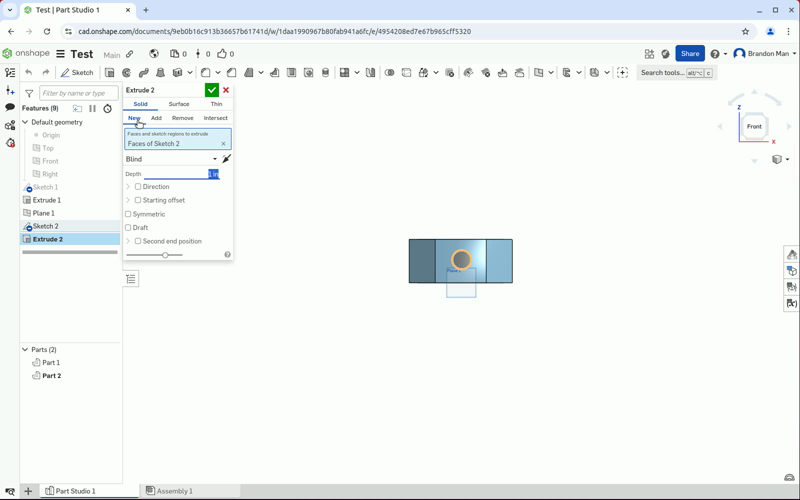
text(8.906)
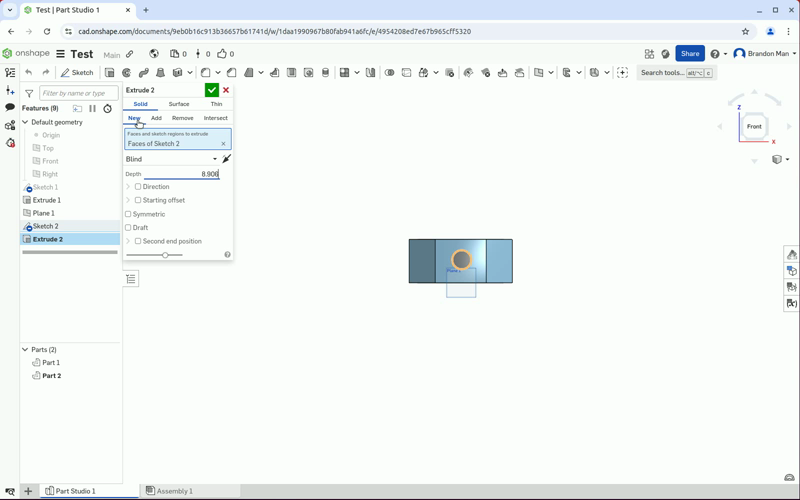
key(enter)
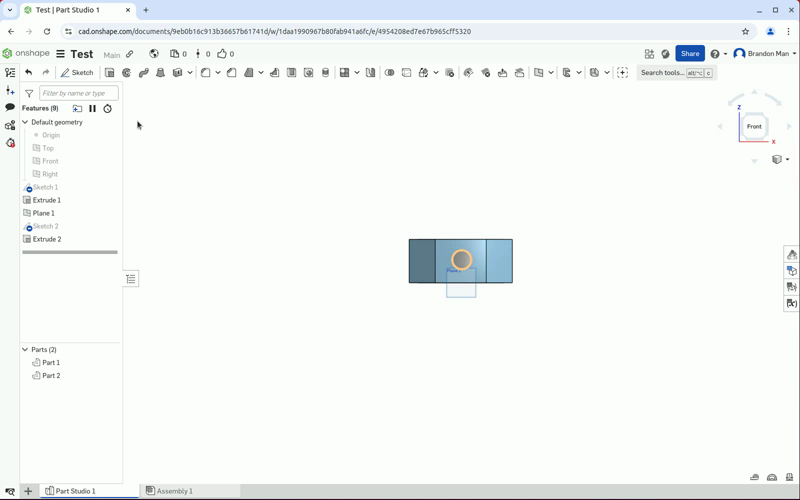
key(shift+h)
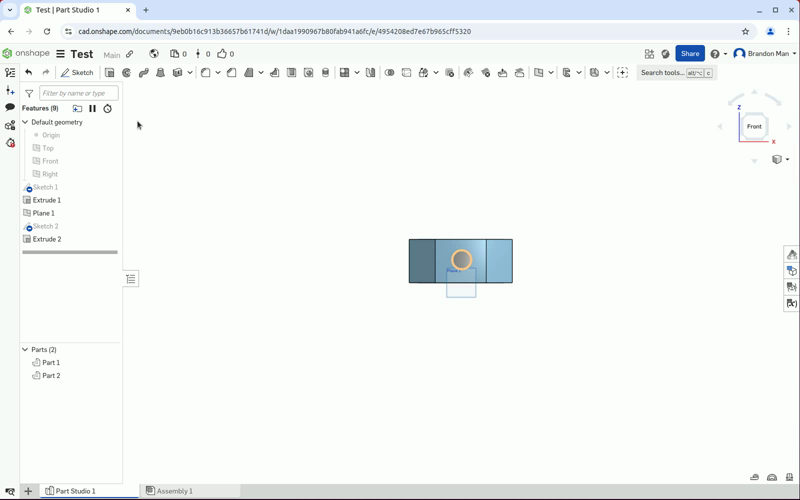
key(shift+h)
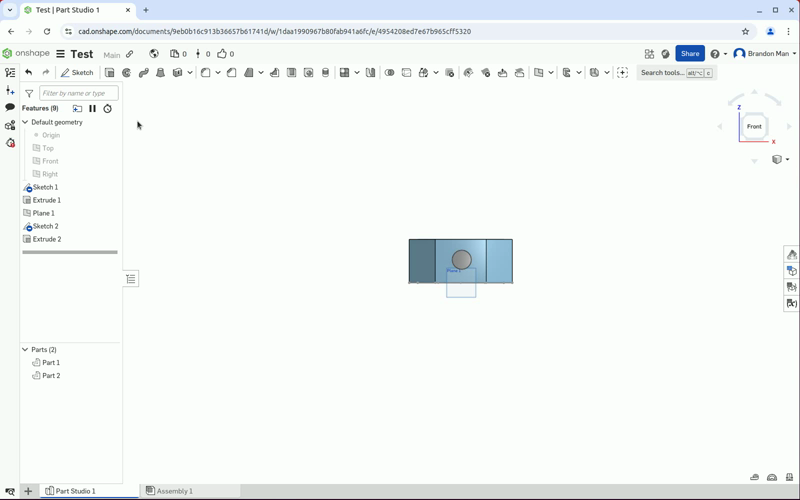
key(shift+7)
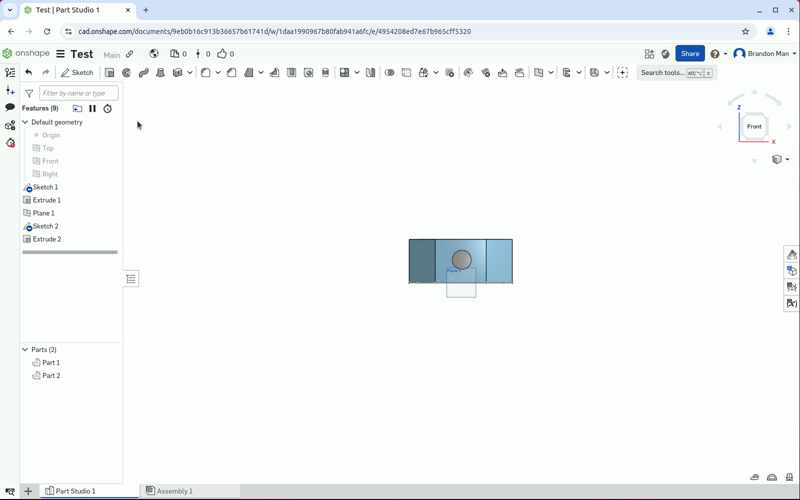
key(left, 2)
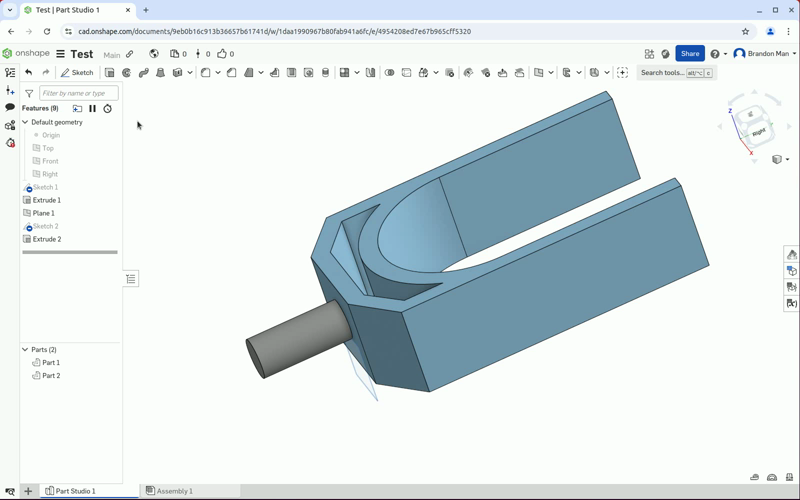
key(down, 2)
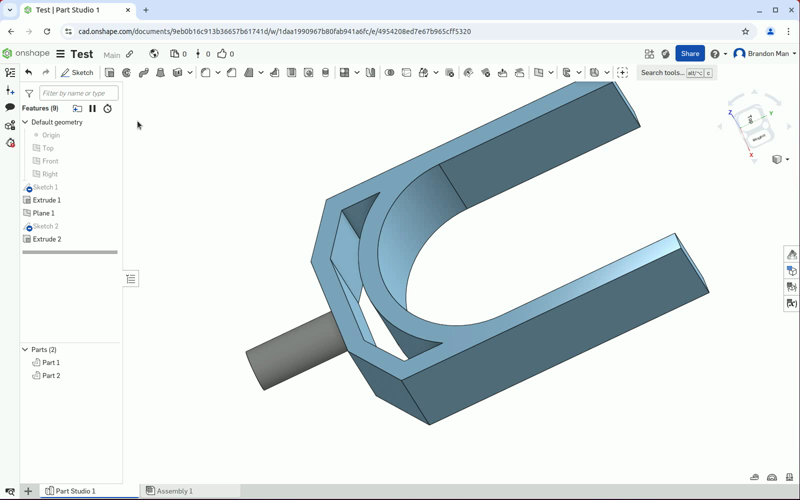
key(up, 2)
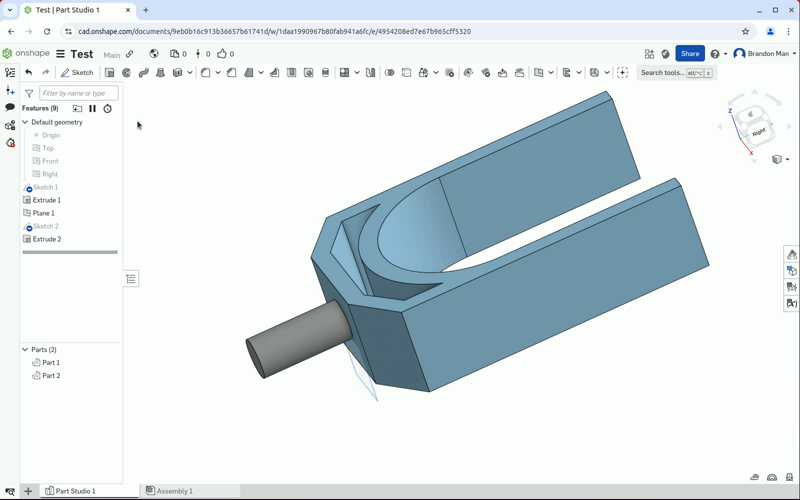
key(right, 2)
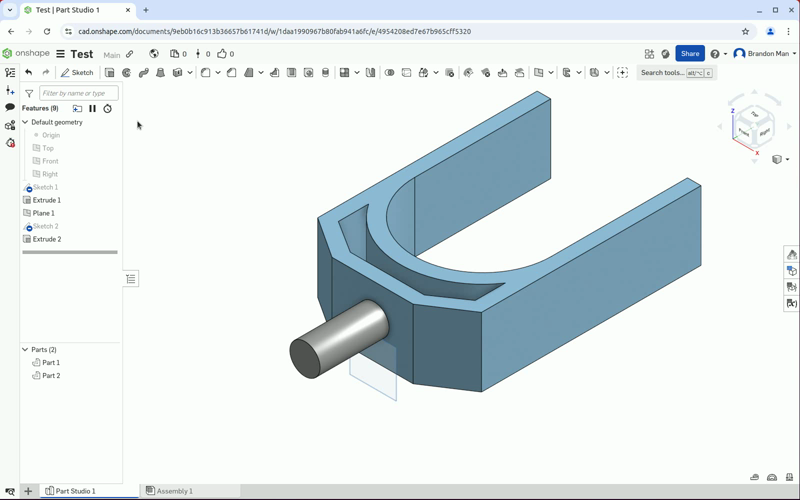
mouse_move(73, 189)
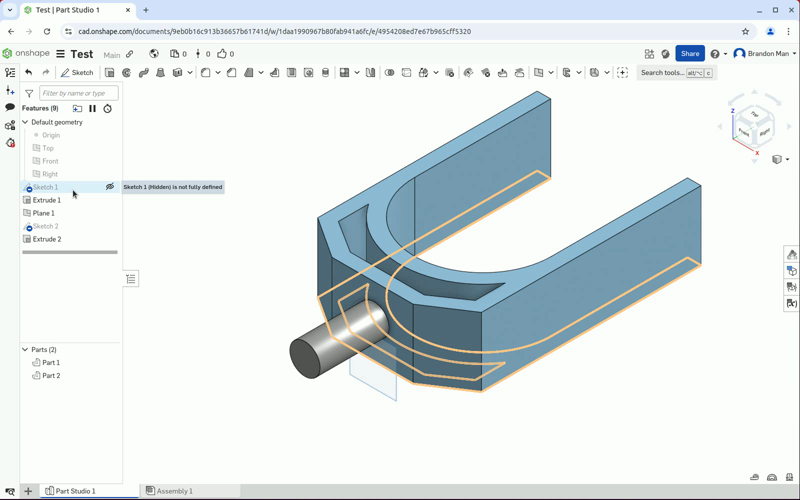
click(73, 189)